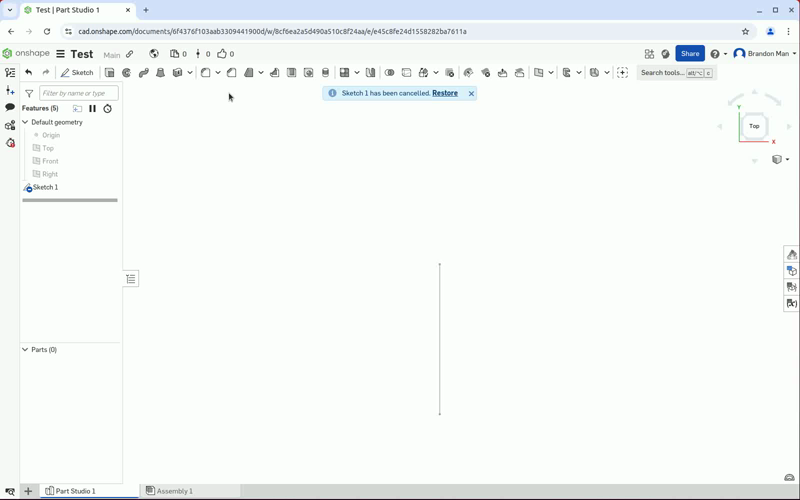
key(shift+h)
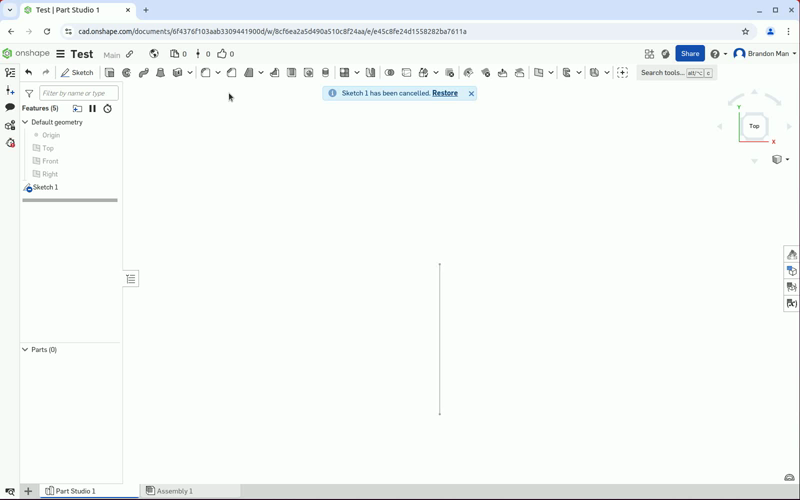
key(shift+s)
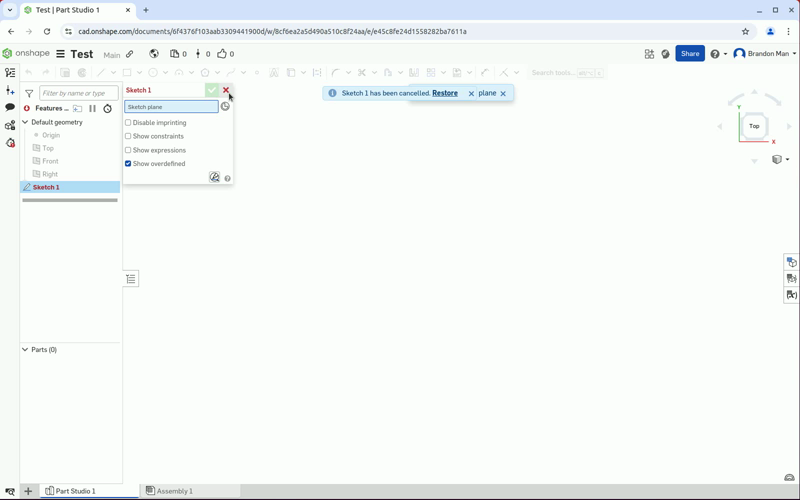
mouse_move(73, 150)
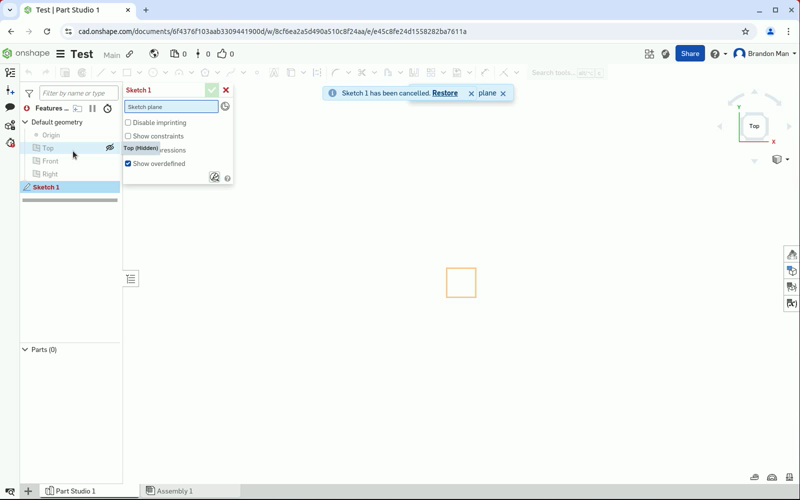
click(73, 150)
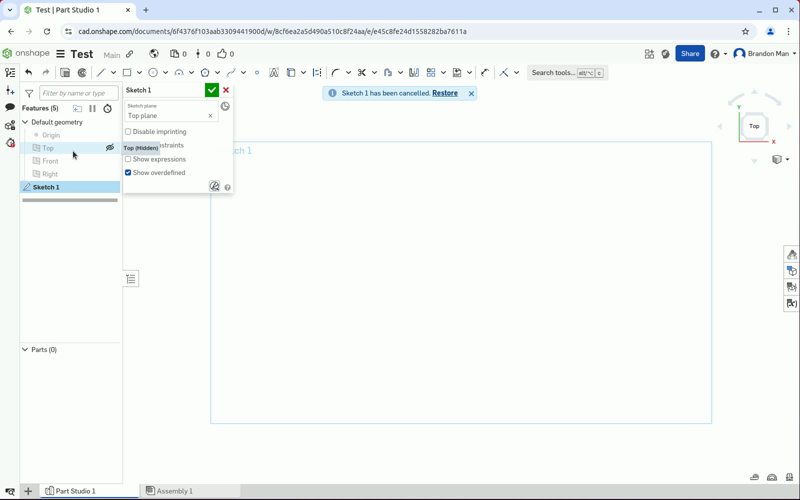
mouse_move(73, 352)
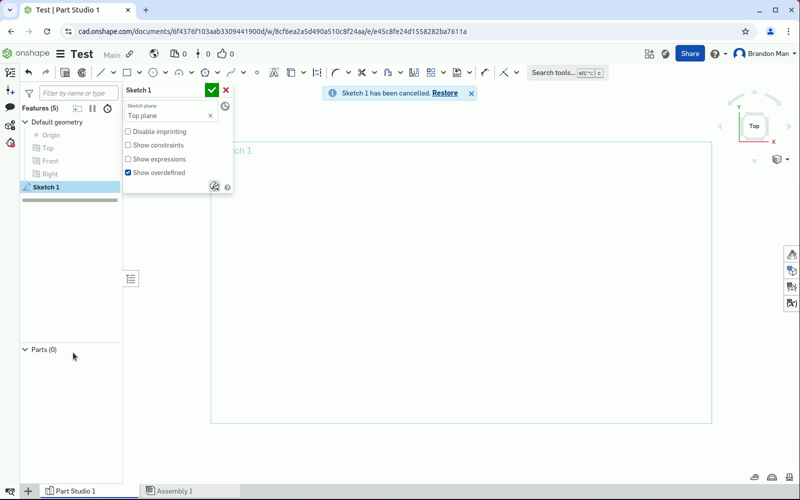
key(y)
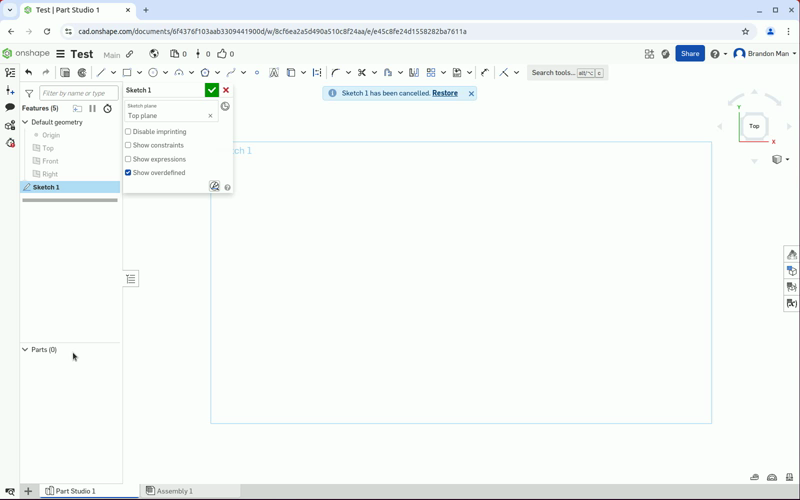
key(l)
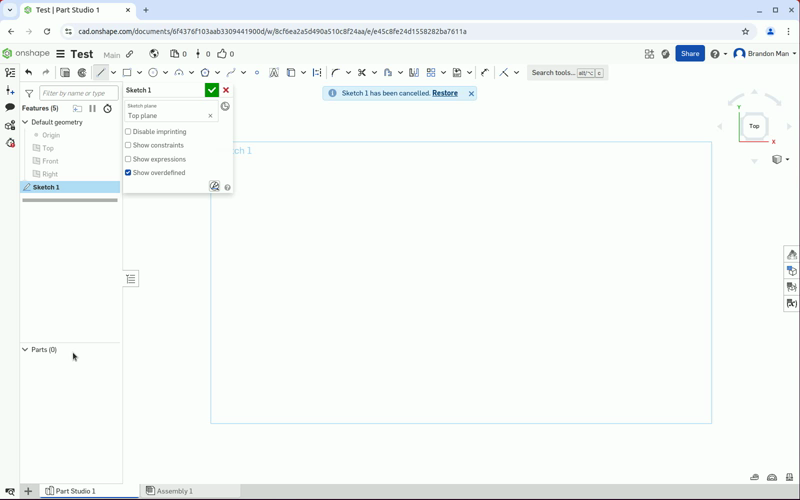
key_down(shift)
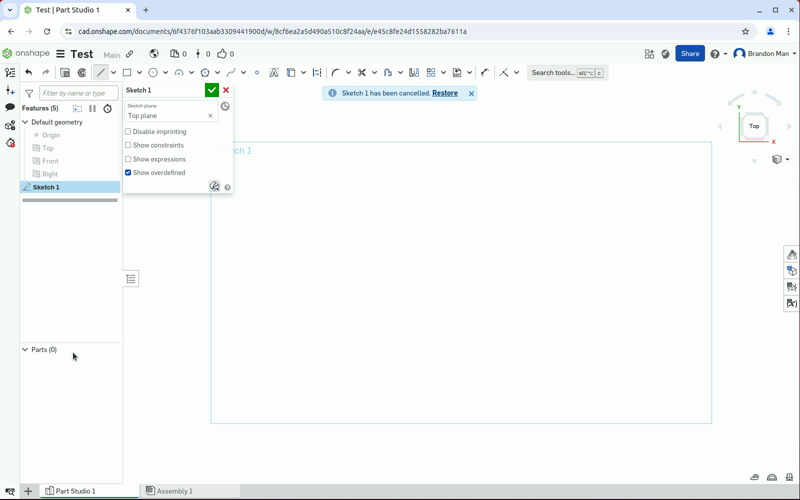
mouse_move(358, 282)
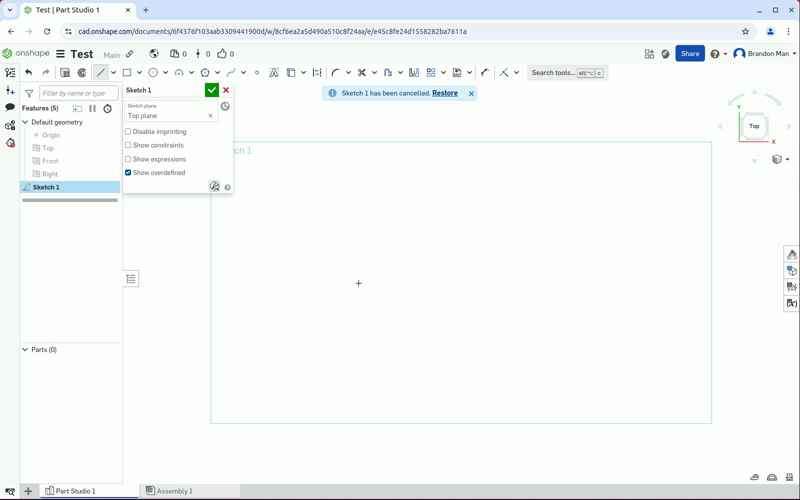
click(358, 282)
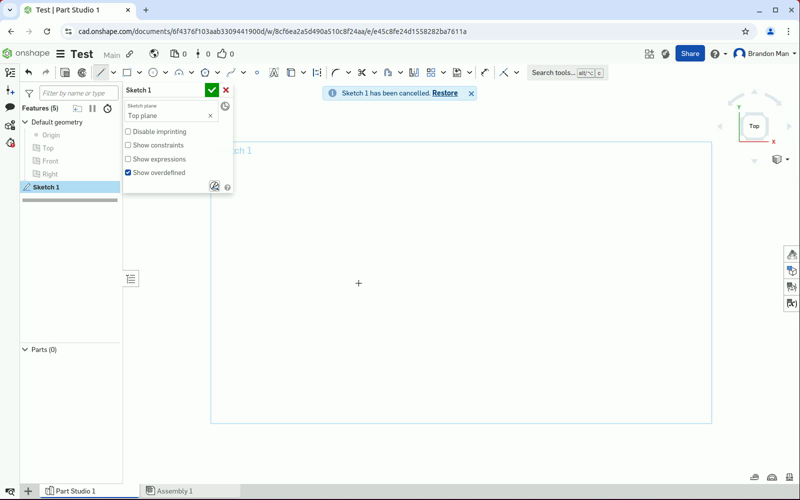
key_up(shift)
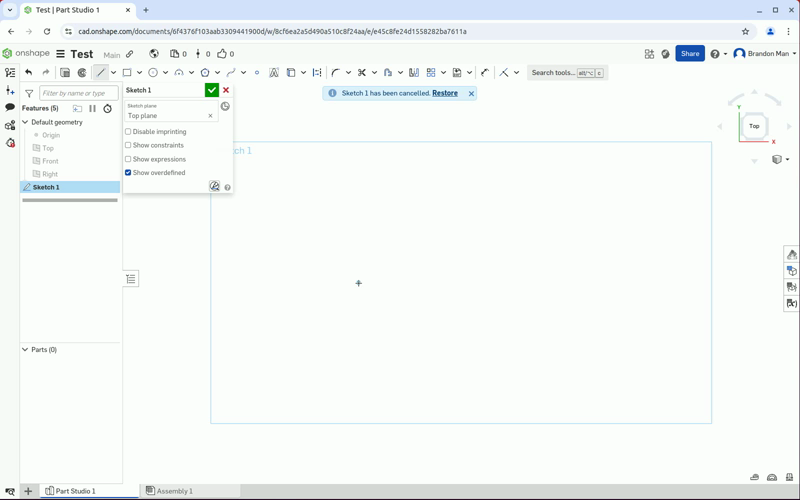
key_down(shift)
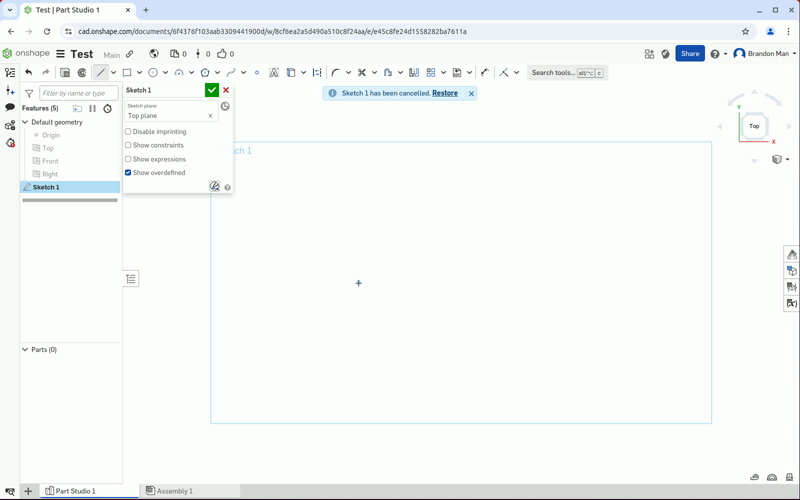
mouse_move(410, 371)
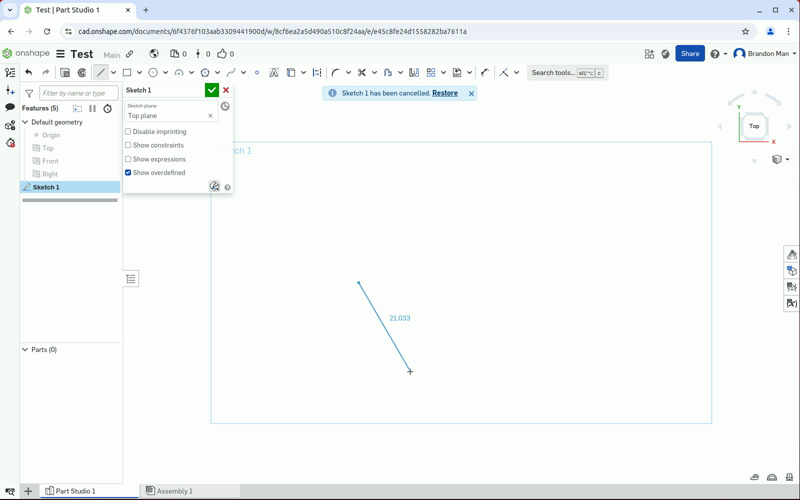
click(410, 371)
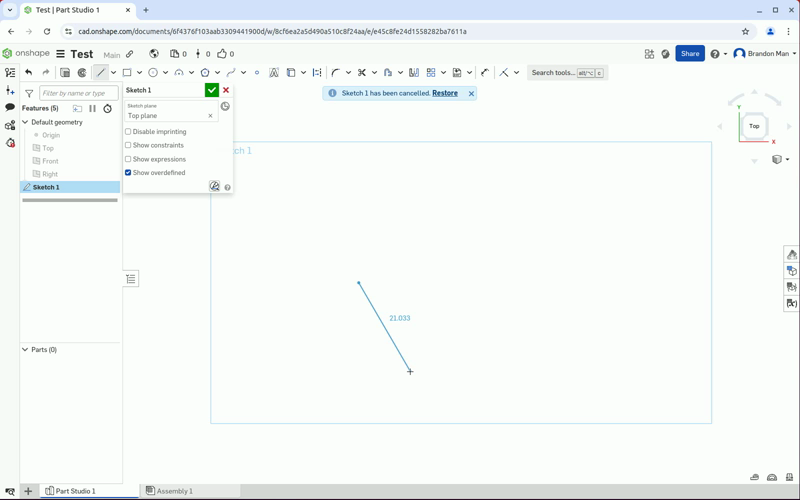
key_up(shift)
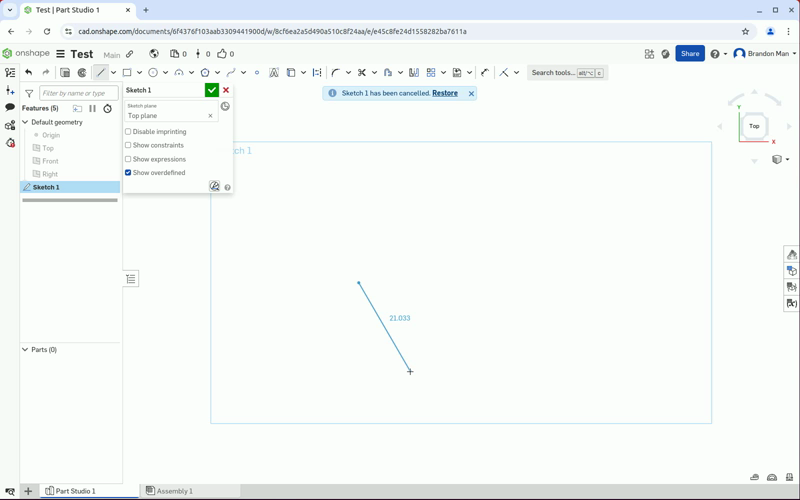
key_down(shift)
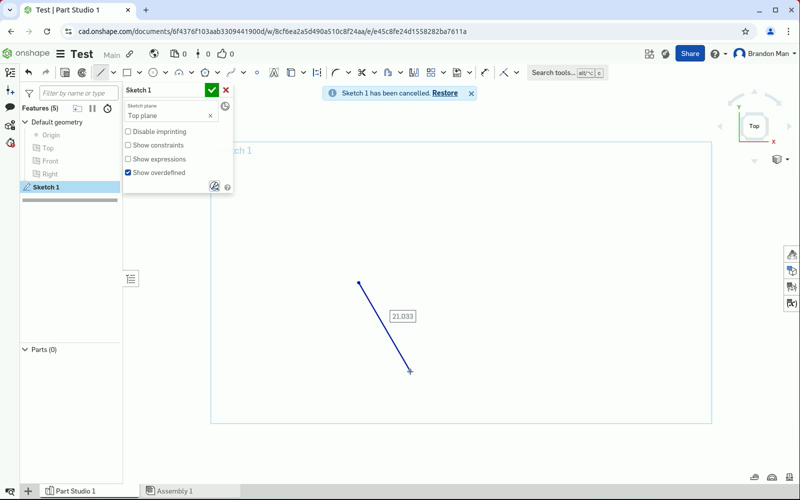
mouse_move(511, 371)
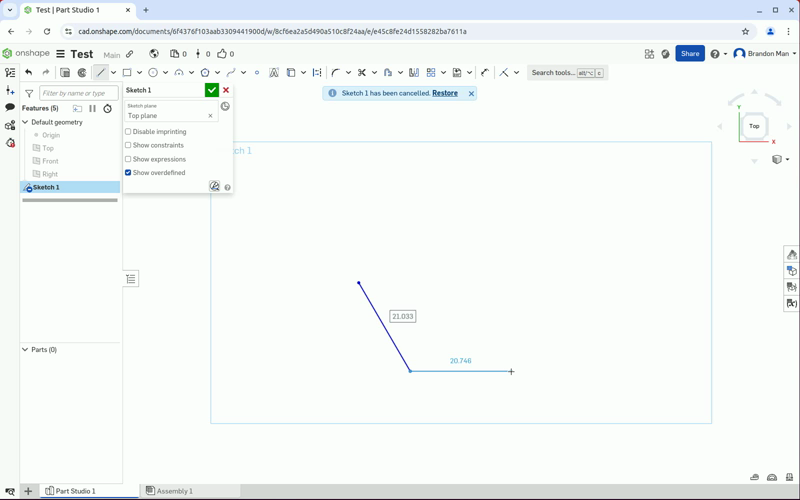
click(511, 371)
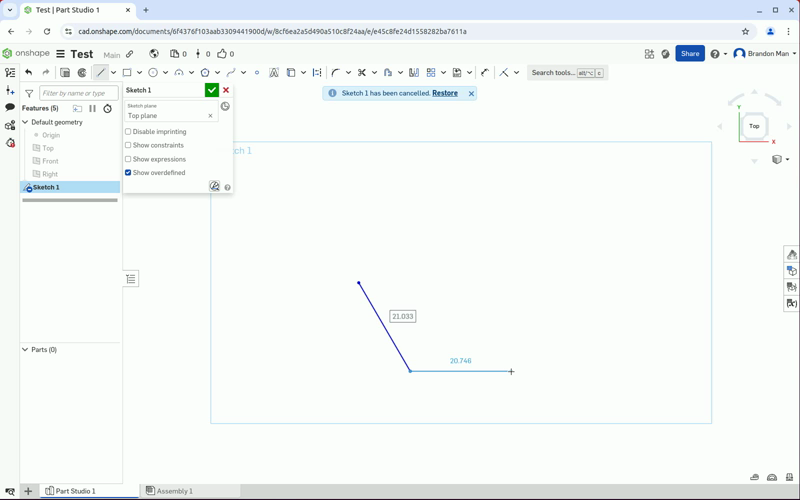
key_up(shift)
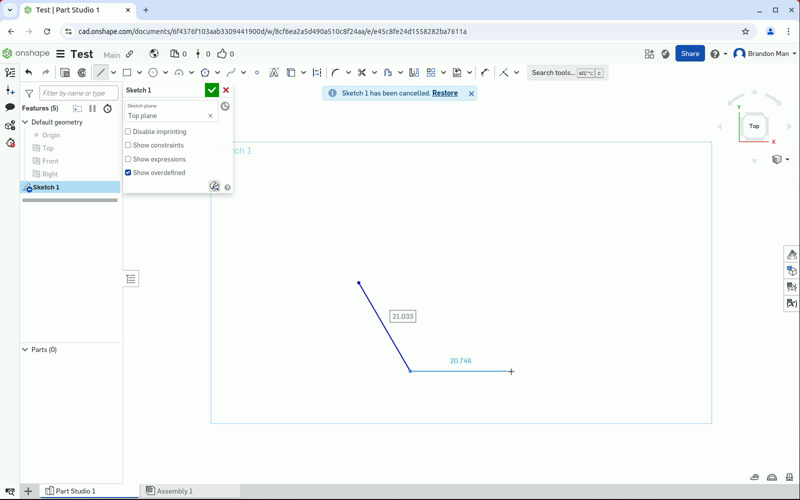
key_down(shift)
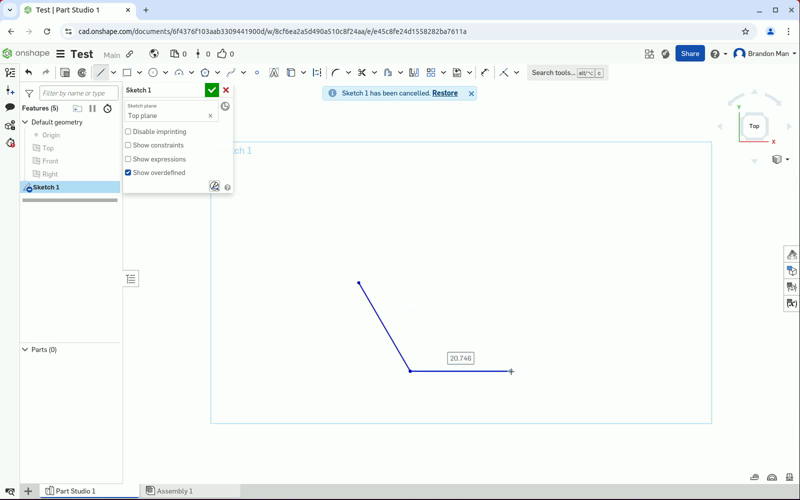
mouse_move(562, 282)
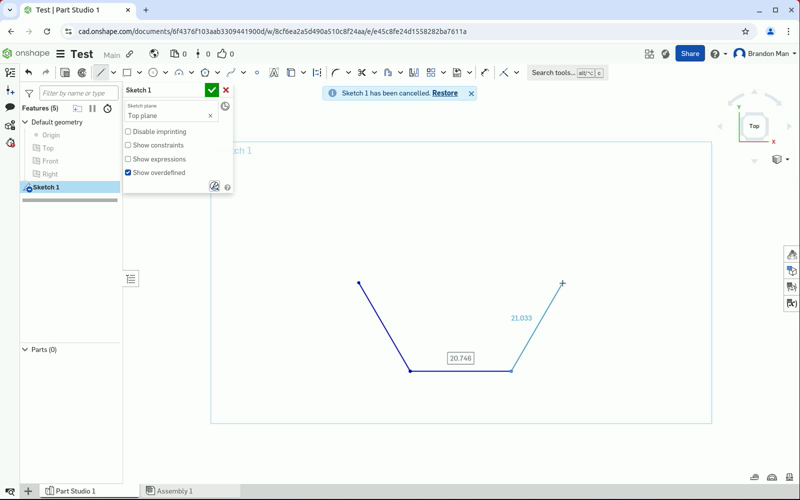
click(562, 282)
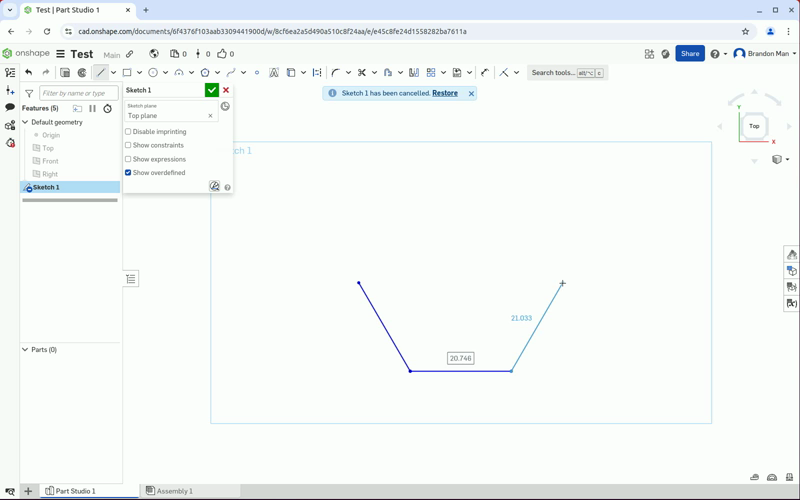
key_up(shift)
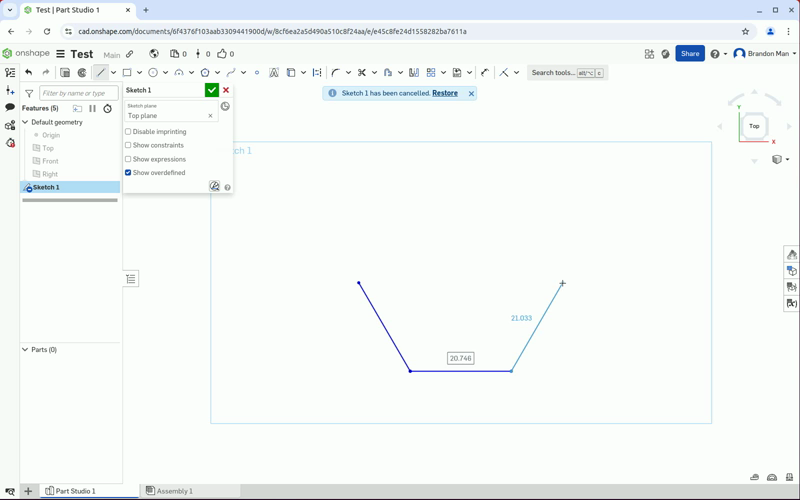
key_down(shift)
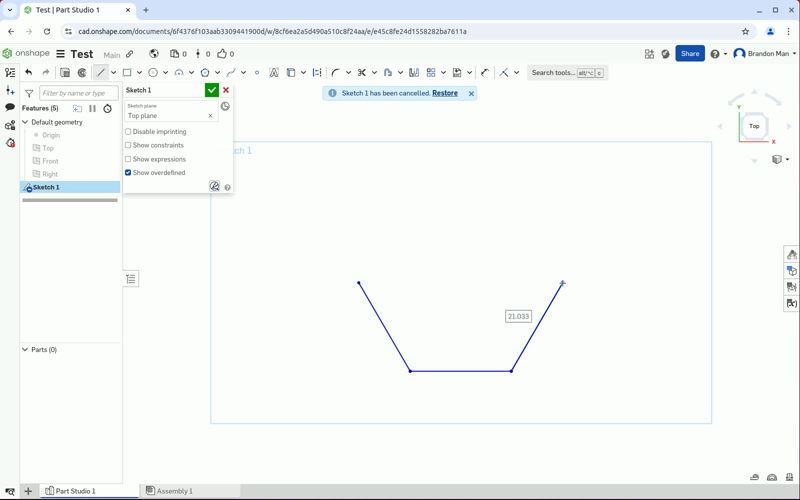
mouse_move(511, 194)
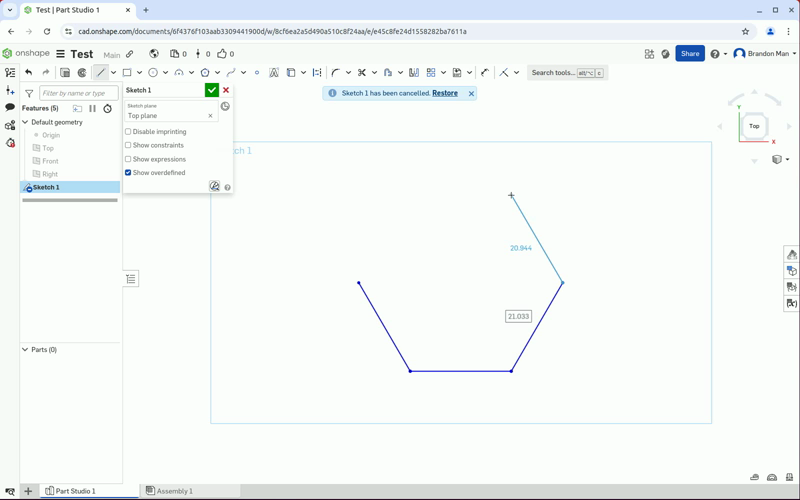
click(511, 194)
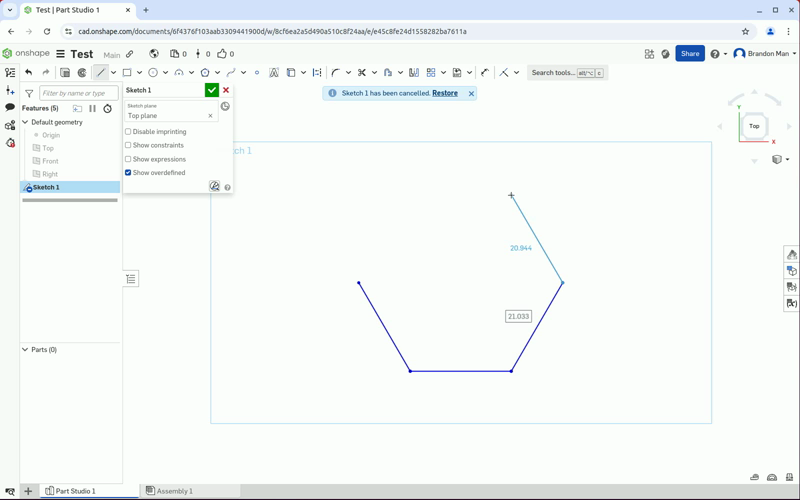
key_up(shift)
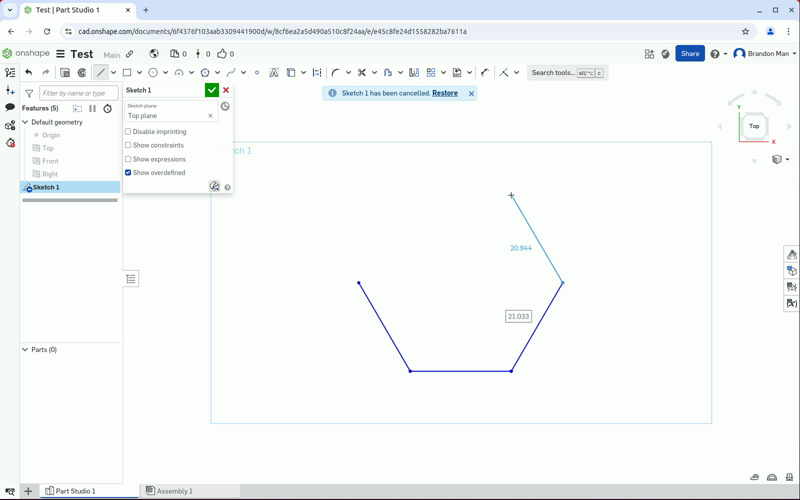
key_down(shift)
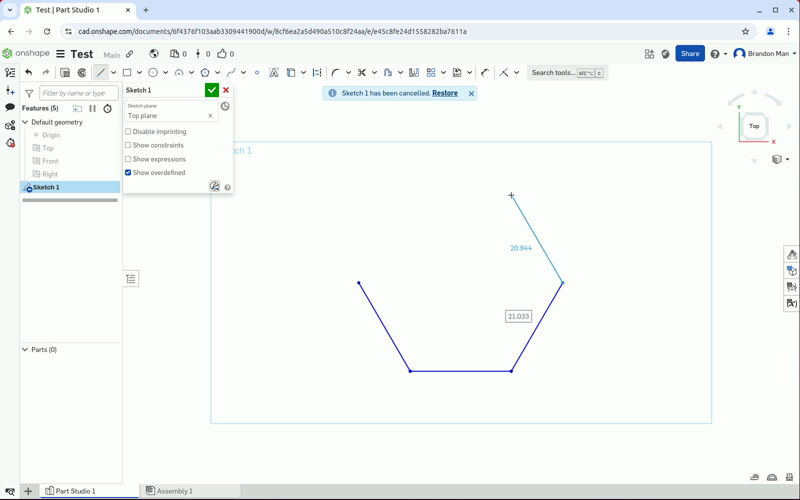
mouse_move(410, 194)
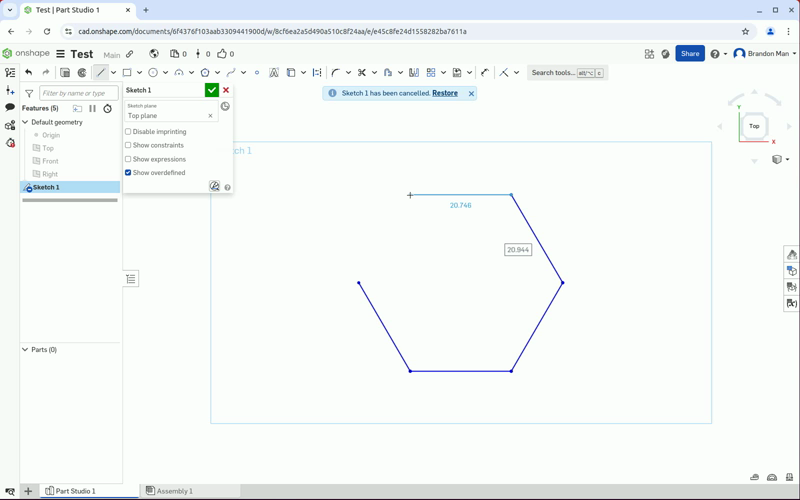
click(410, 194)
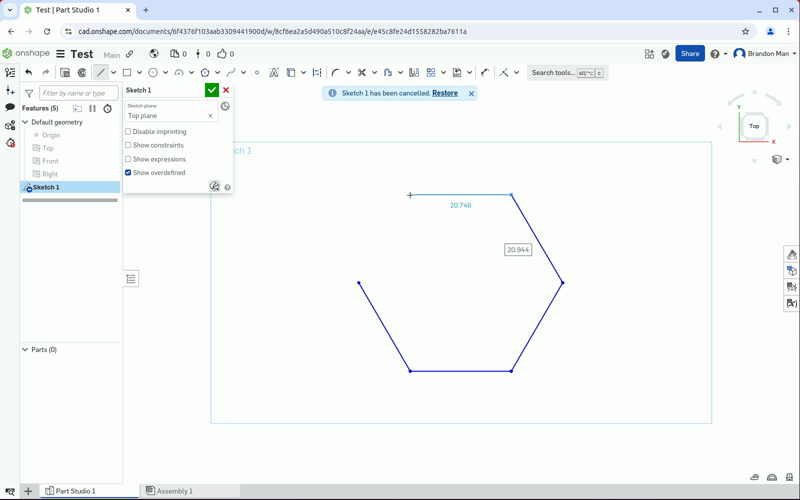
key_up(shift)
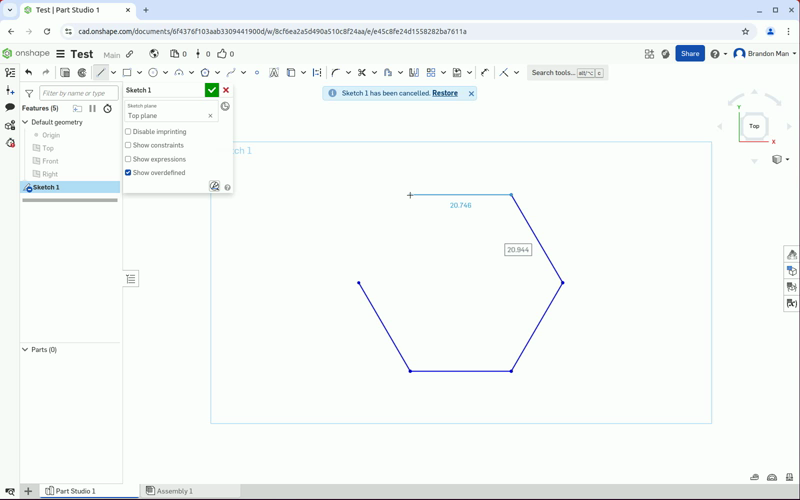
key_down(shift)
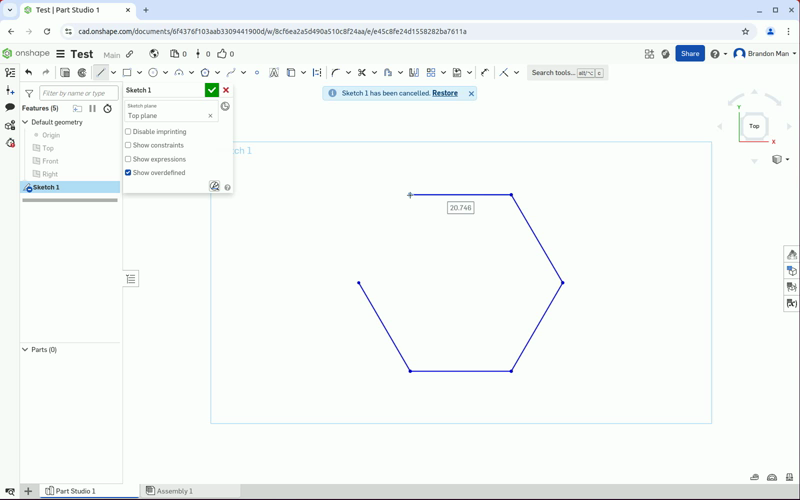
mouse_move(358, 282)
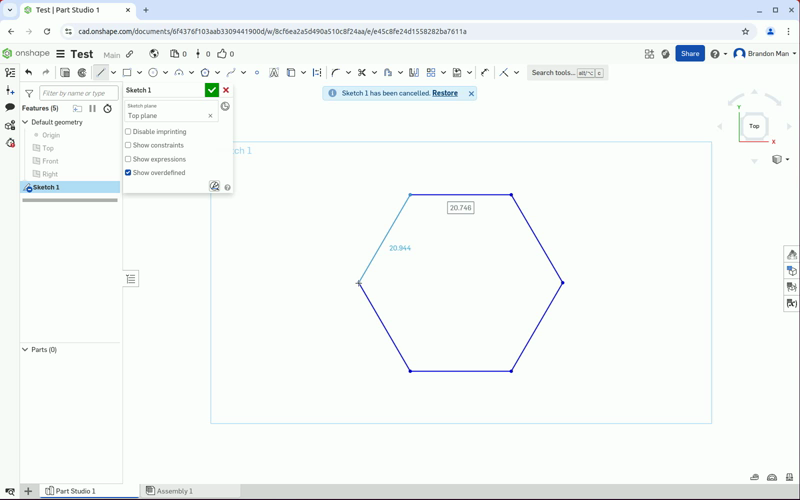
key_up(shift)
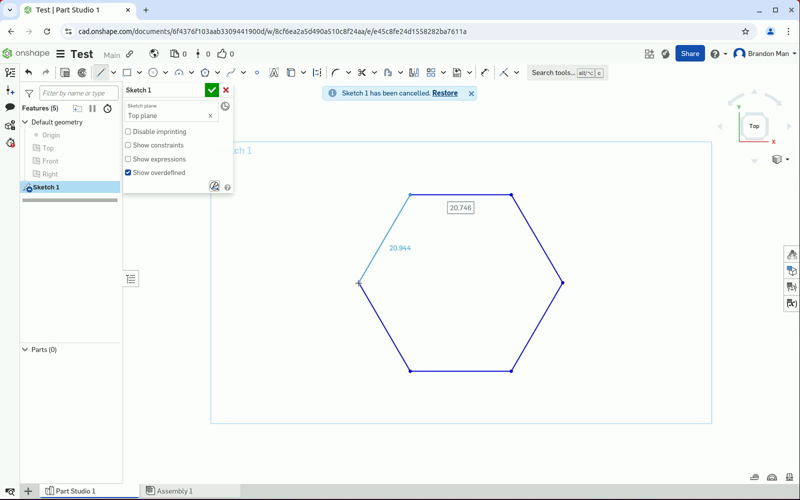
click(358, 282)
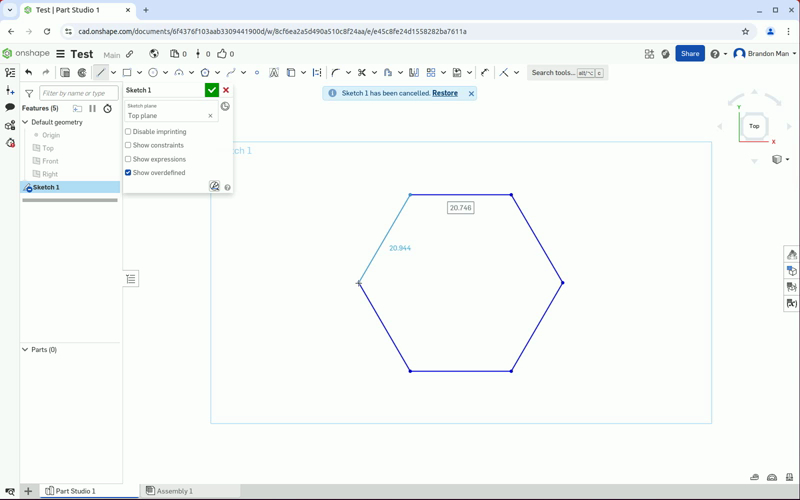
key(esc)
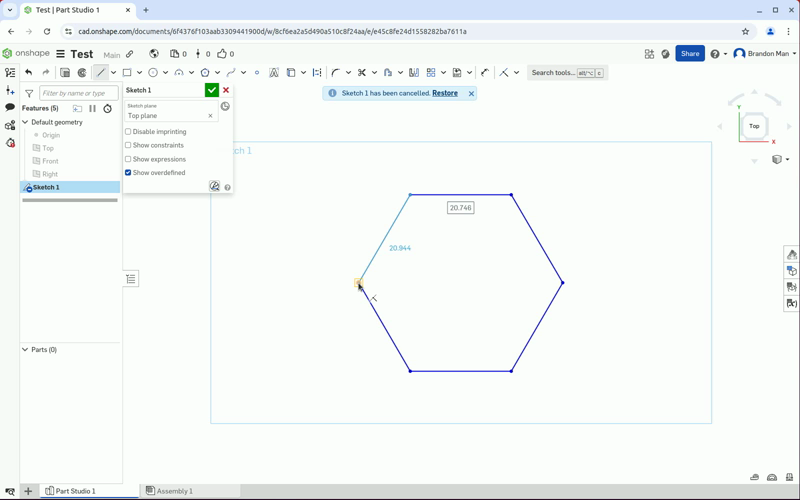
mouse_move(472, 280)
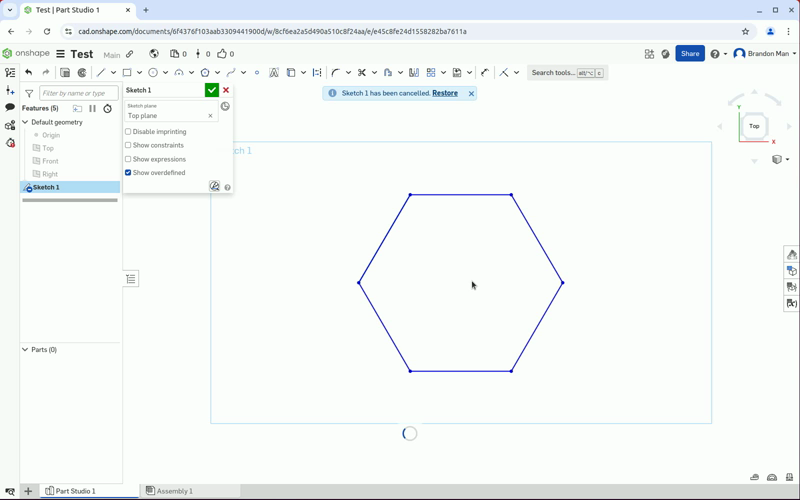
click(472, 280)
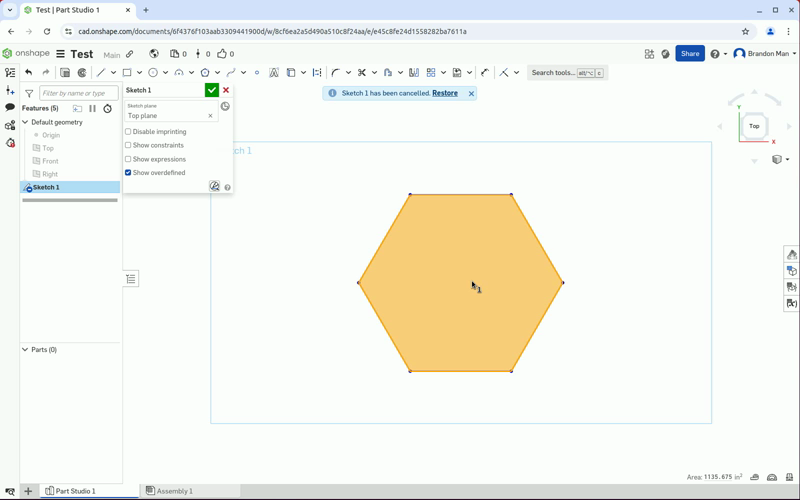
mouse_move(73, 352)
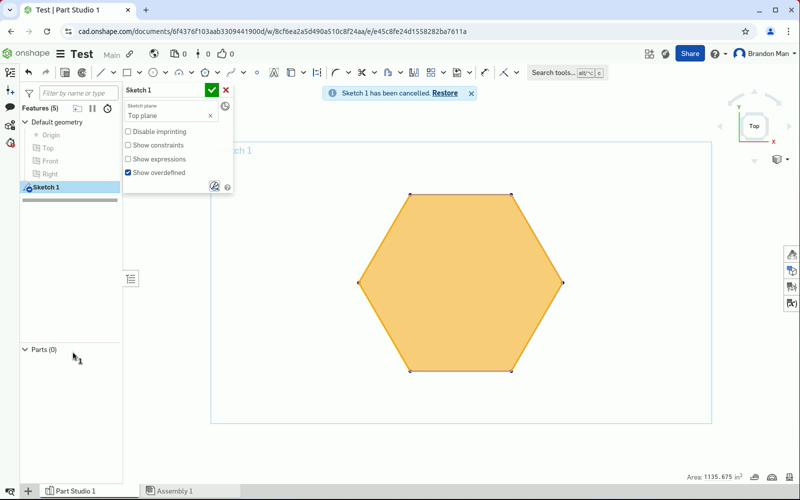
key(shift+y)
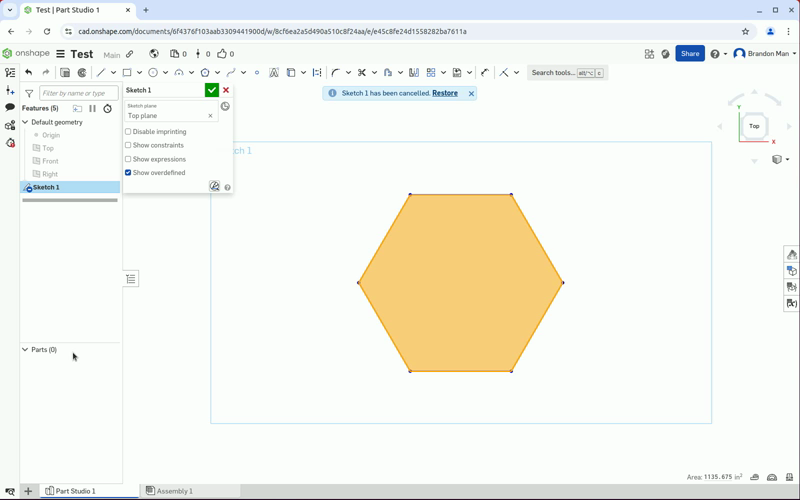
key(shift+e)
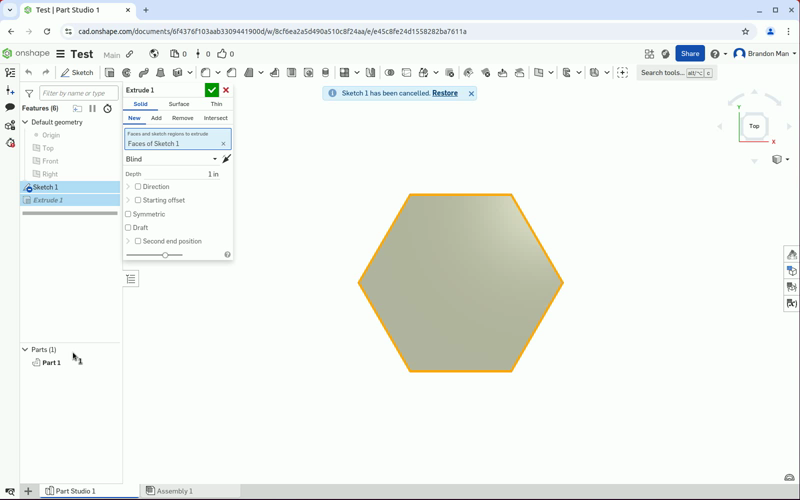
mouse_move(143, 106)
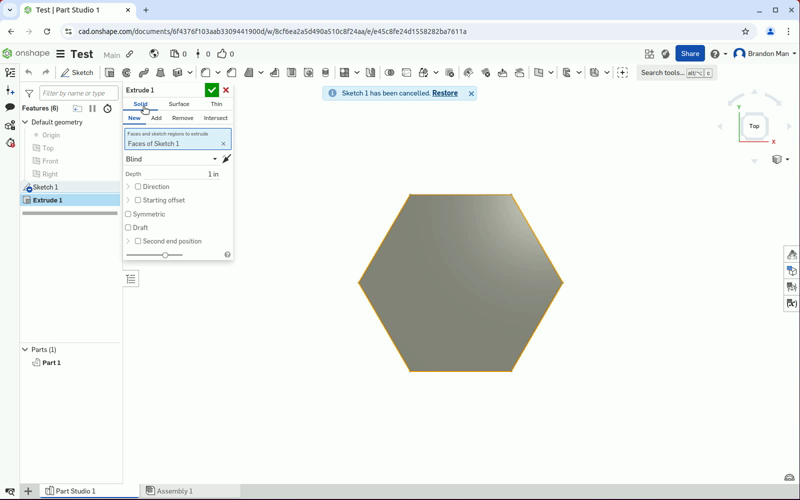
click(143, 106)
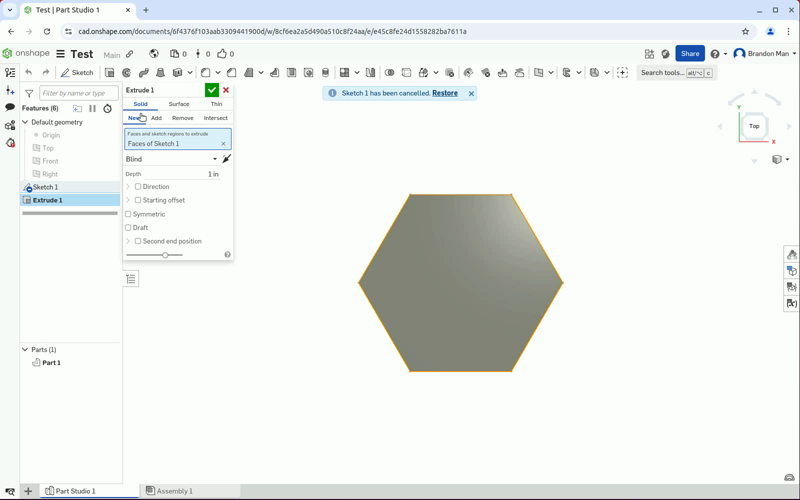
mouse_move(137, 120)
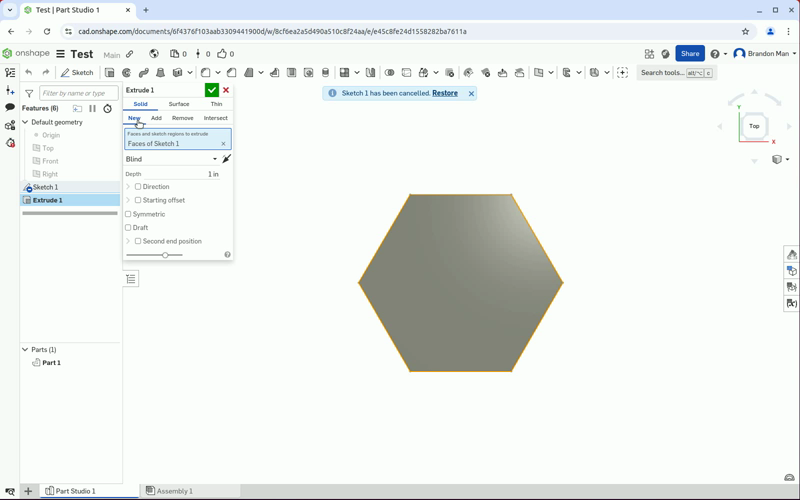
click(137, 120)
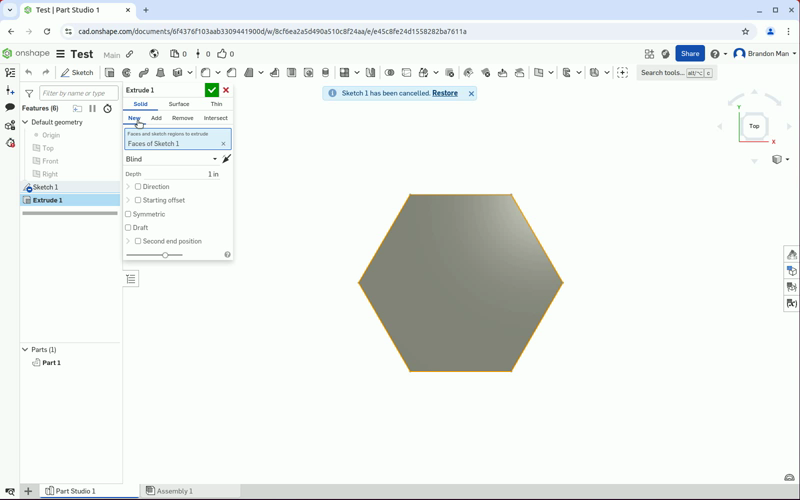
key(tab, 4)
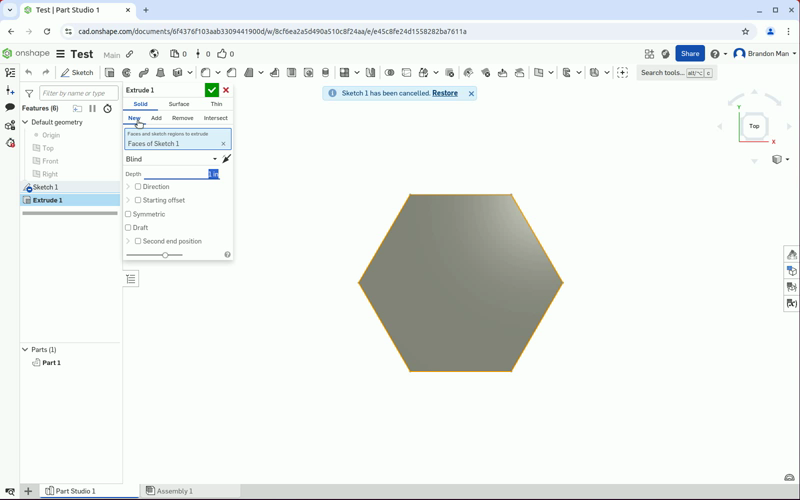
text(2.166)
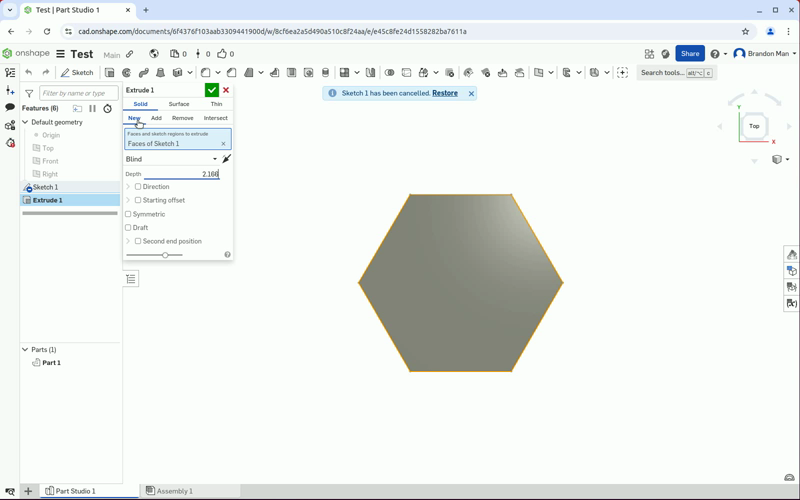
key(enter)
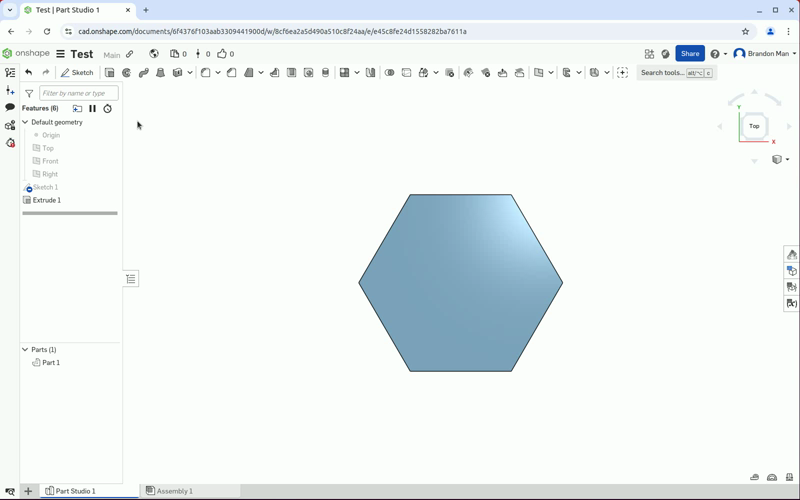
key(shift+h)
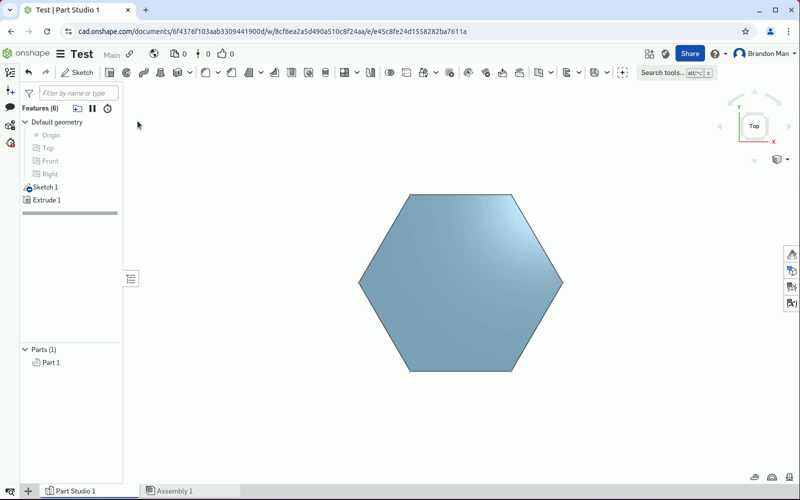
key(shift+h)
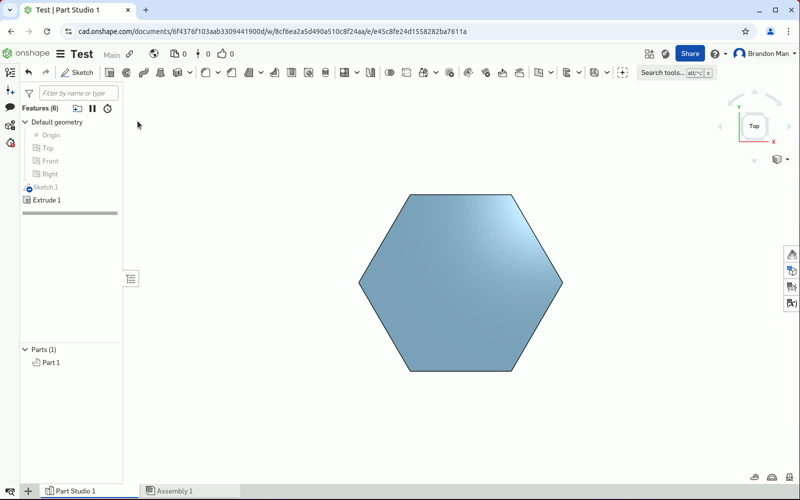
mouse_move(73, 189)
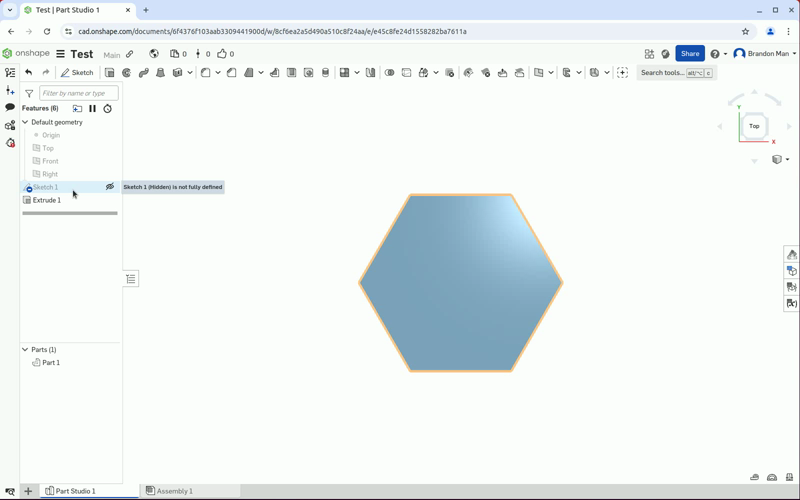
click(73, 189)
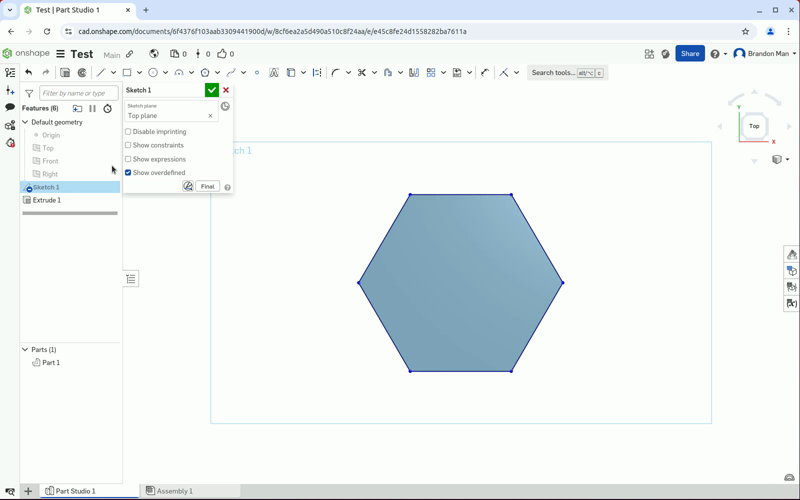
mouse_move(229, 92)
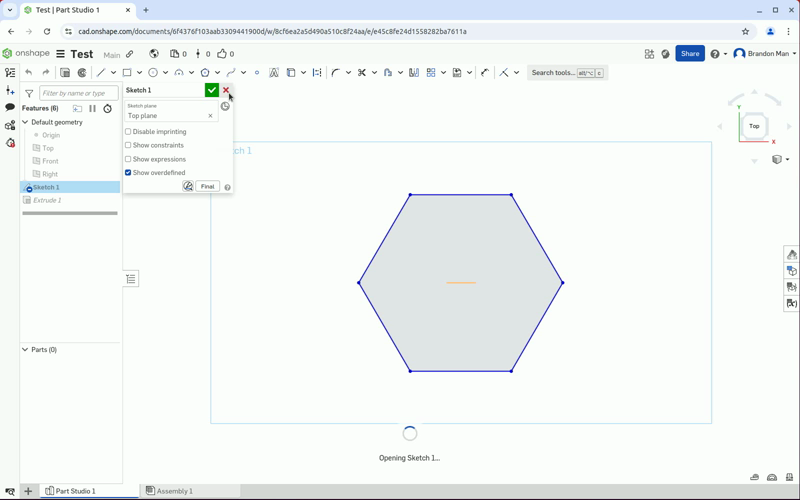
click(229, 92)
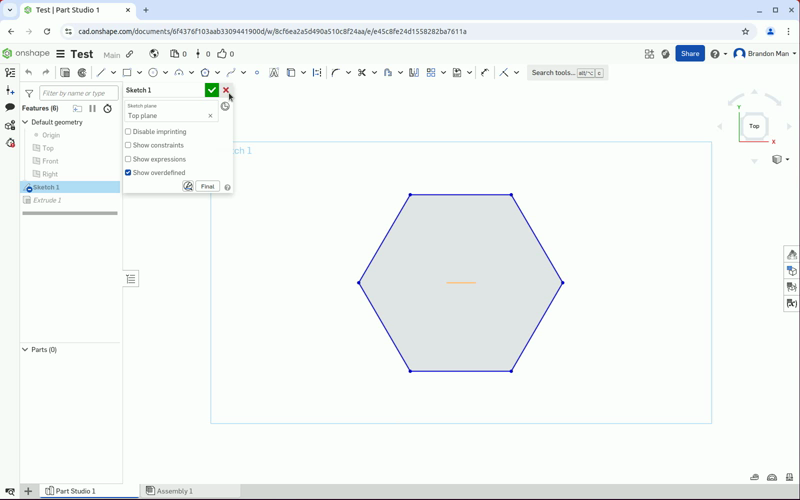
key(shift+s)
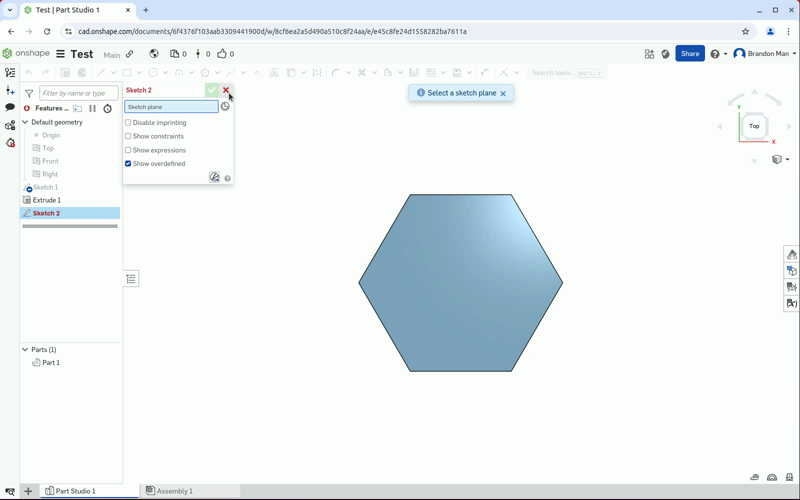
mouse_move(73, 150)
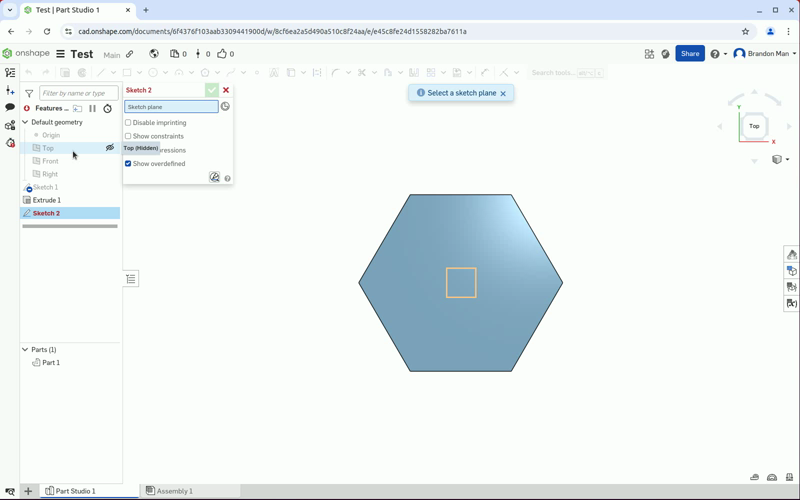
click(73, 150)
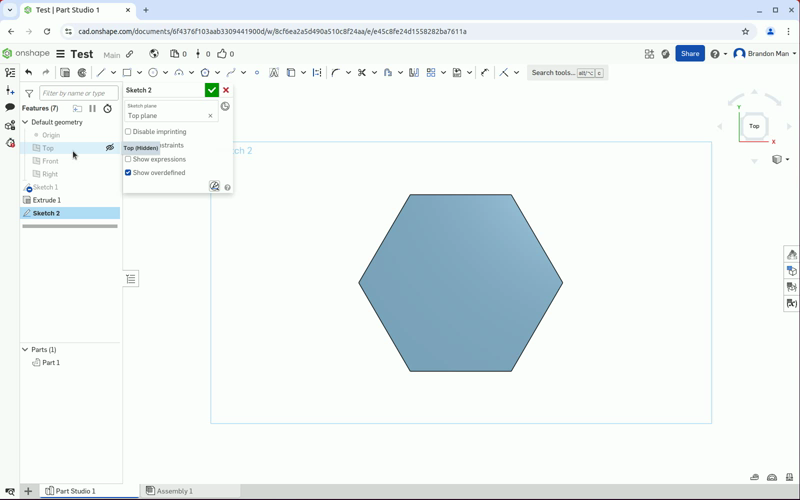
mouse_move(73, 352)
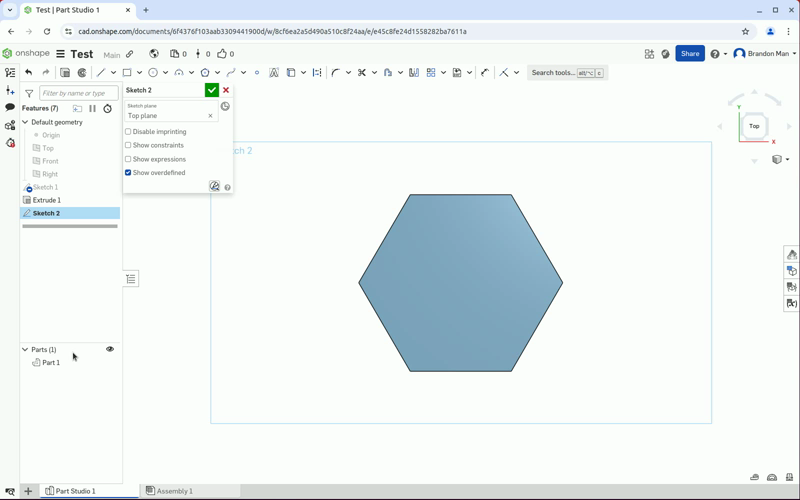
key(y)
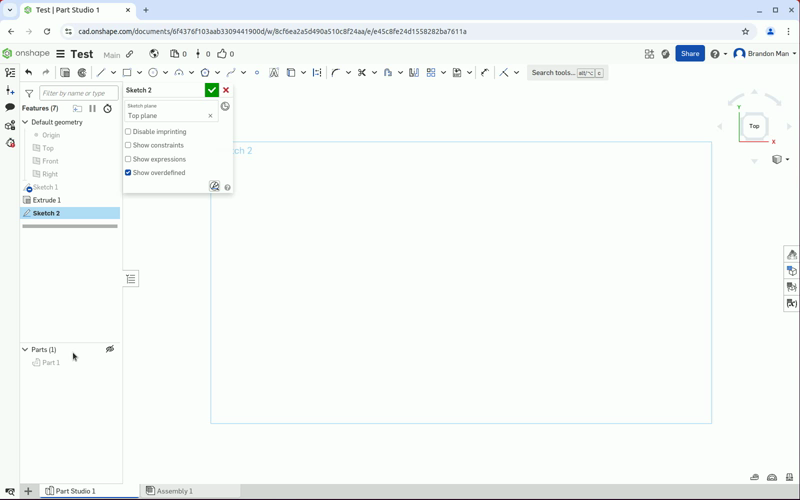
key(l)
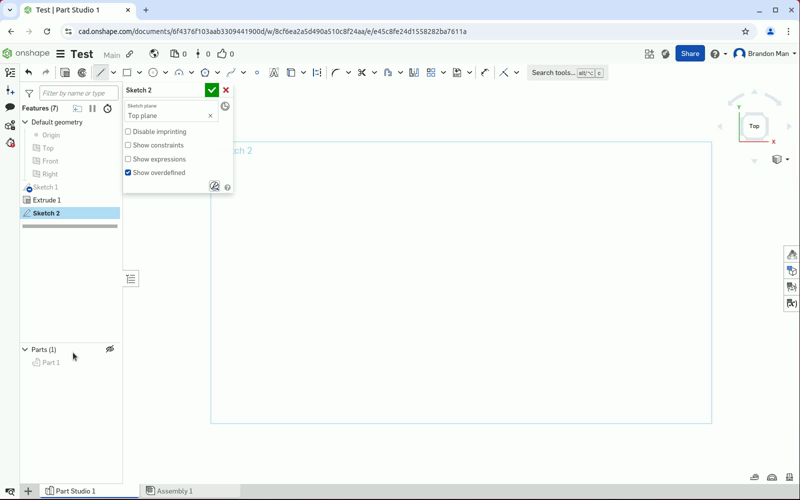
key_down(shift)
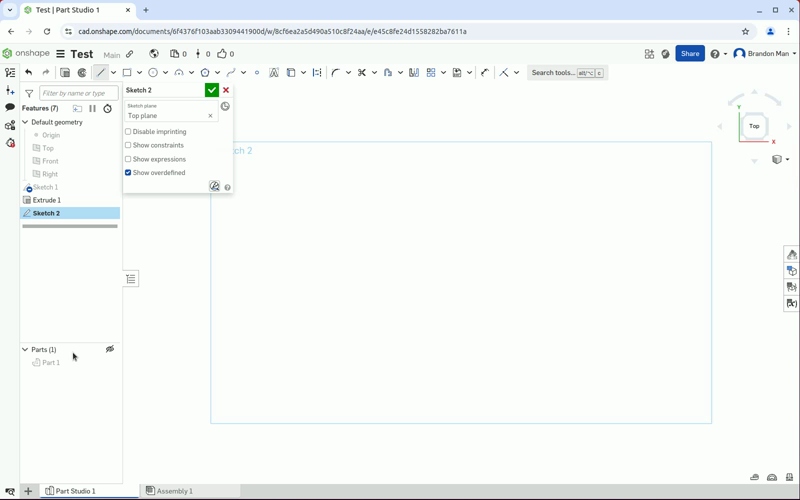
mouse_move(348, 282)
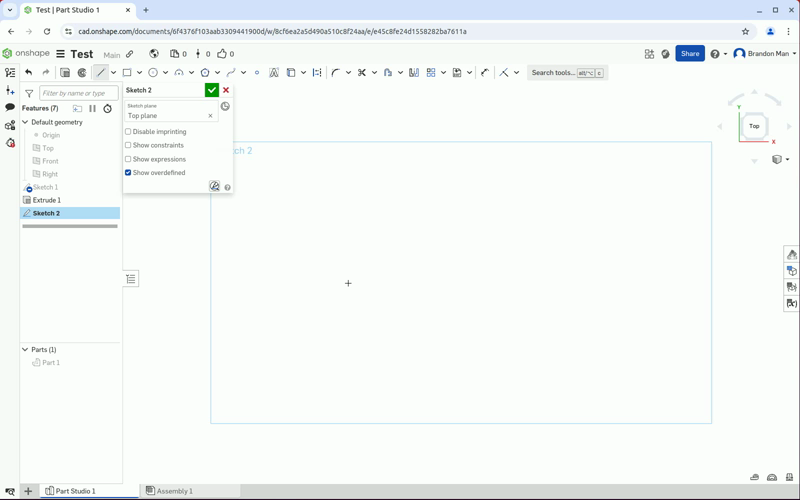
click(348, 282)
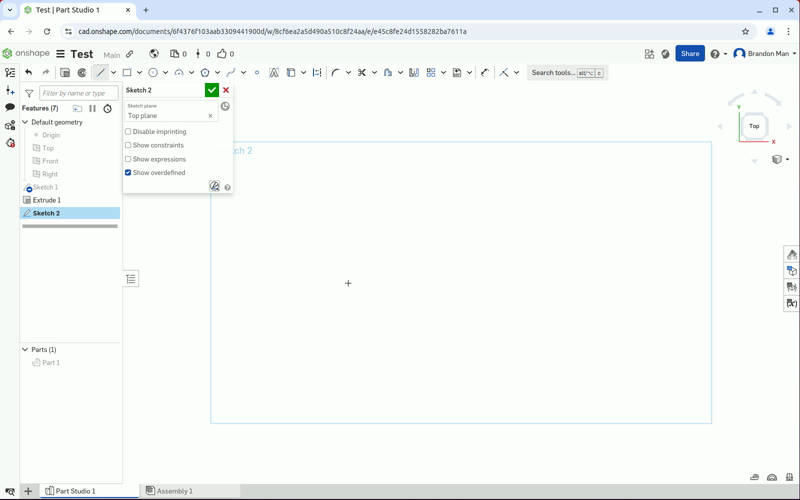
key_up(shift)
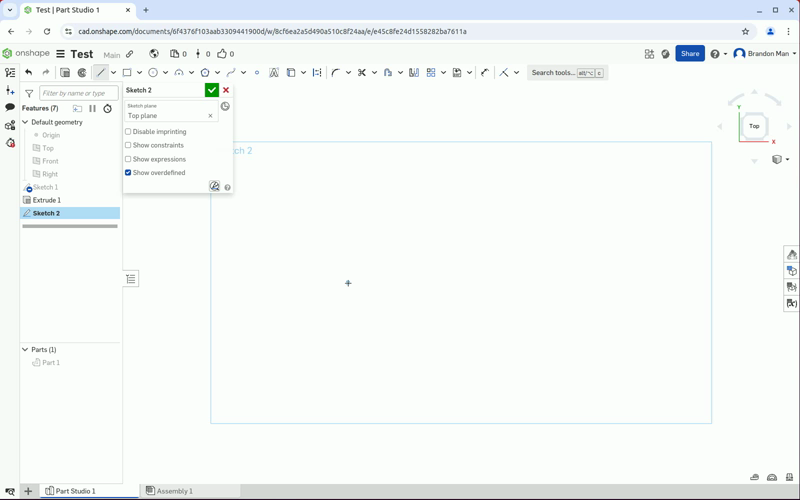
key_down(shift)
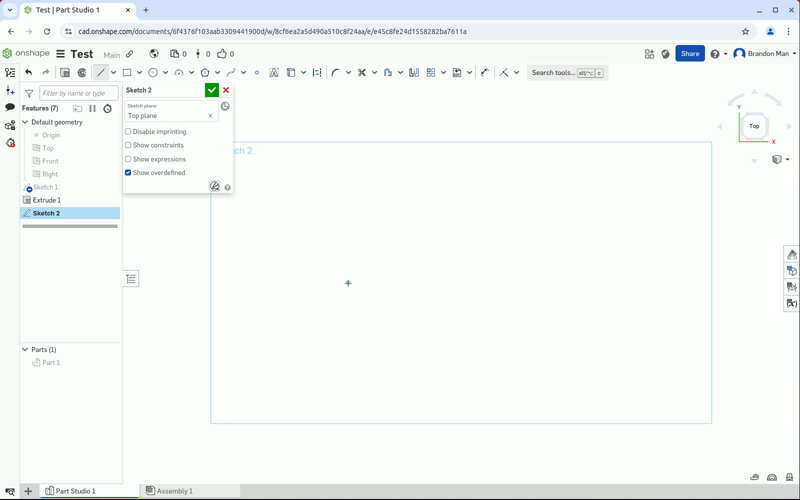
mouse_move(404, 379)
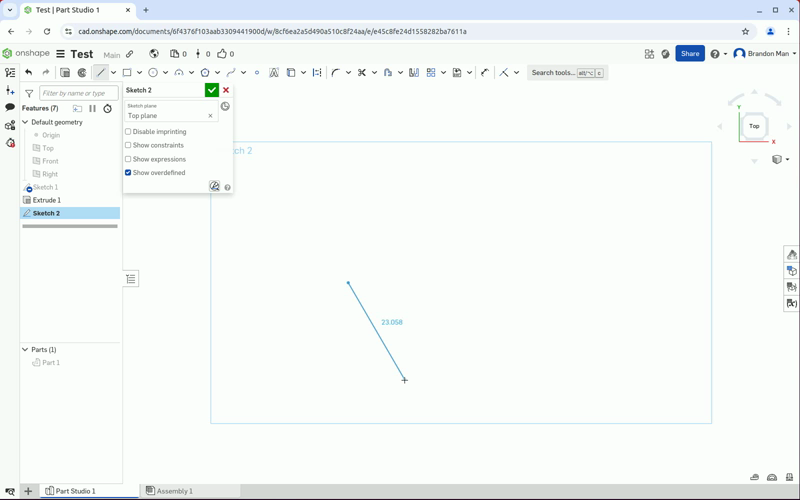
click(404, 379)
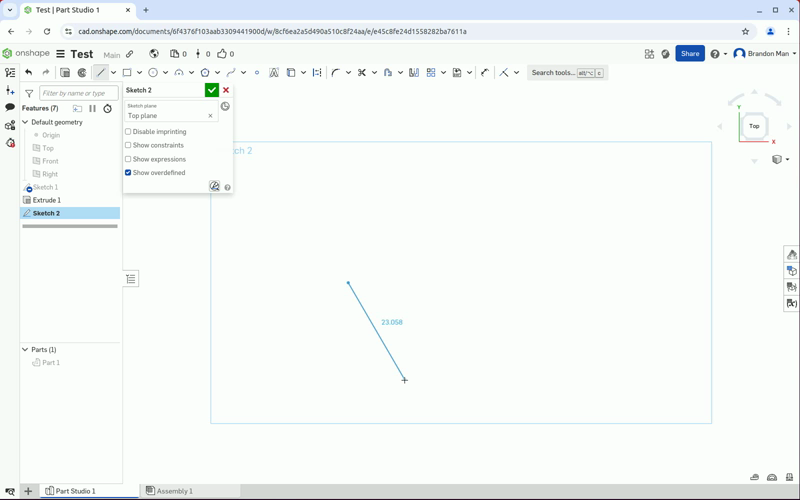
key_up(shift)
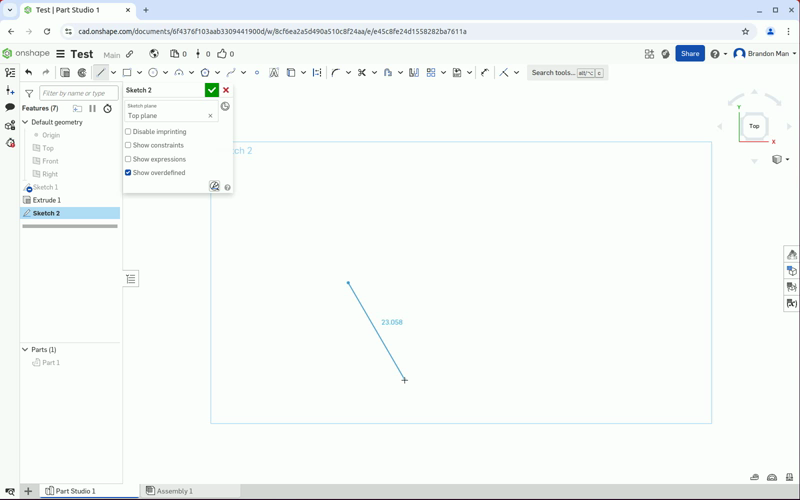
key_down(shift)
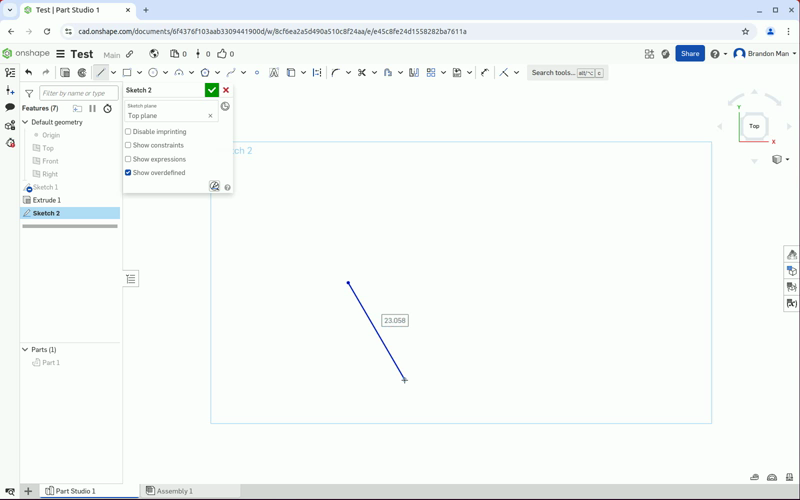
mouse_move(515, 379)
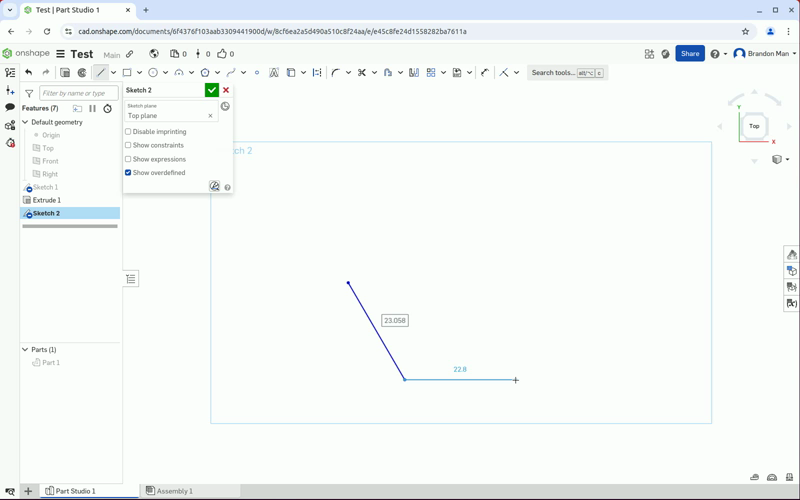
click(515, 379)
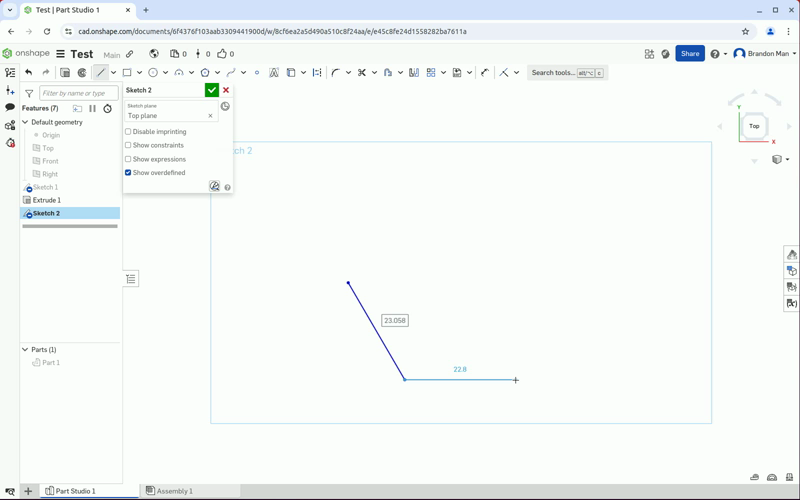
key_up(shift)
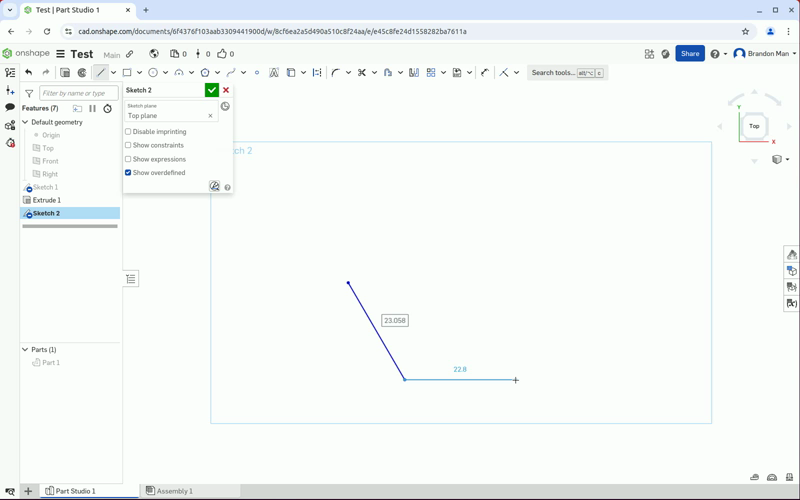
key_down(shift)
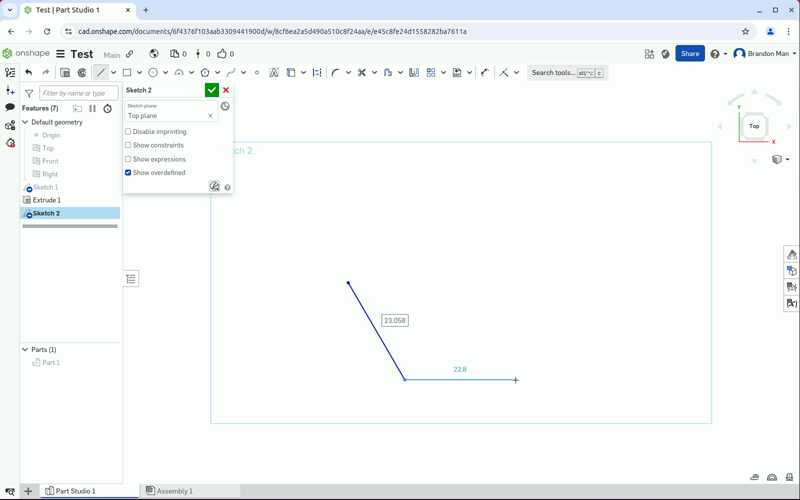
mouse_move(572, 282)
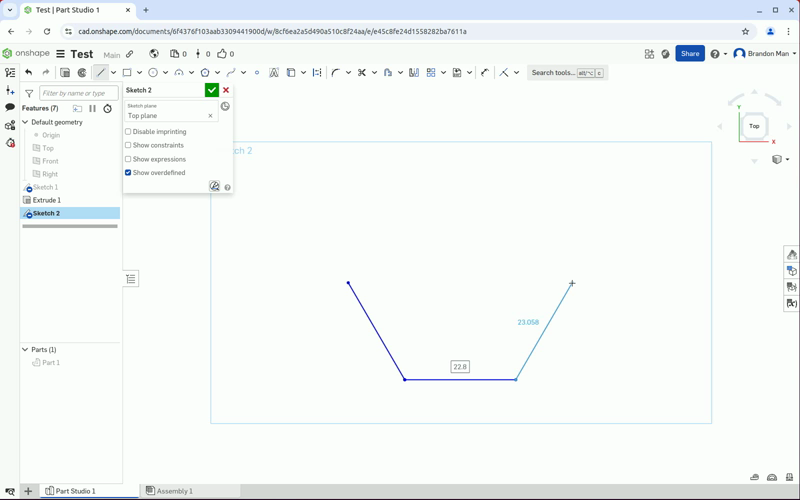
click(572, 282)
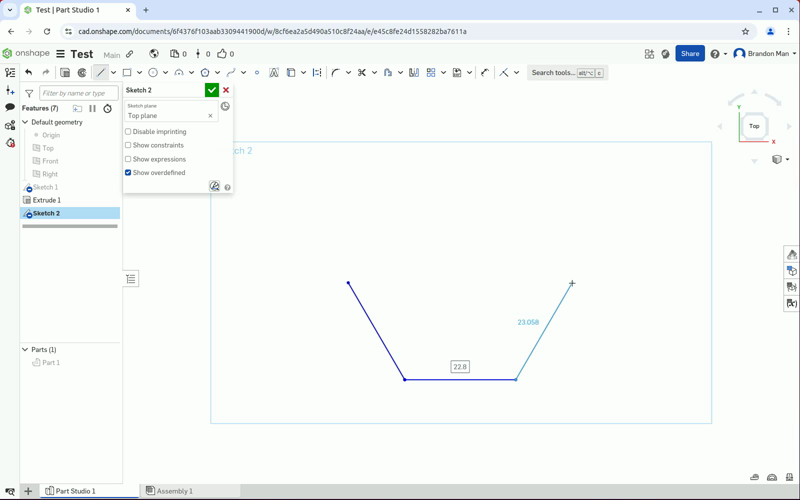
key_up(shift)
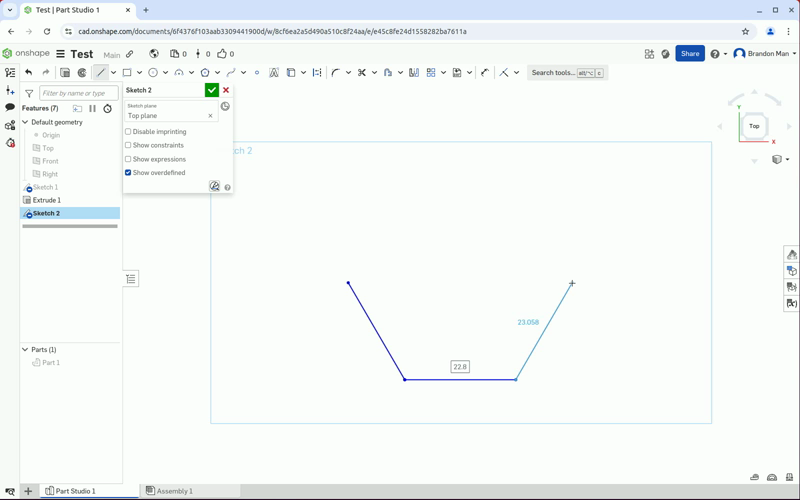
key_down(shift)
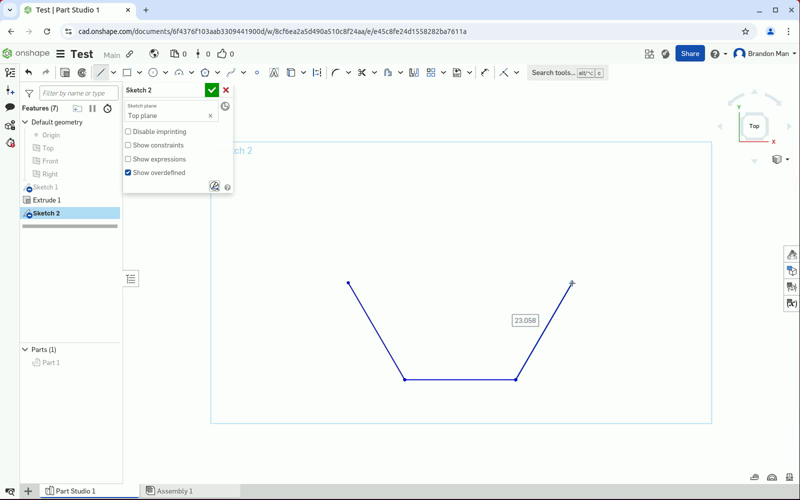
mouse_move(515, 186)
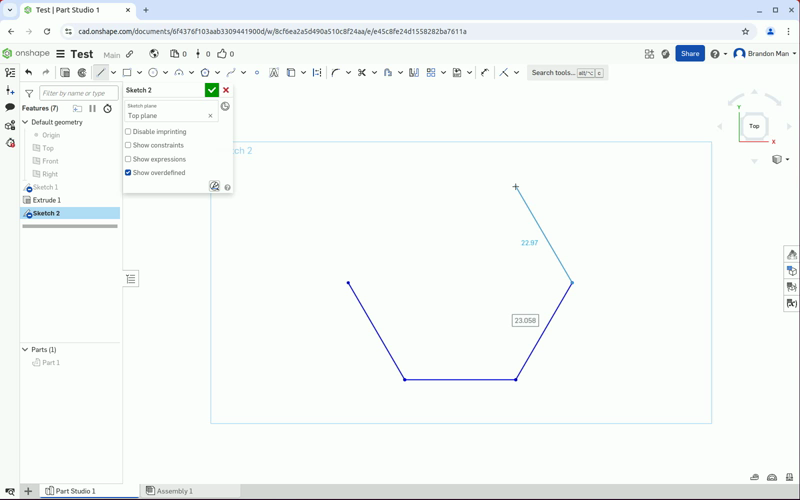
click(515, 186)
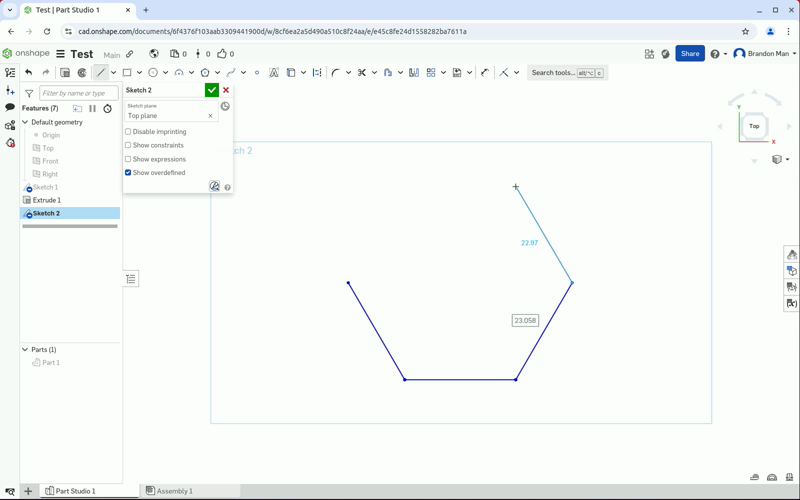
key_up(shift)
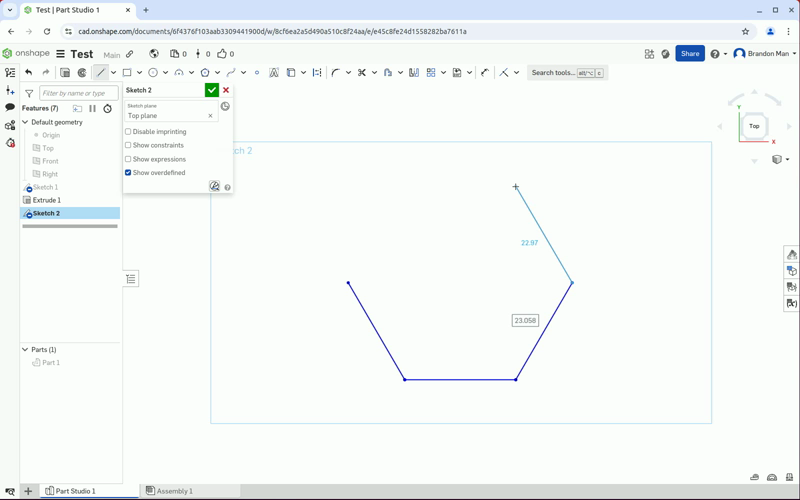
key_down(shift)
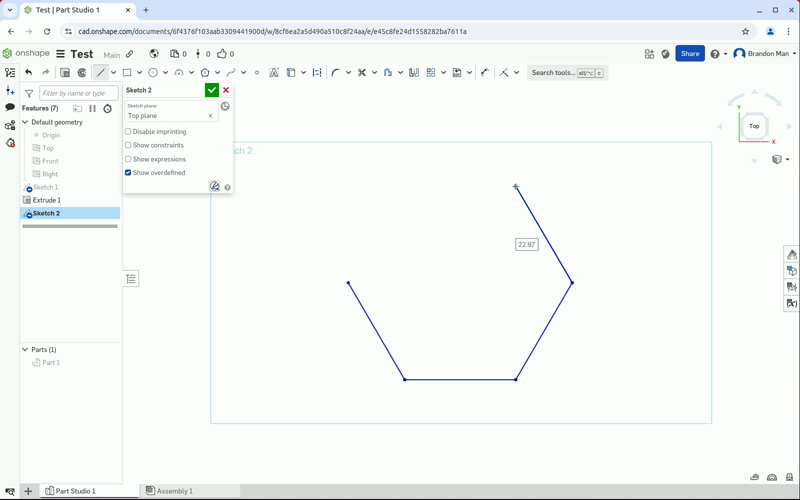
mouse_move(404, 186)
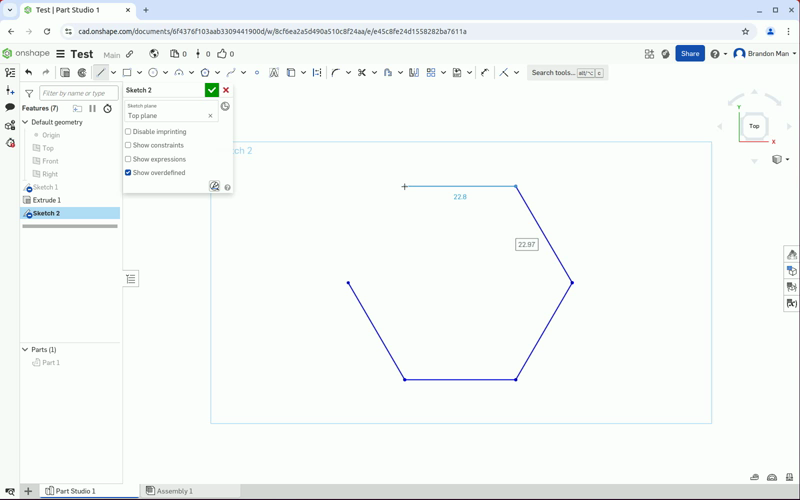
click(404, 186)
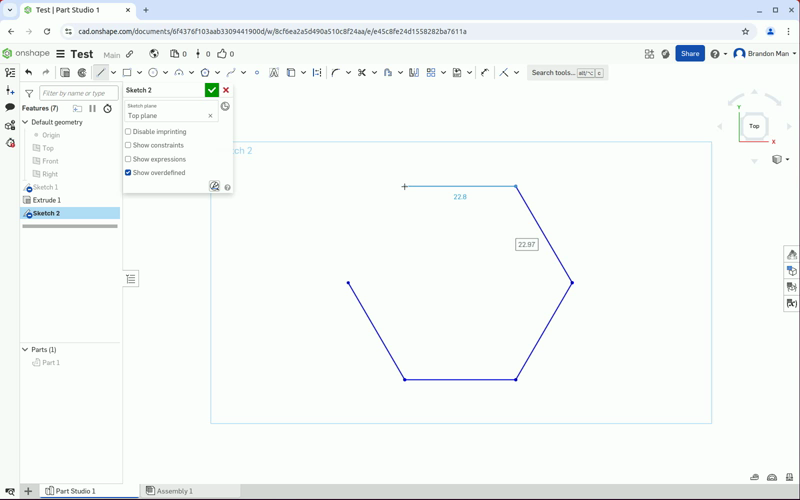
key_up(shift)
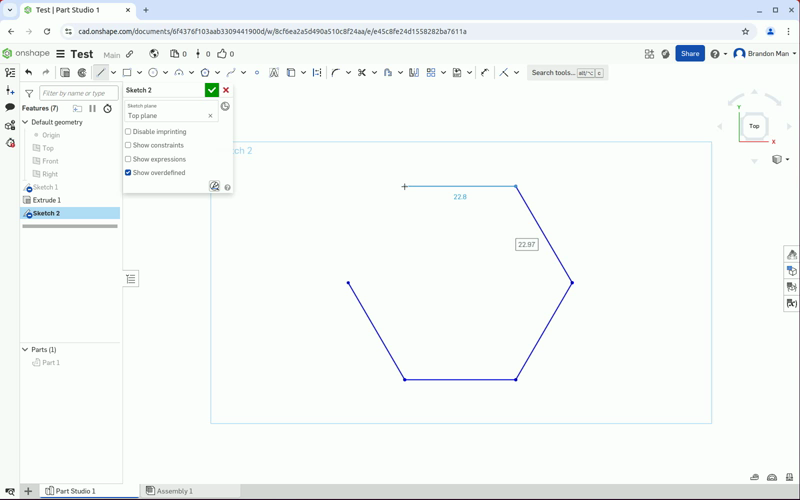
key_down(shift)
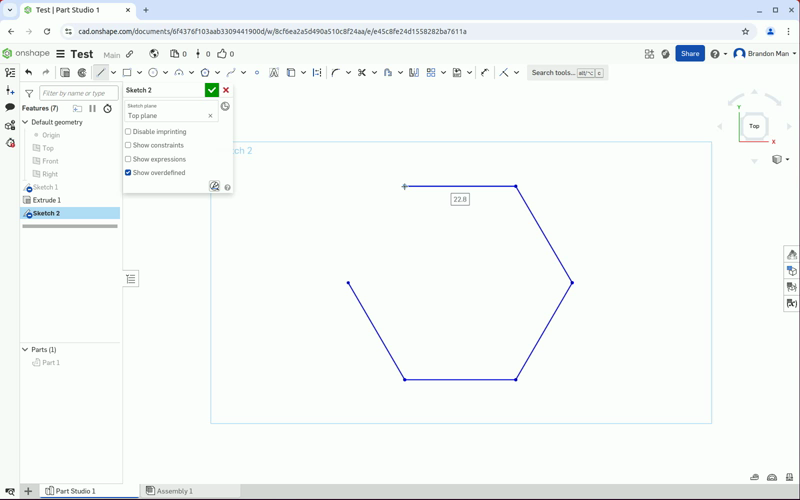
mouse_move(348, 282)
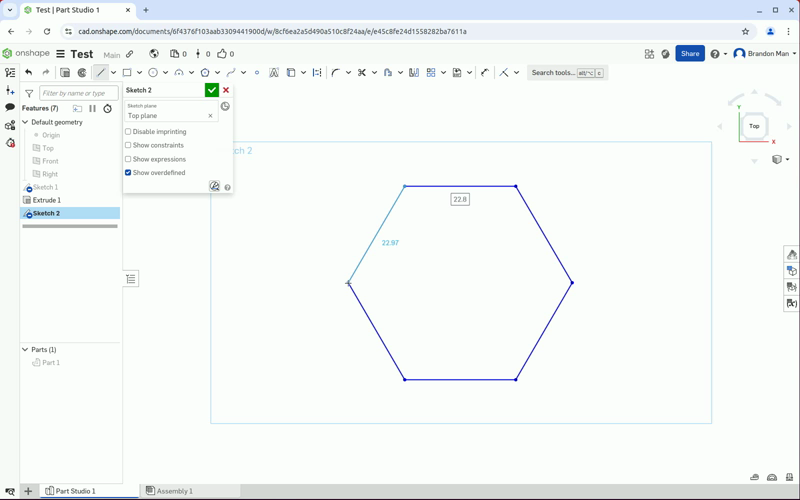
key_up(shift)
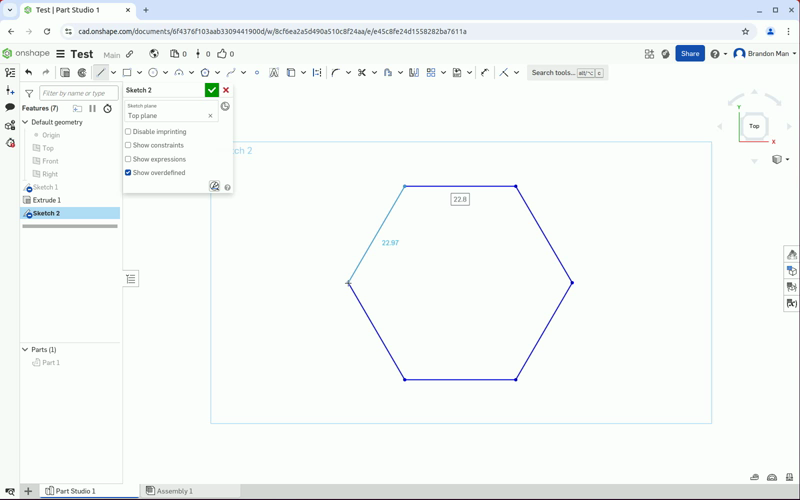
click(348, 282)
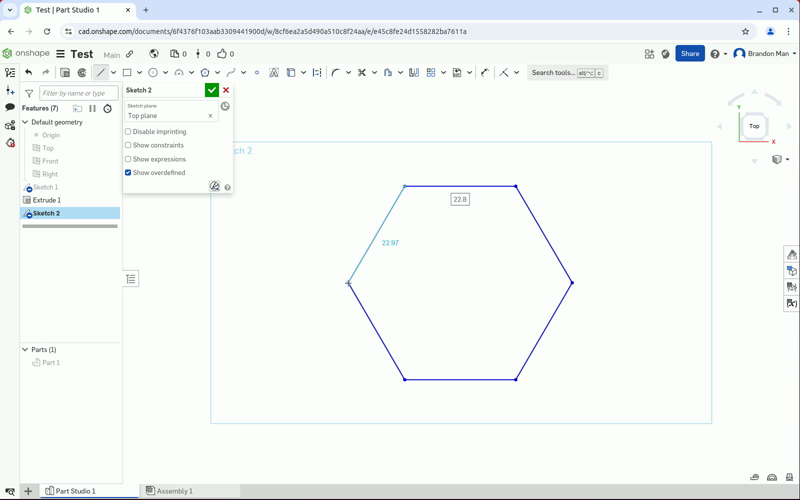
key(esc)
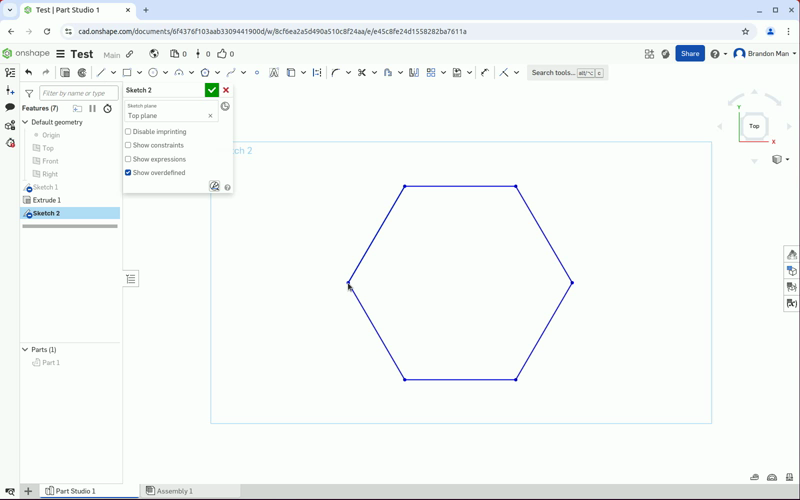
key(l)
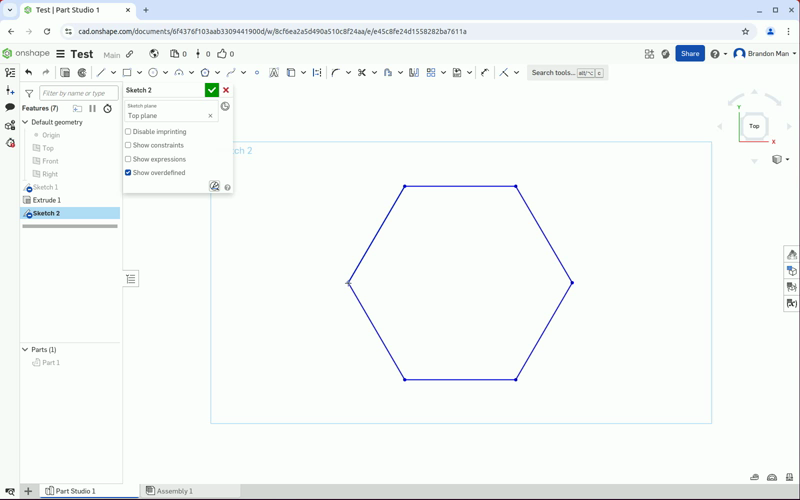
key_down(shift)
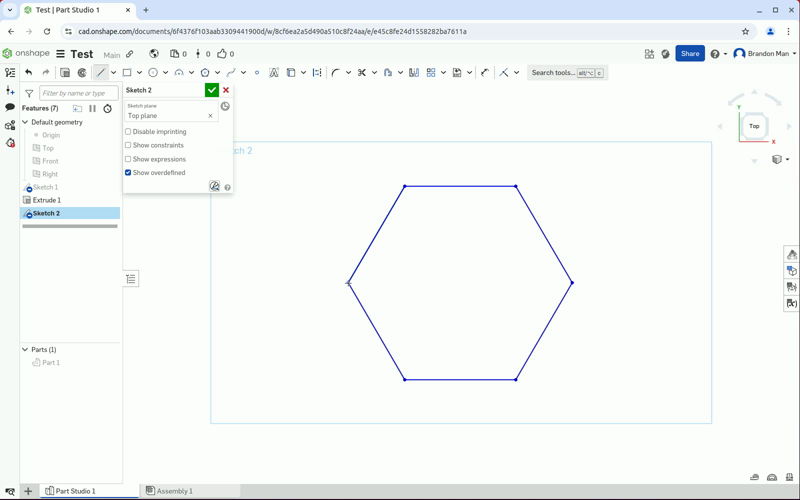
mouse_move(357, 282)
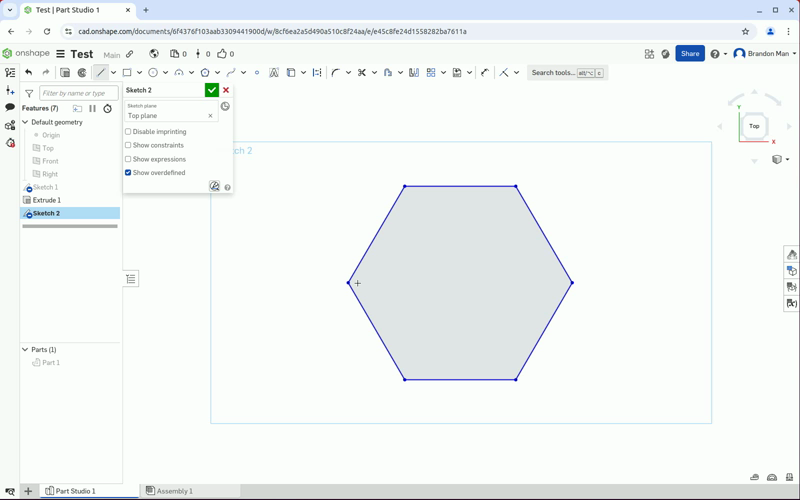
click(357, 282)
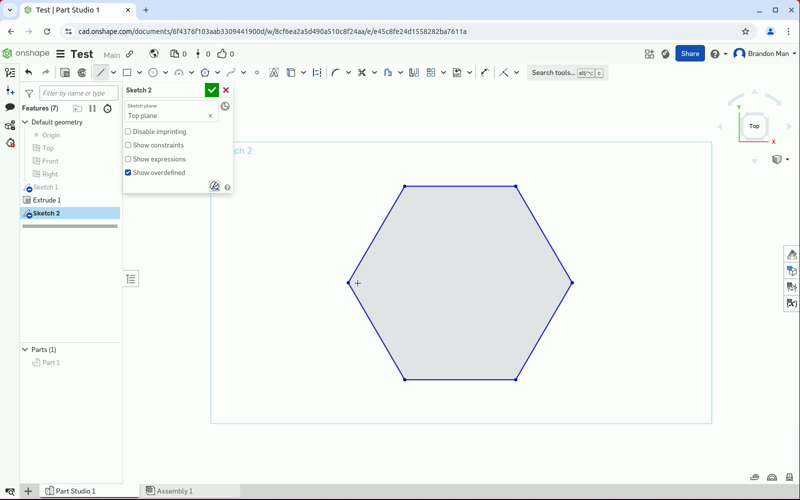
key_up(shift)
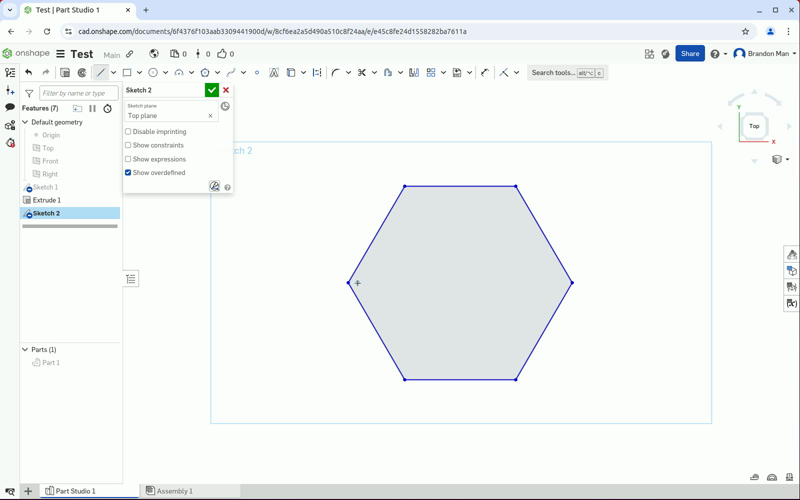
key_down(shift)
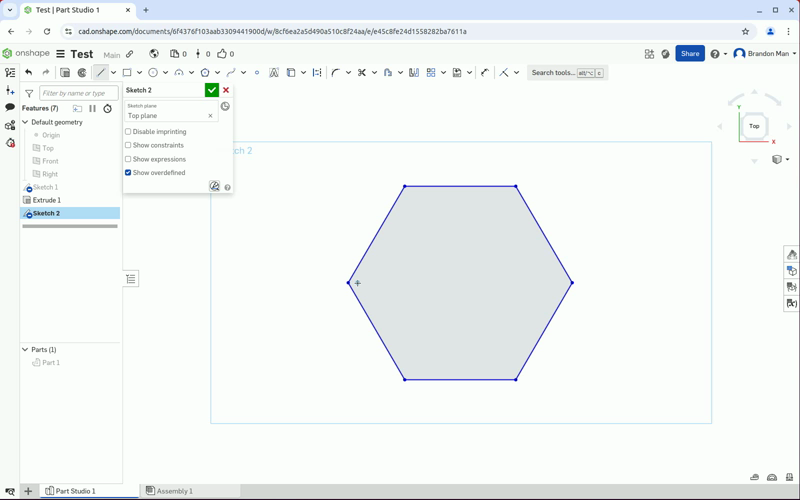
mouse_move(409, 370)
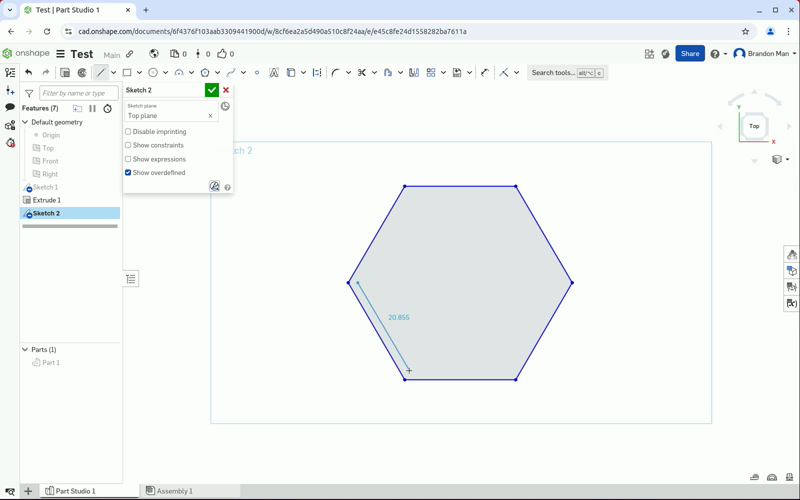
click(409, 370)
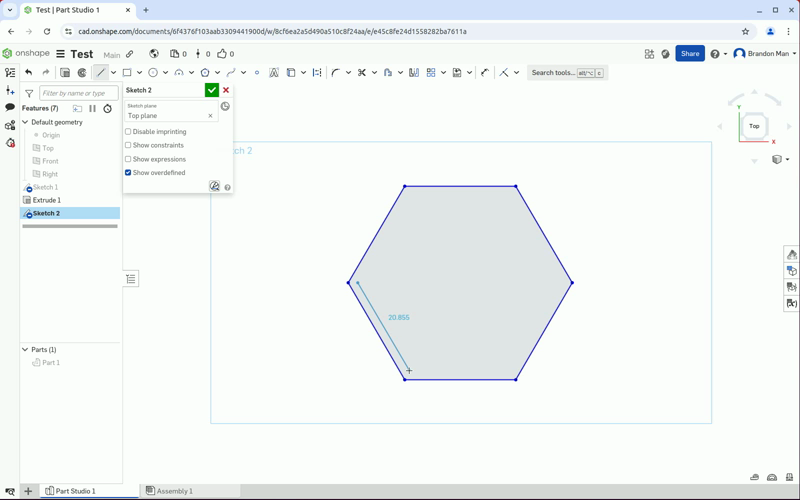
key_up(shift)
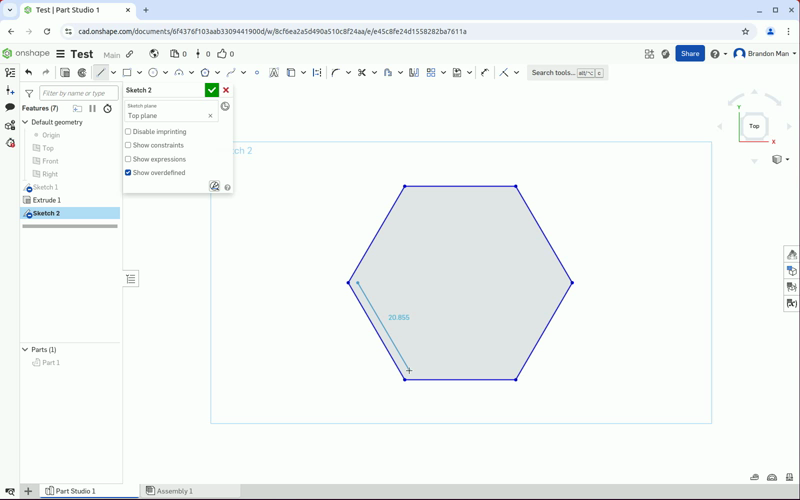
key_down(shift)
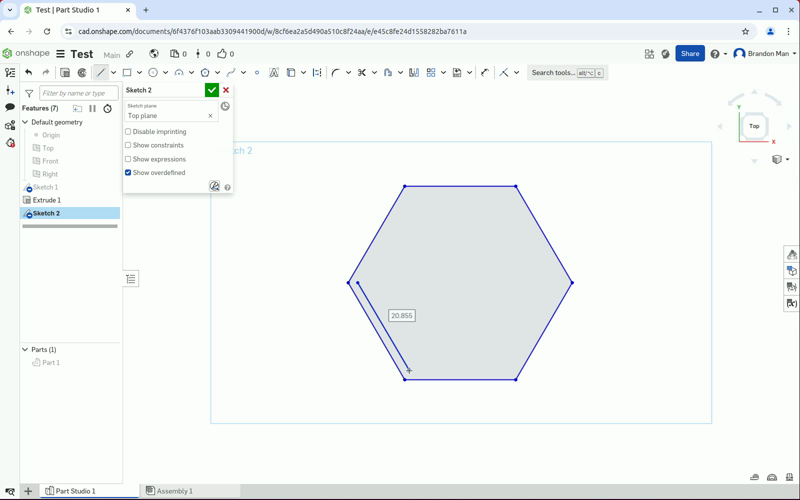
mouse_move(510, 370)
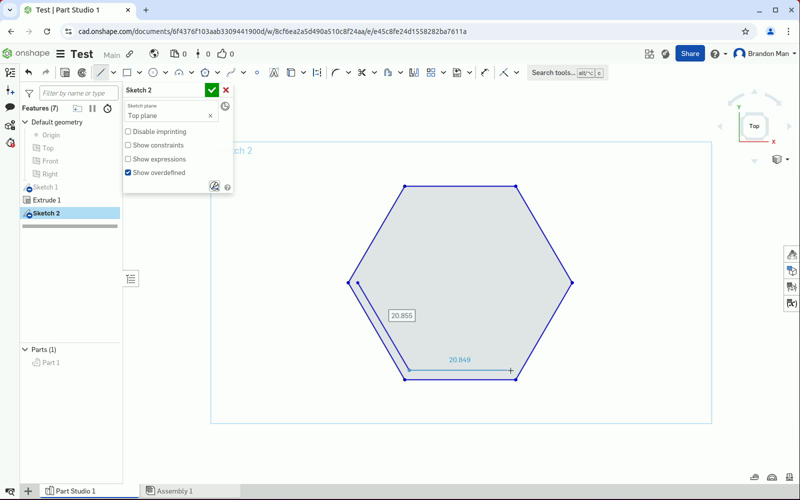
click(510, 370)
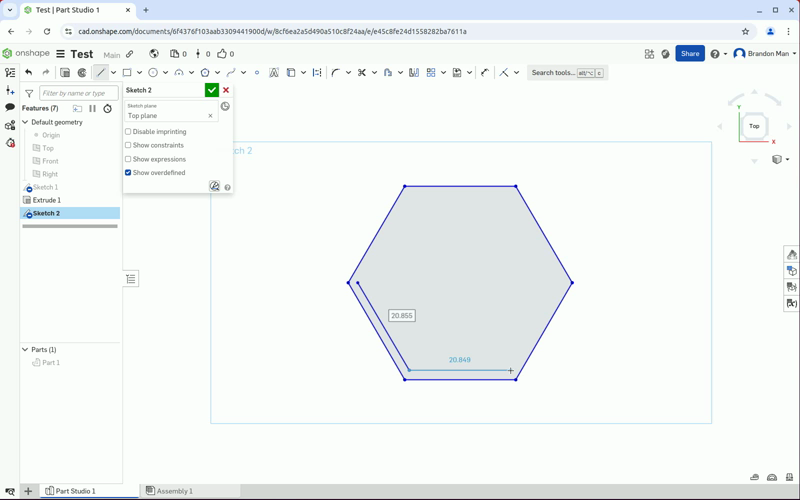
key_up(shift)
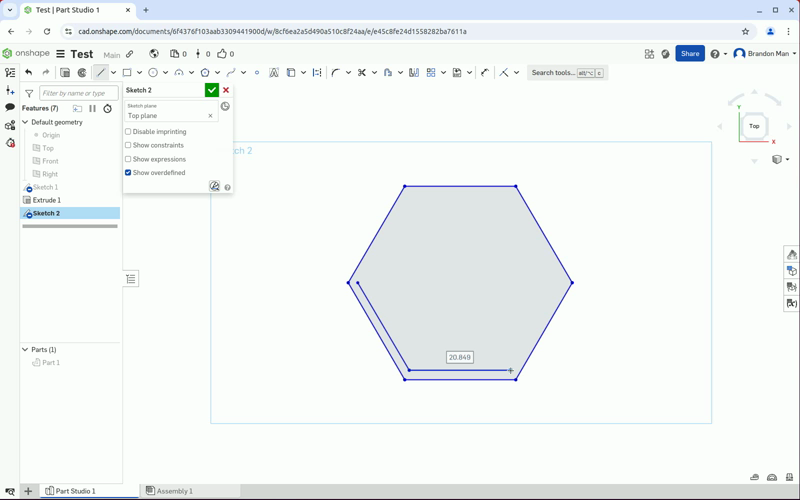
key_down(shift)
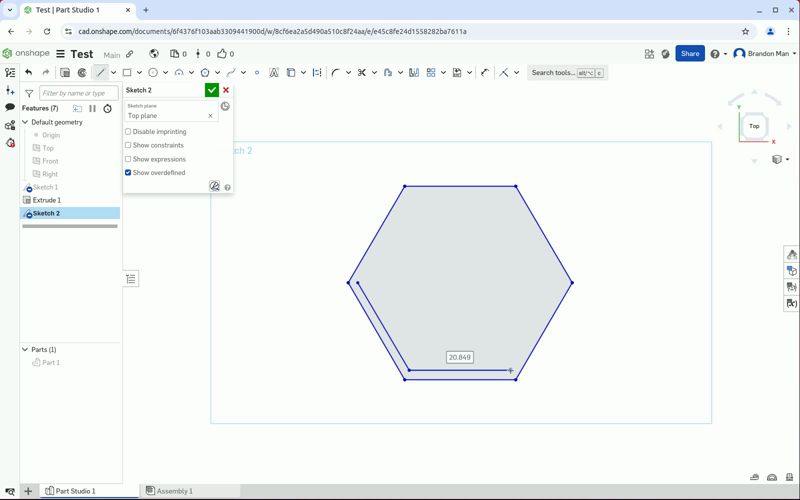
mouse_move(562, 282)
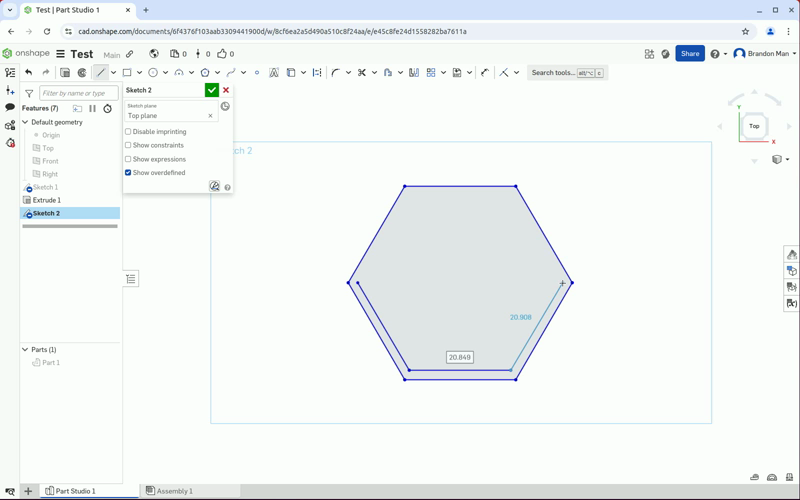
click(562, 282)
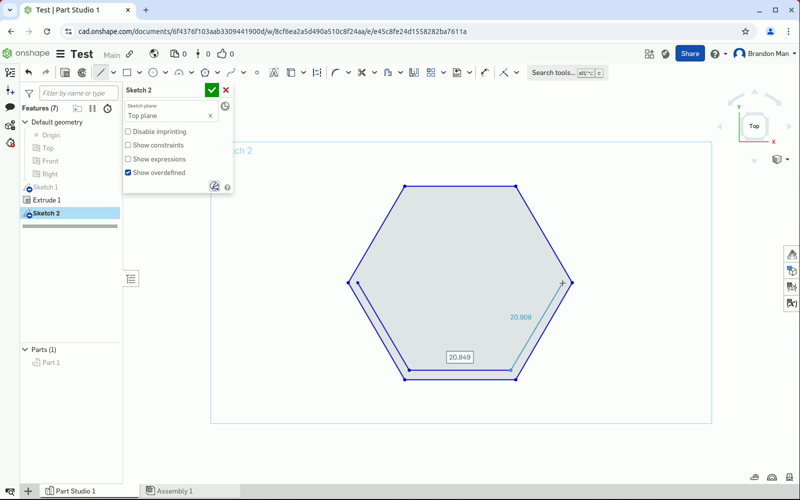
key_up(shift)
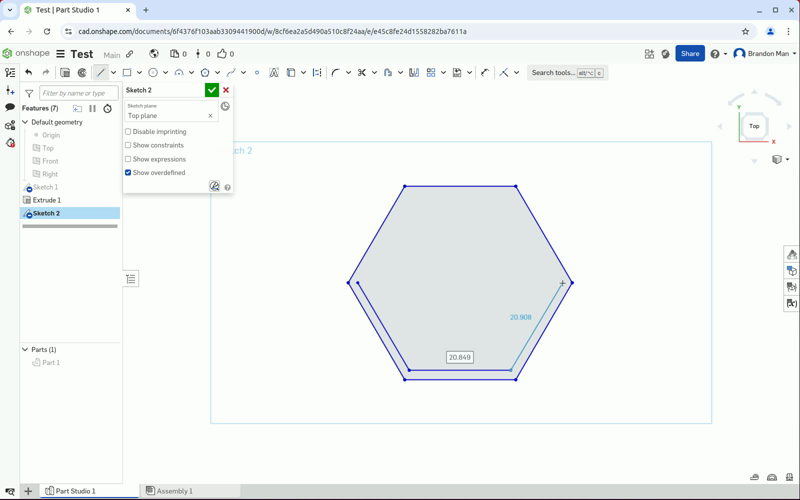
key_down(shift)
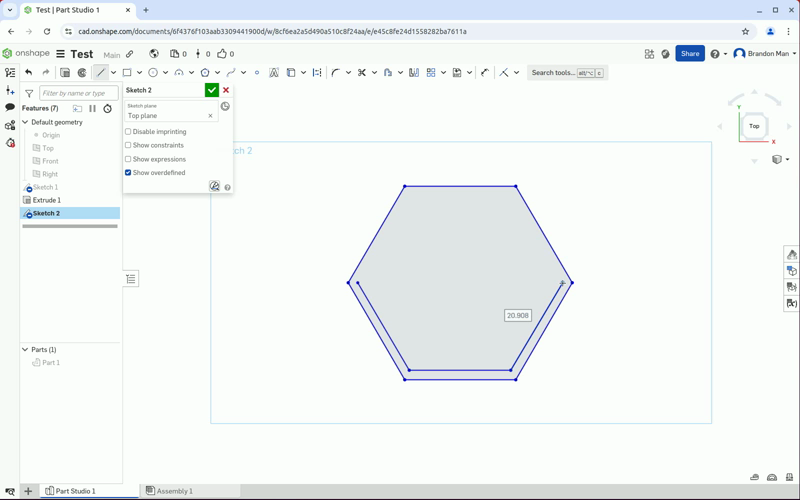
mouse_move(510, 195)
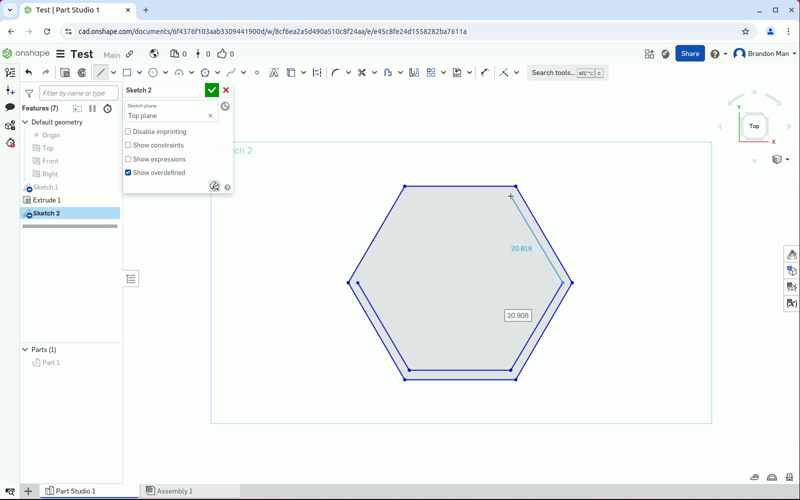
click(510, 195)
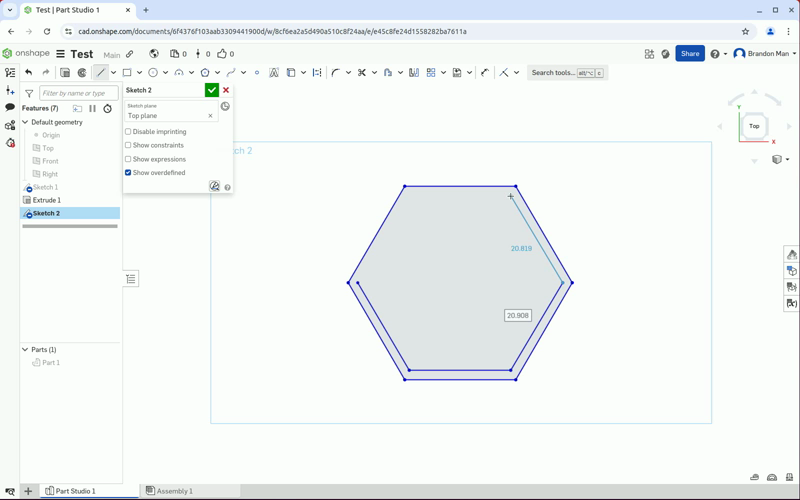
key_up(shift)
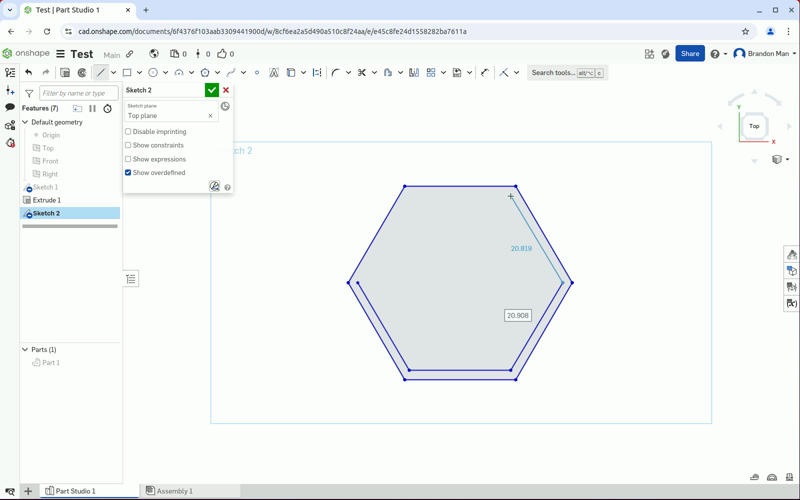
key_down(shift)
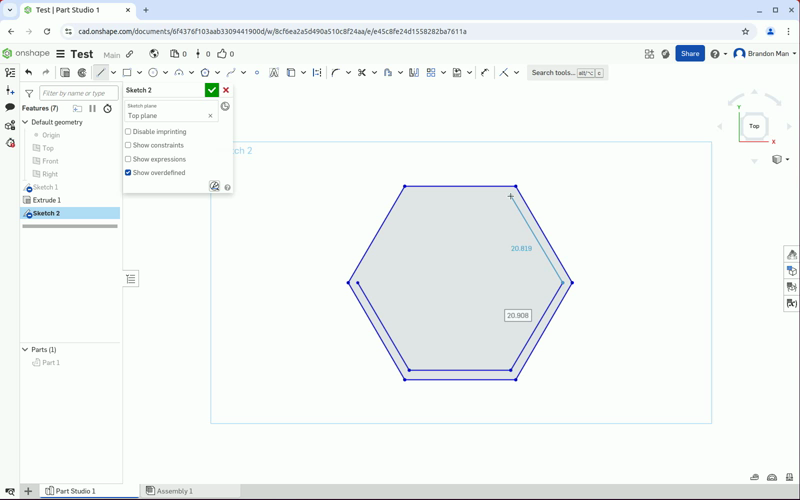
mouse_move(409, 195)
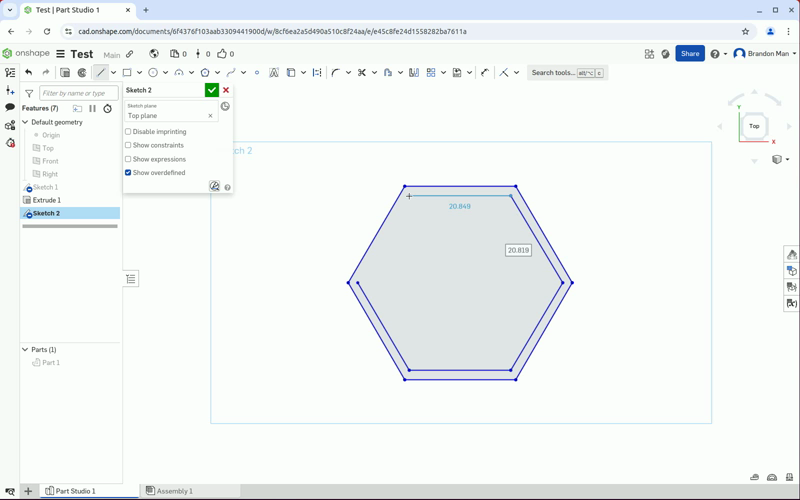
click(409, 195)
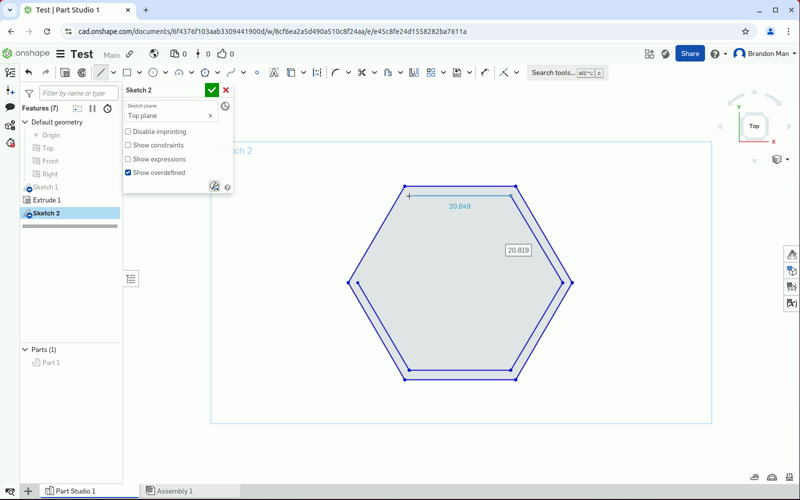
key_up(shift)
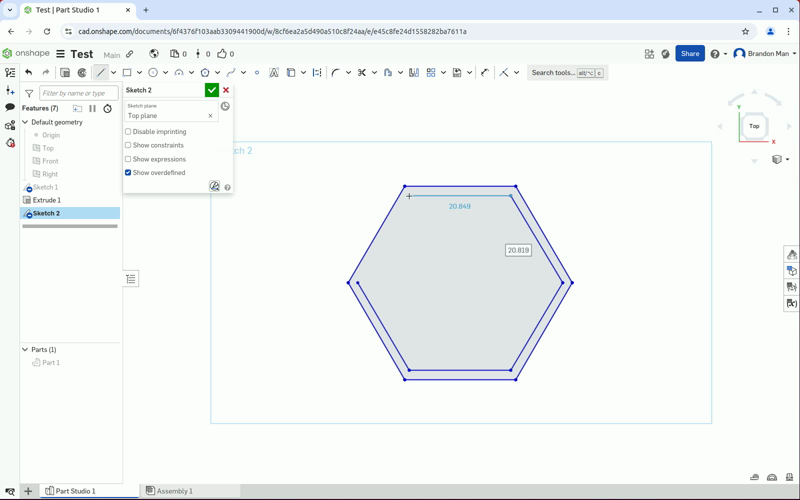
key_down(shift)
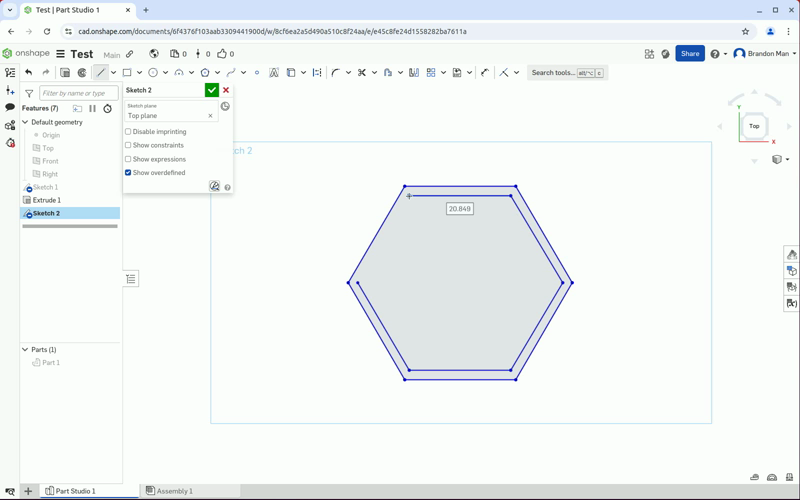
mouse_move(357, 282)
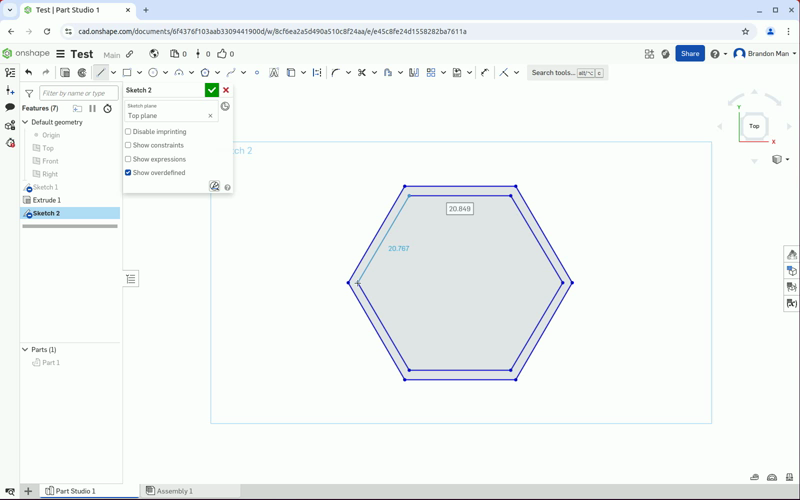
key_up(shift)
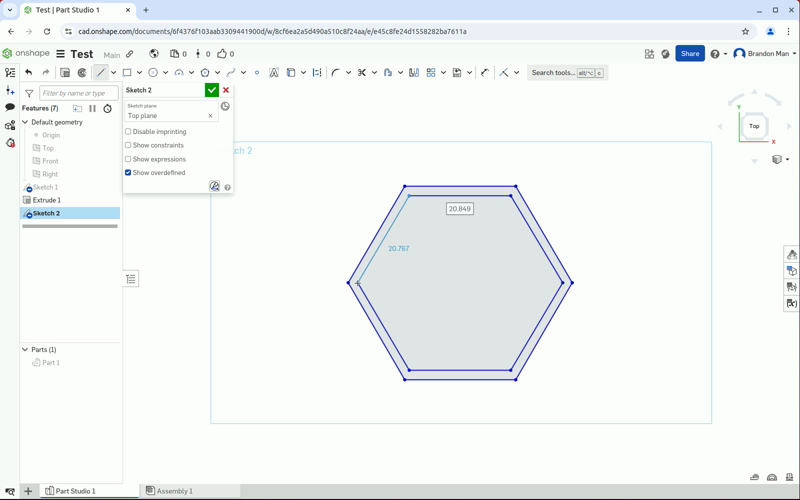
click(357, 282)
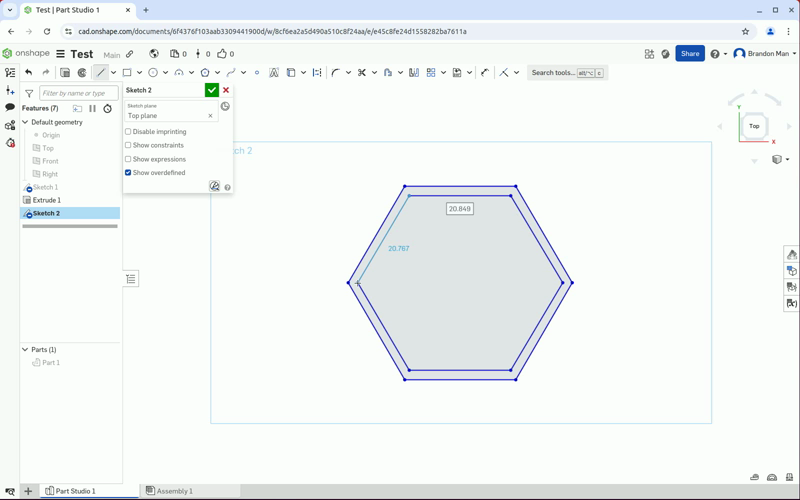
key(esc)
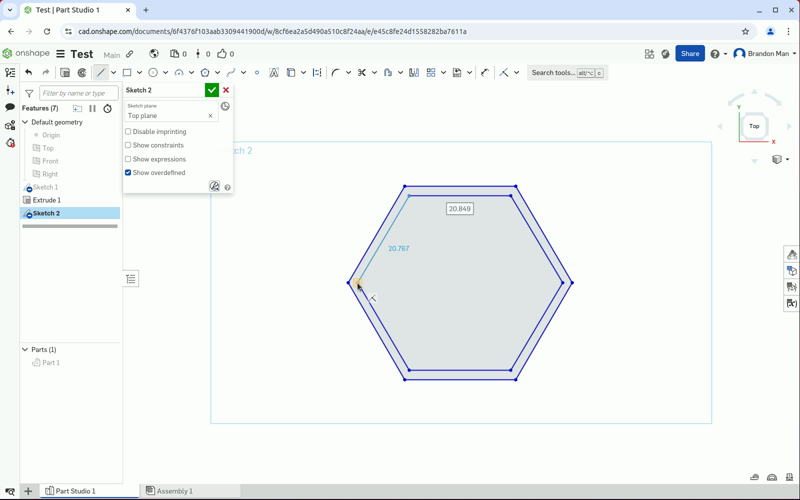
mouse_move(386, 340)
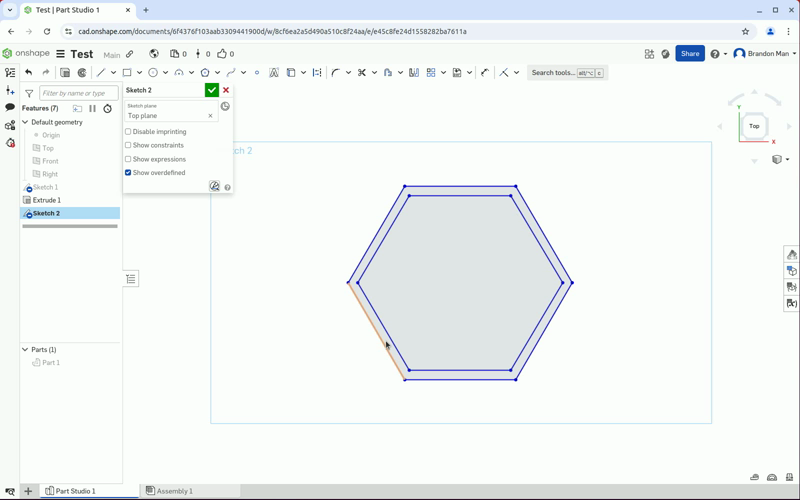
click(386, 340)
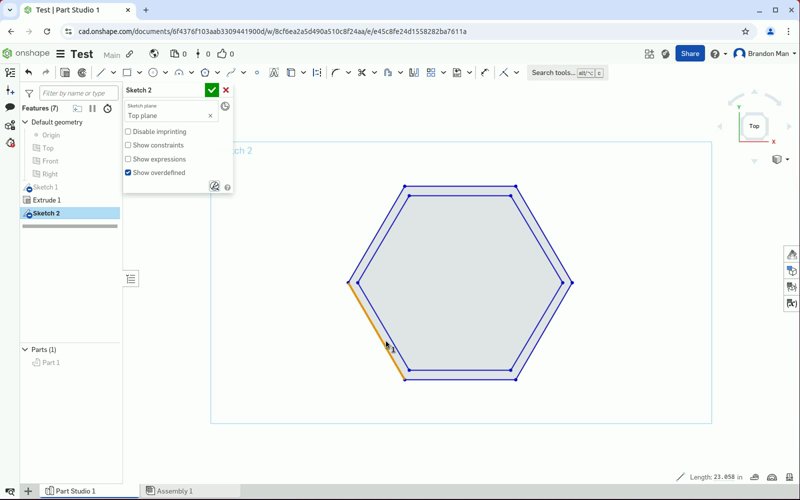
mouse_move(73, 352)
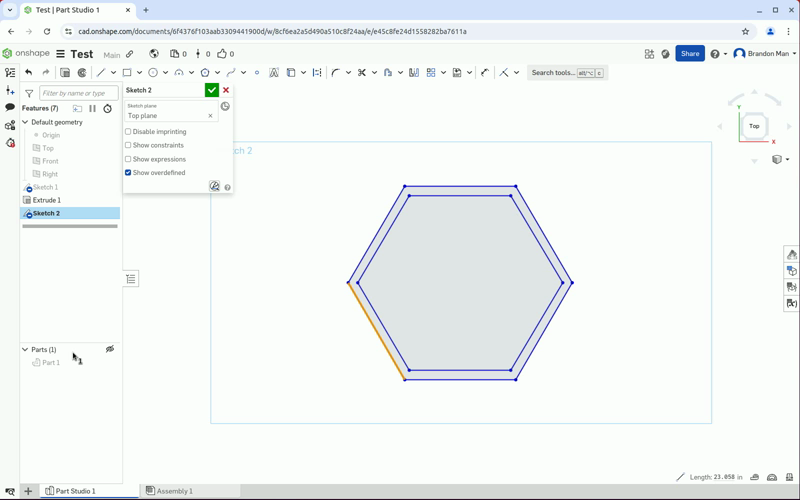
key(shift+y)
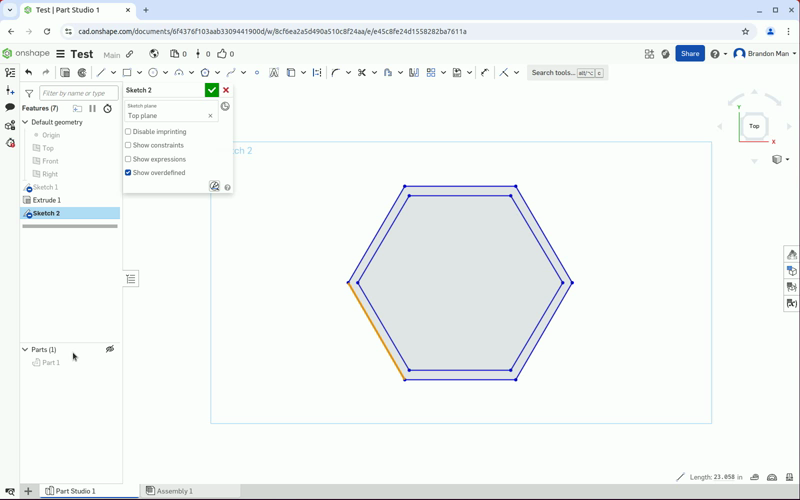
key(shift+e)
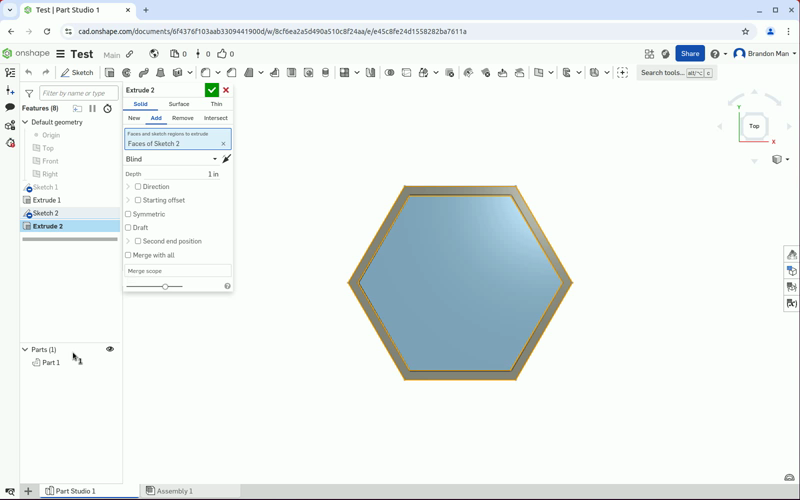
mouse_move(143, 106)
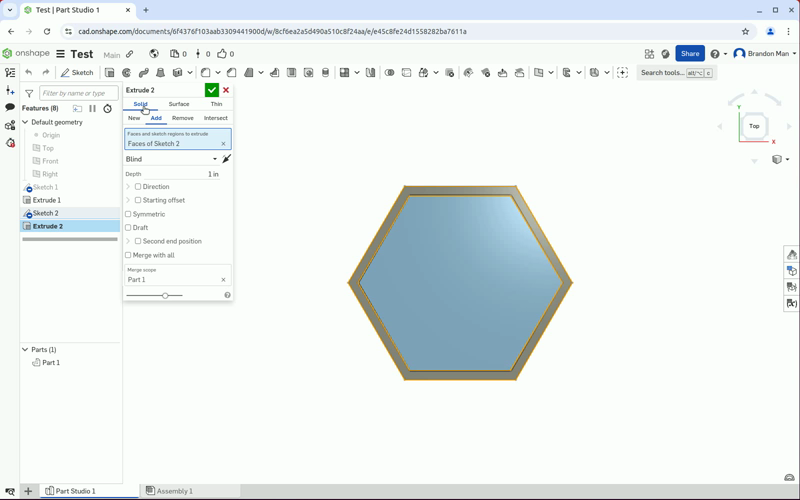
click(143, 106)
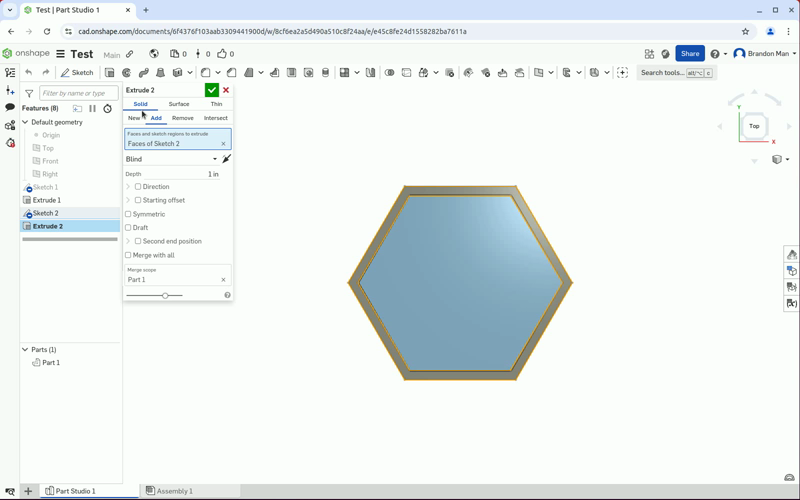
mouse_move(137, 120)
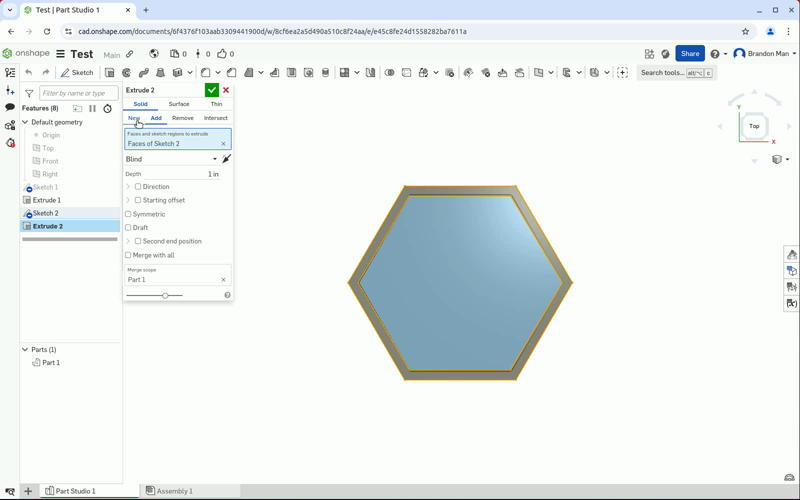
click(137, 120)
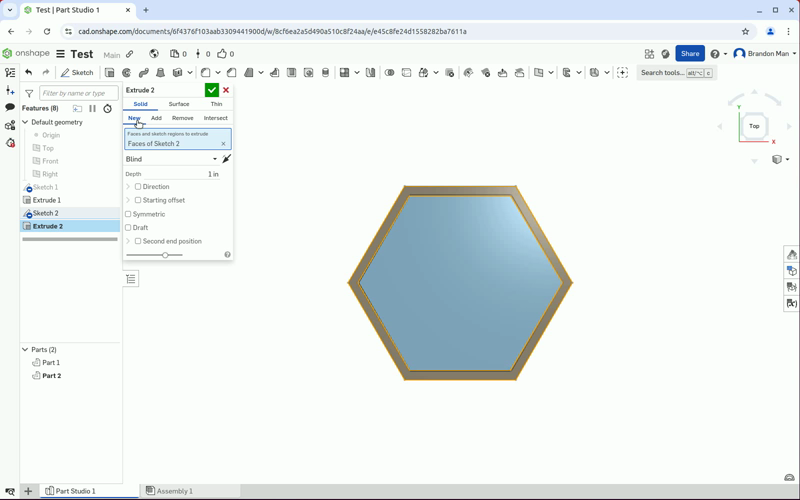
key(tab, 4)
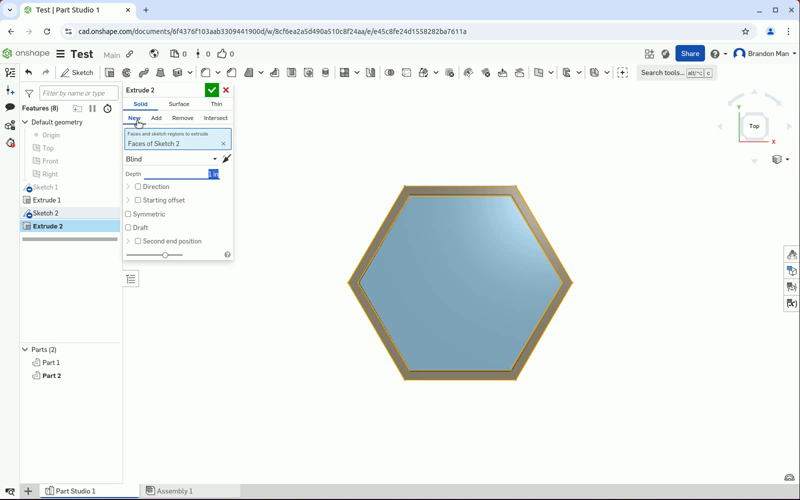
text(2.166)
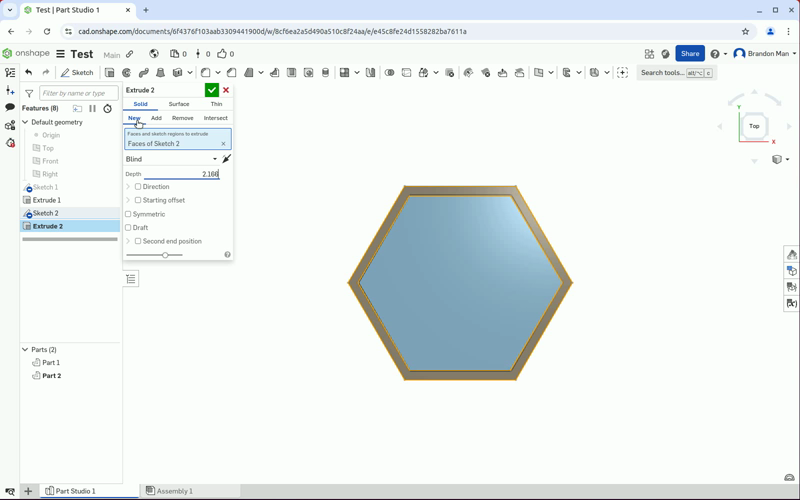
key(enter)
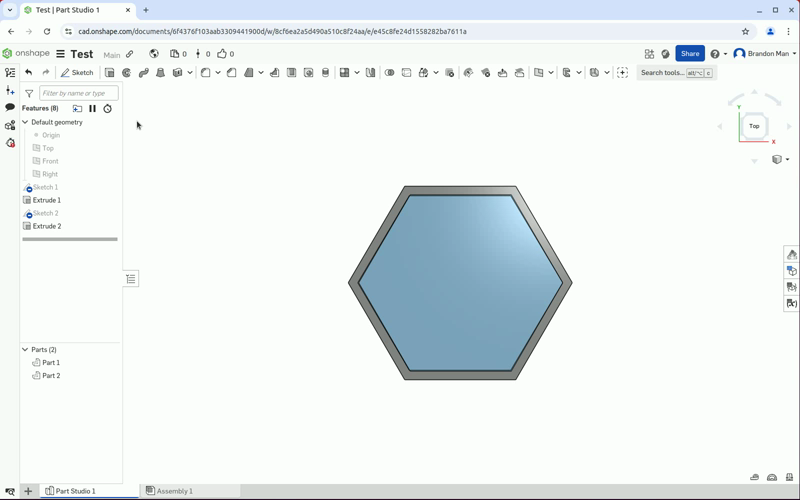
key(shift+h)
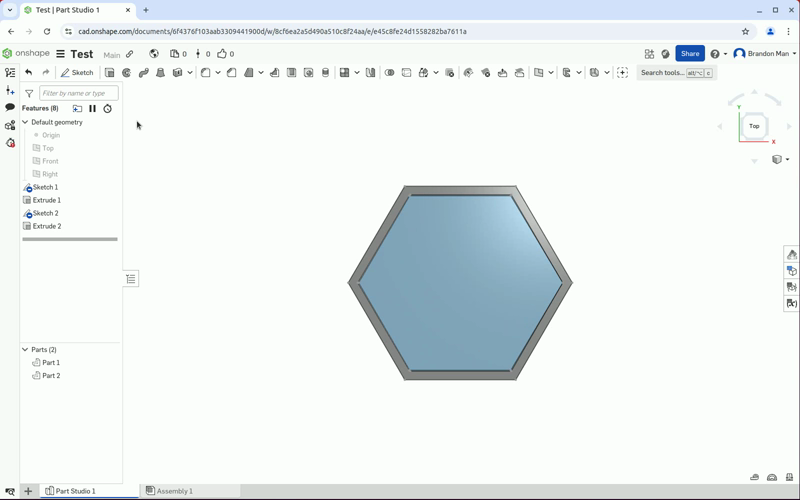
key(shift+h)
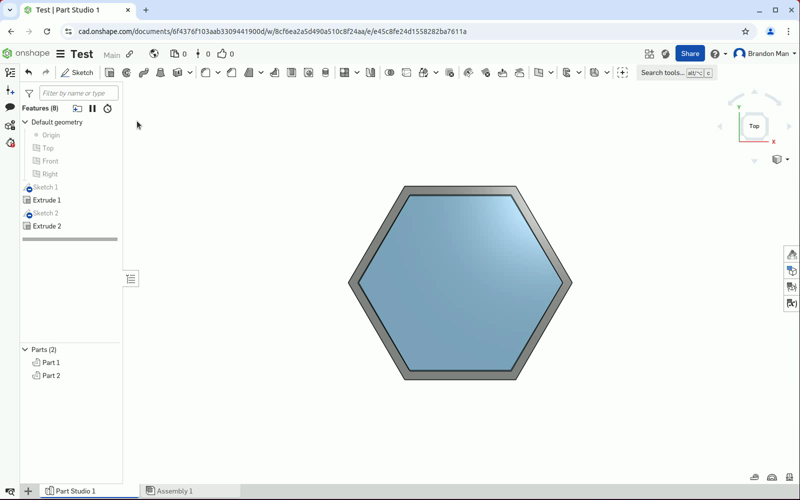
mouse_move(73, 189)
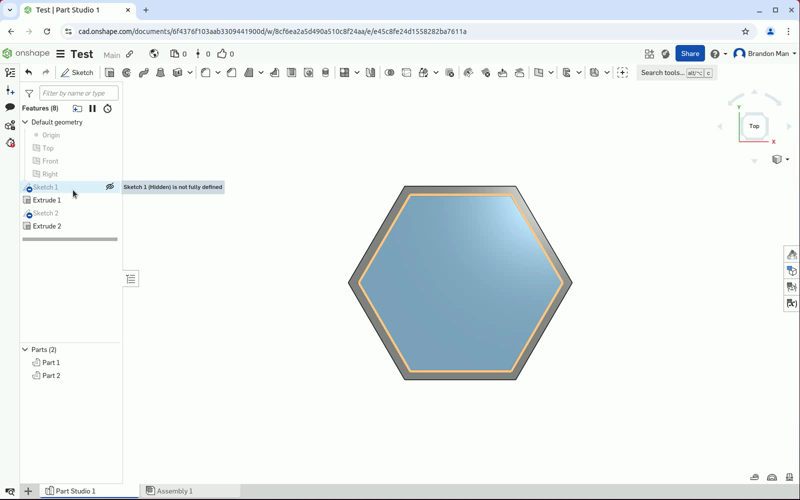
click(73, 189)
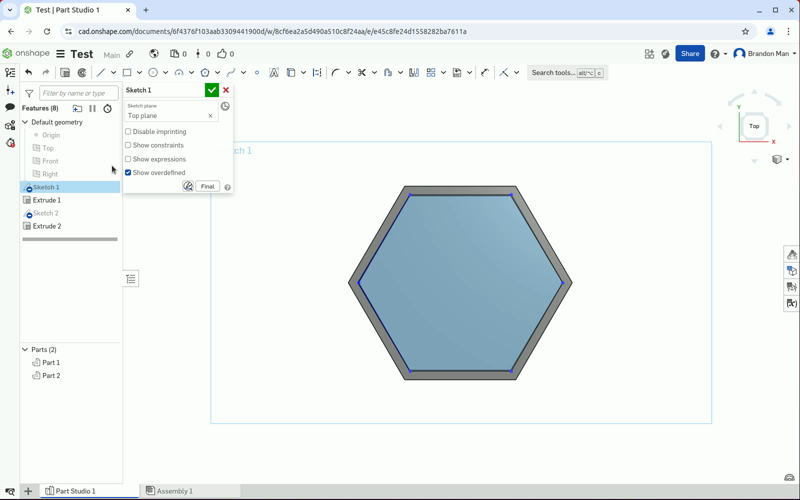
mouse_move(229, 92)
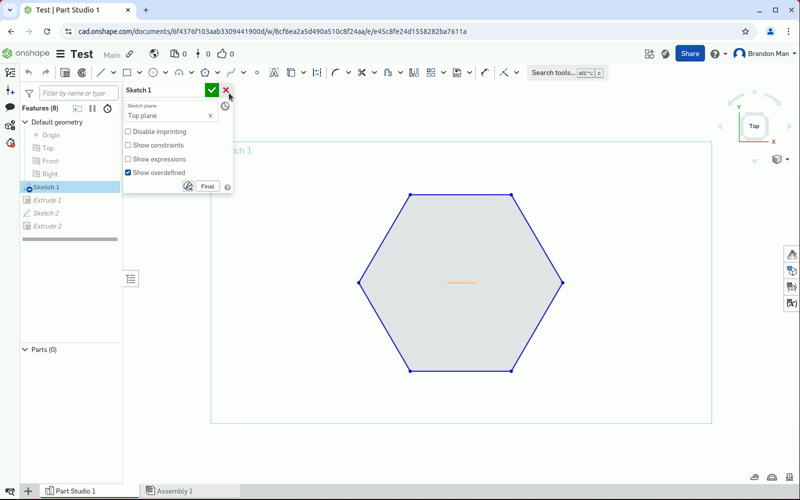
click(229, 92)
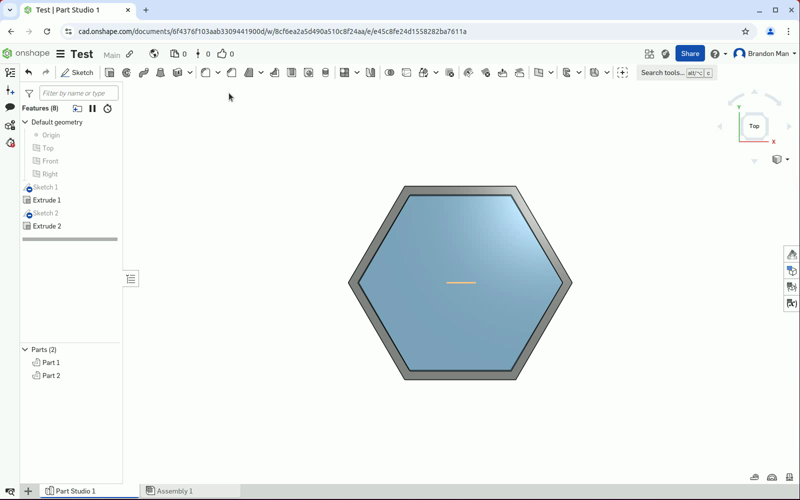
mouse_move(541, 75)
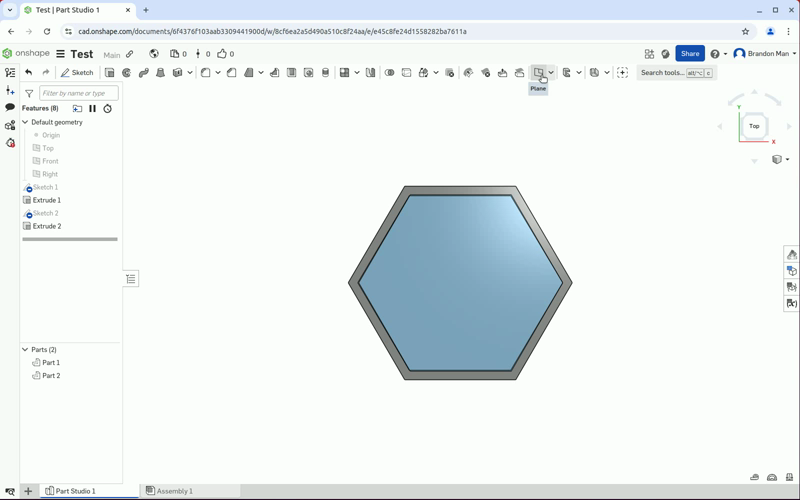
click(541, 75)
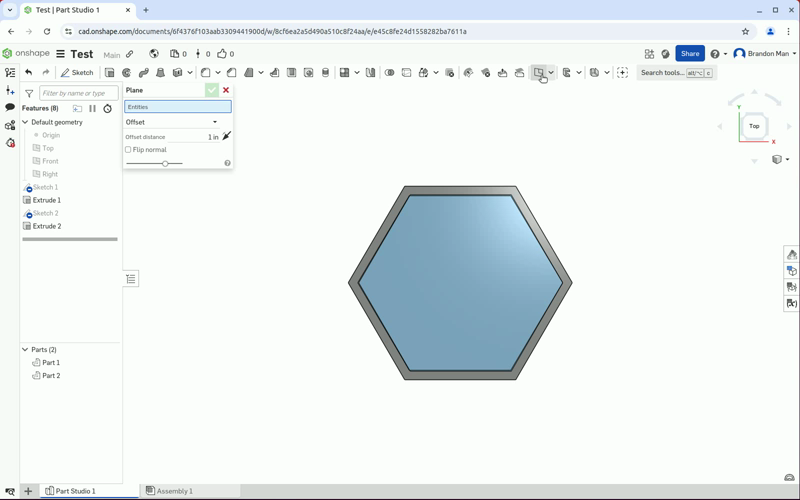
mouse_move(73, 150)
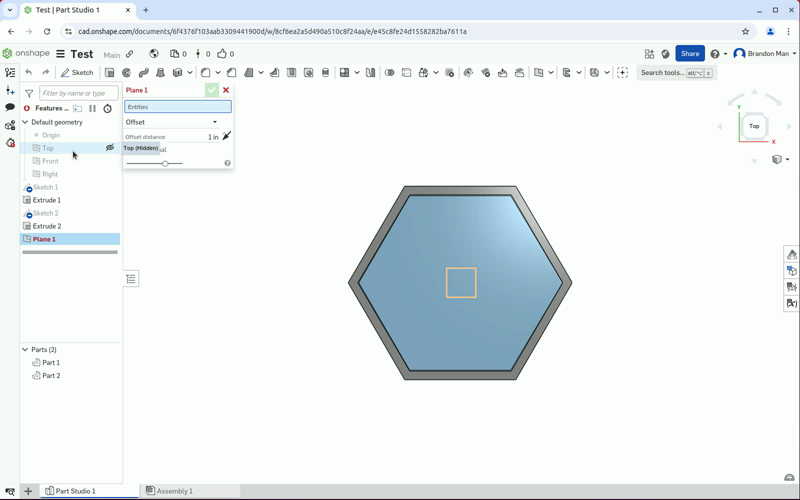
click(73, 150)
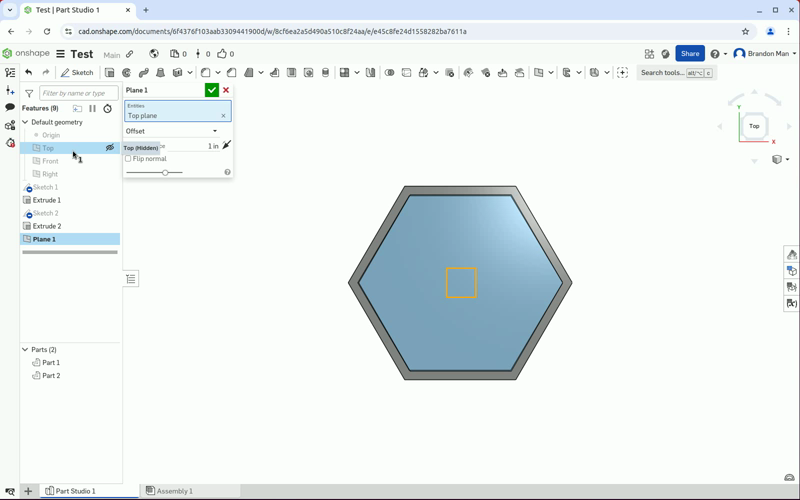
key(tab, 2)
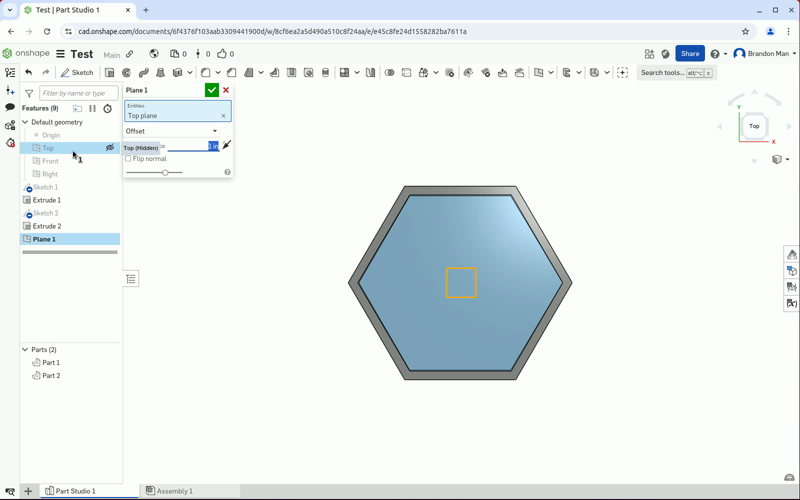
text(2.157)
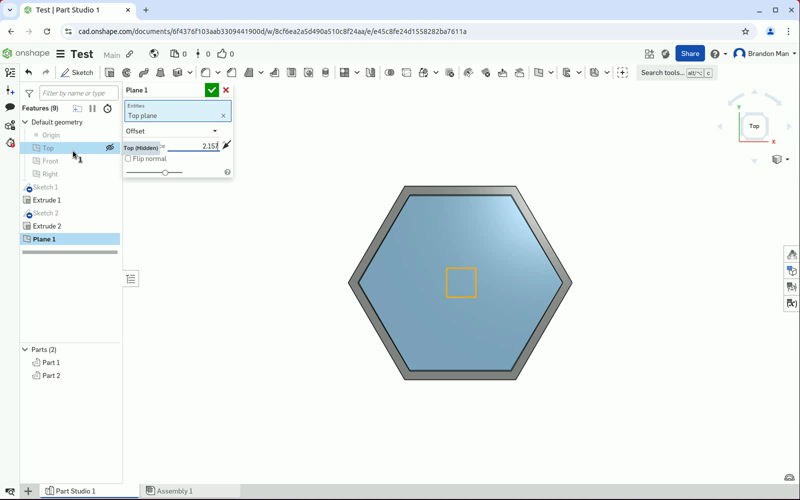
key(enter, 2)
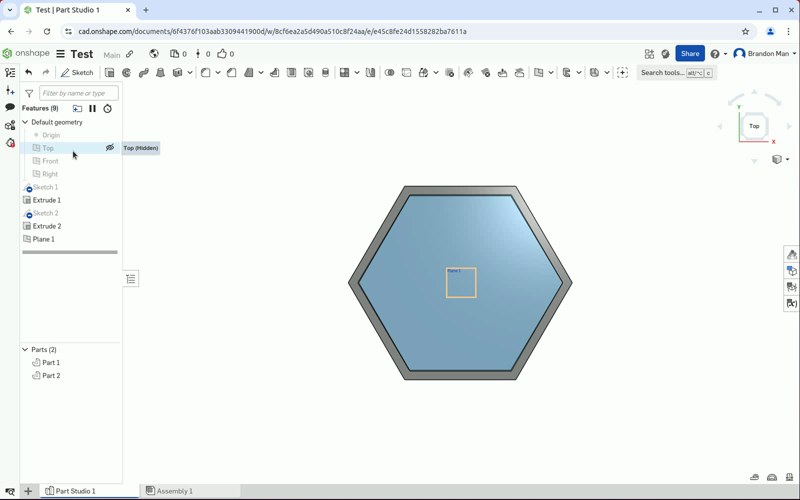
key(shift+s)
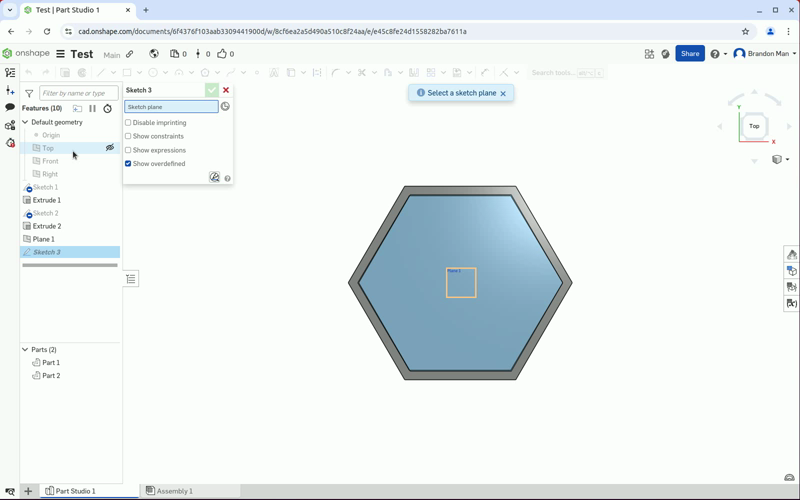
mouse_move(73, 241)
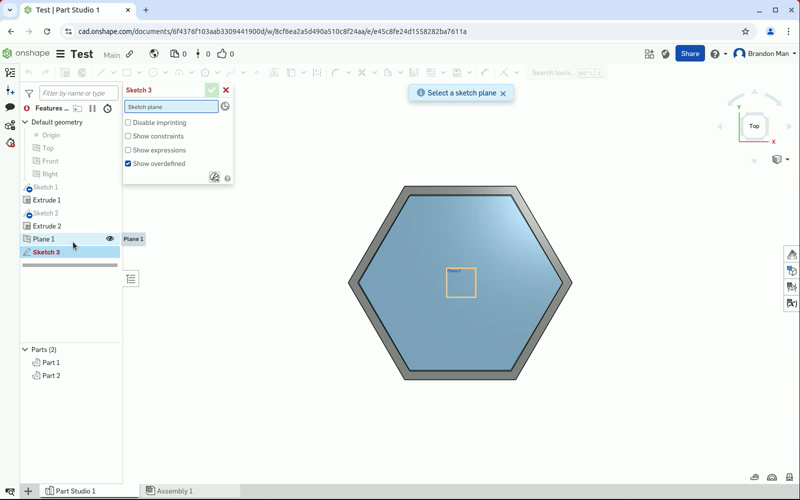
click(73, 241)
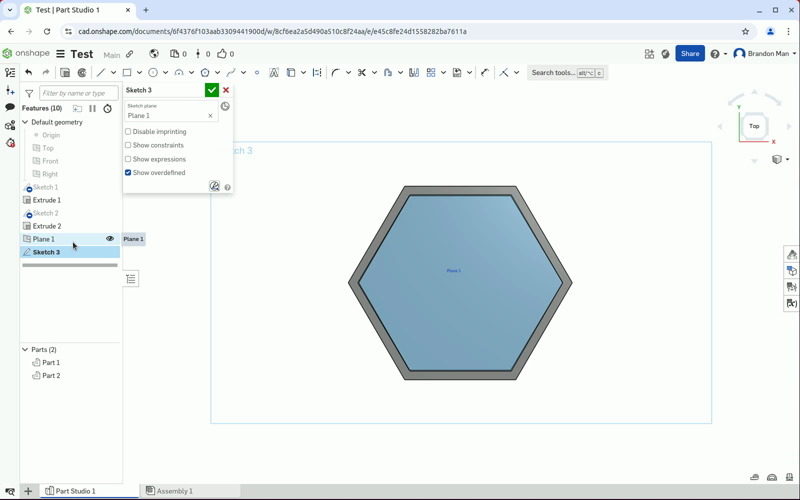
mouse_move(73, 352)
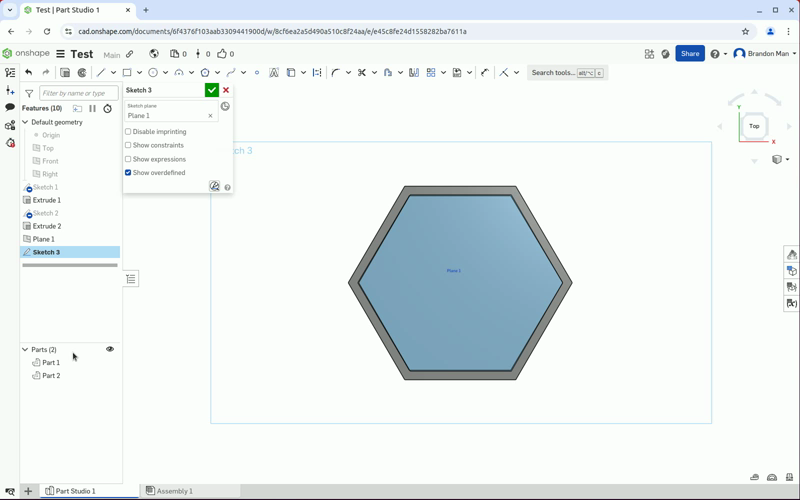
key(y)
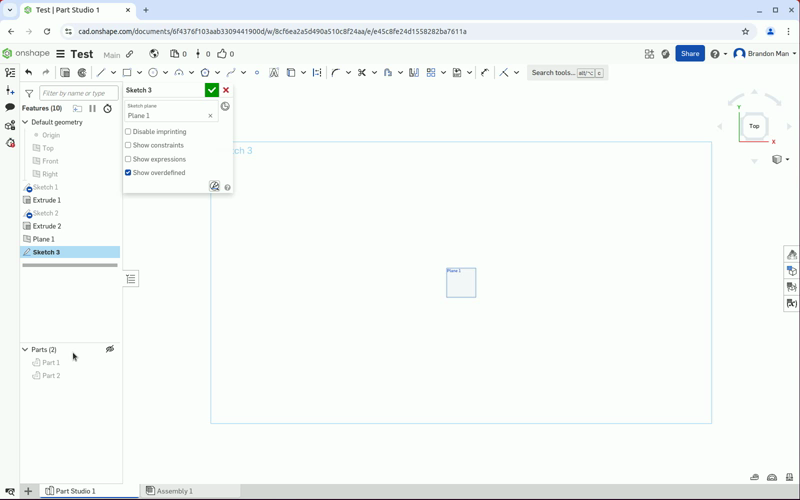
key(l)
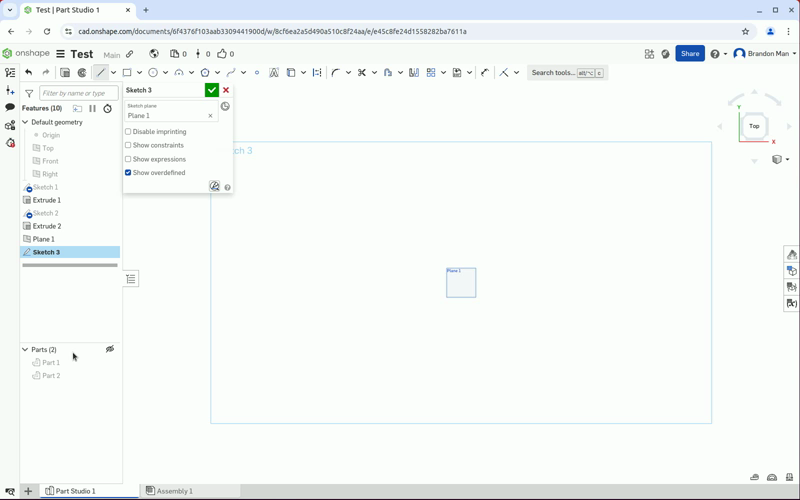
key_down(shift)
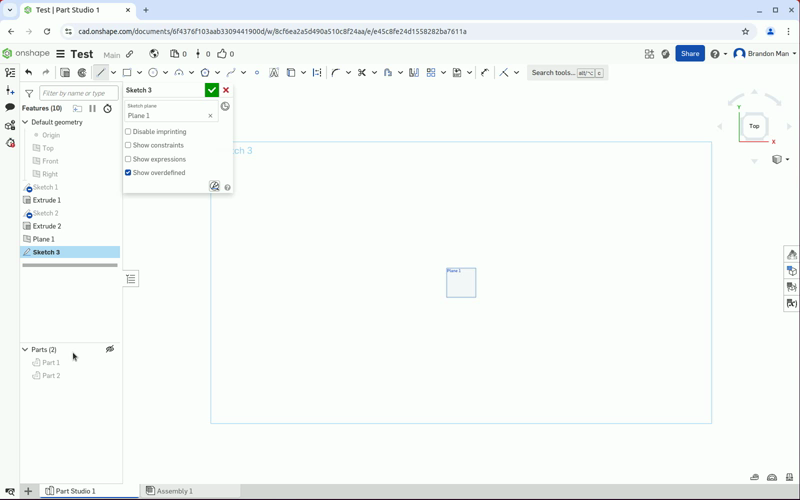
mouse_move(348, 282)
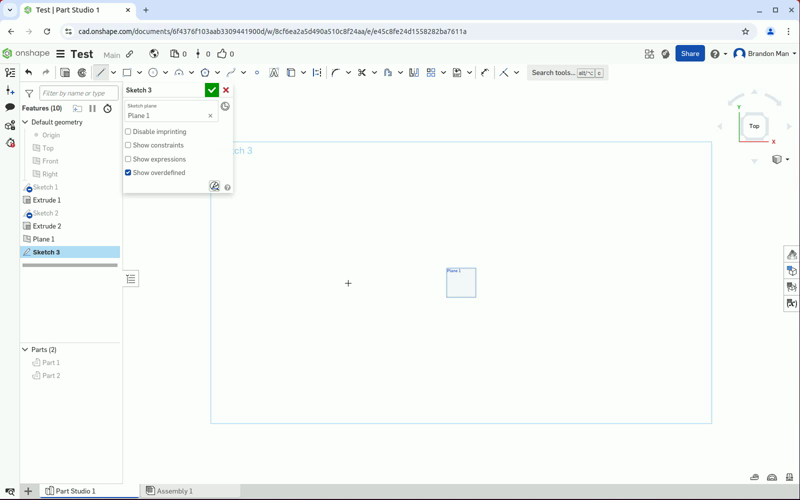
click(348, 282)
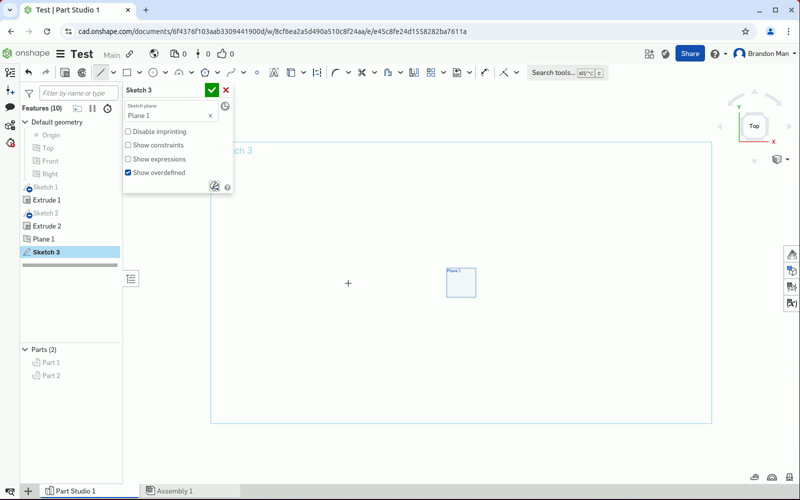
key_up(shift)
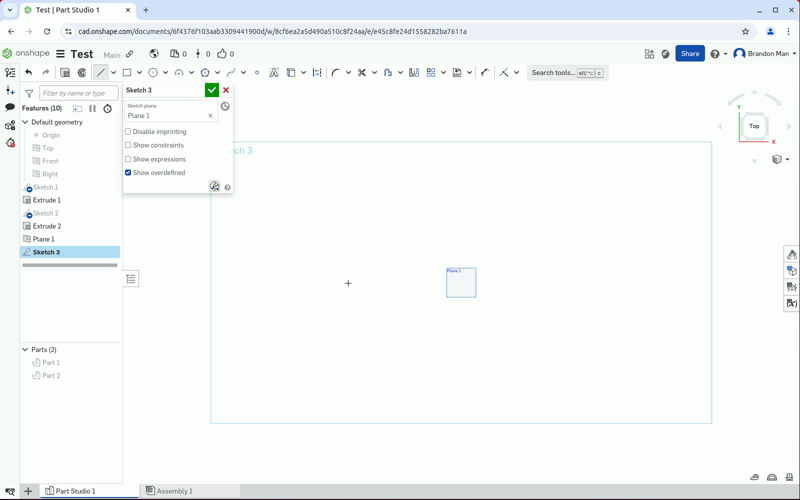
key_down(shift)
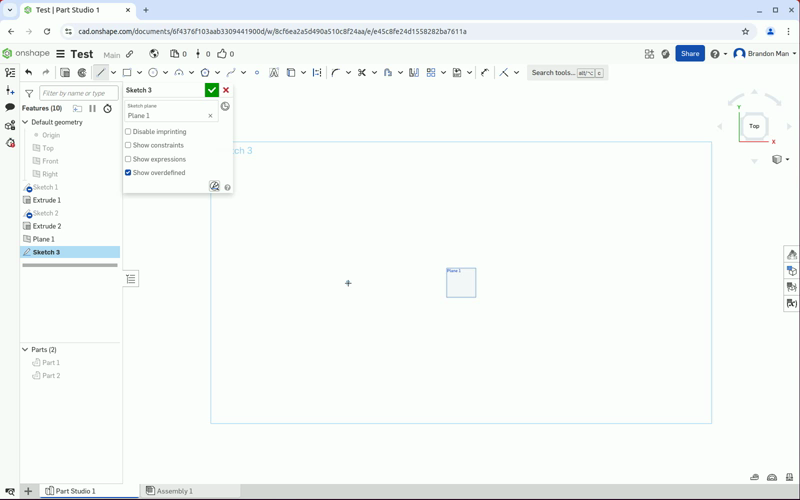
mouse_move(404, 379)
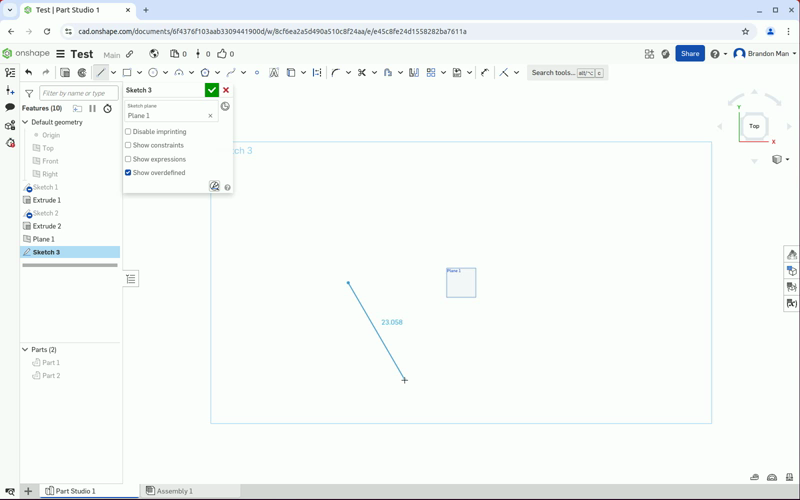
click(404, 379)
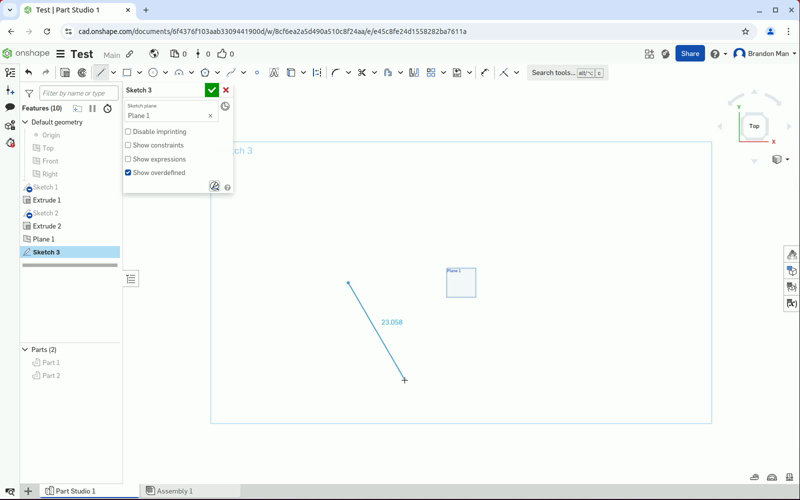
key_up(shift)
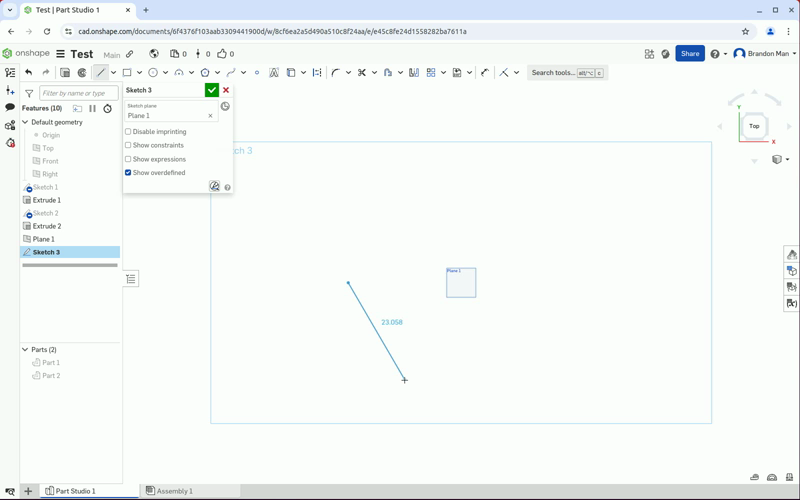
key_down(shift)
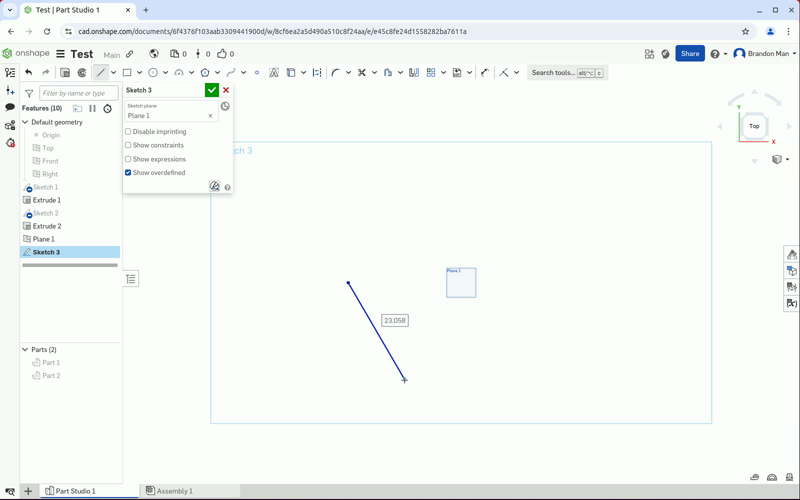
mouse_move(515, 379)
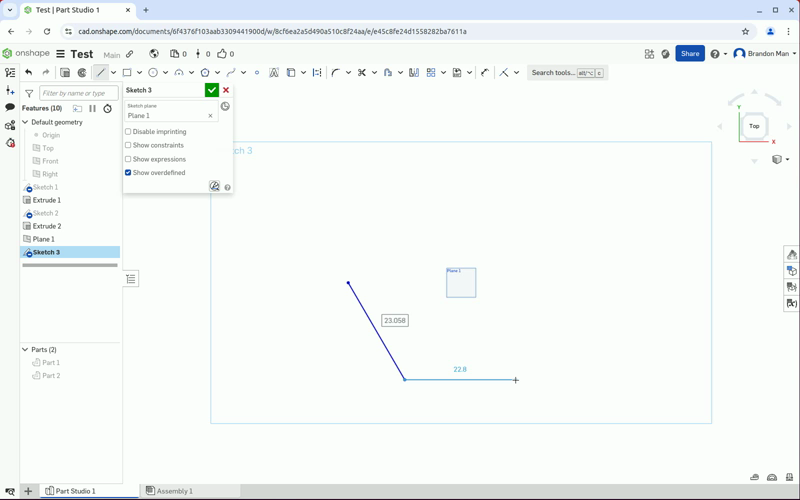
click(515, 379)
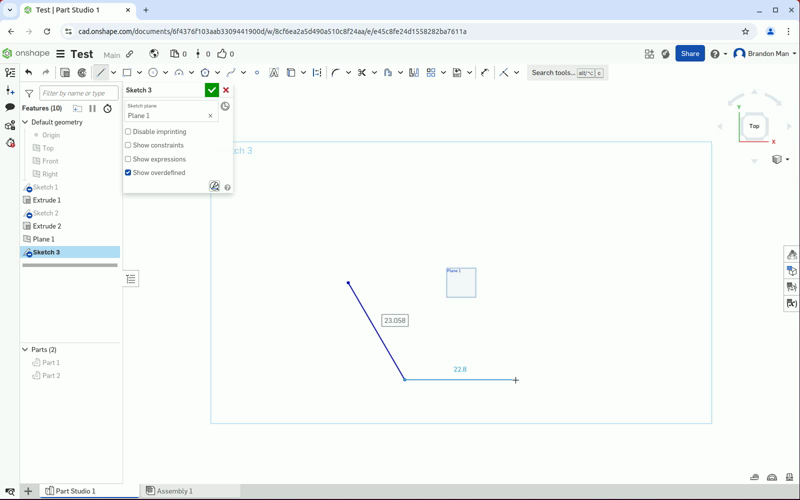
key_up(shift)
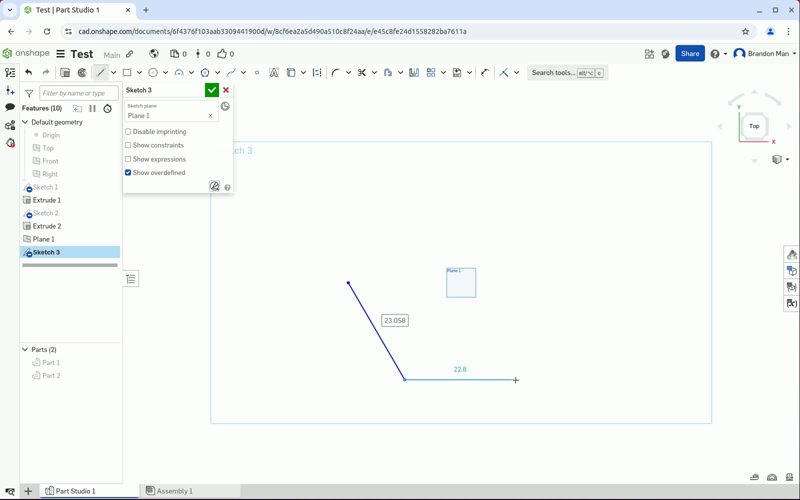
key_down(shift)
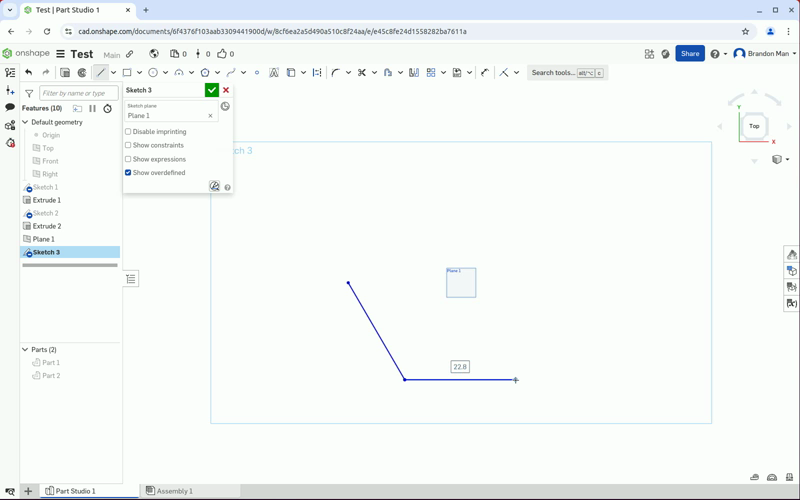
mouse_move(572, 282)
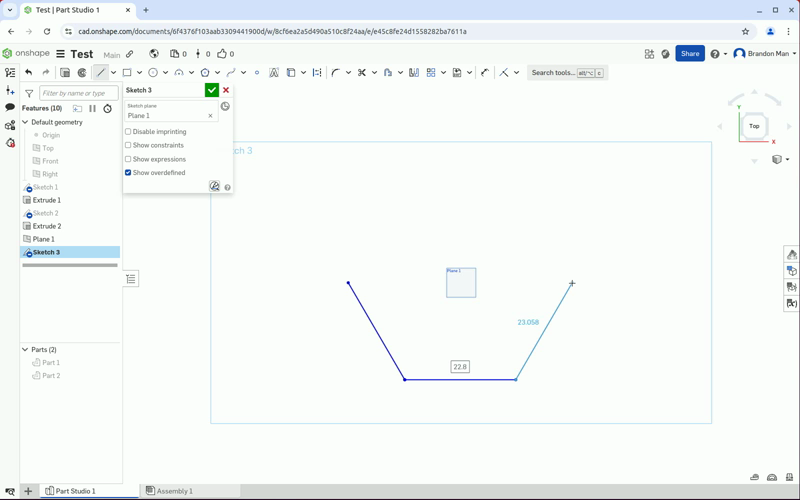
click(572, 282)
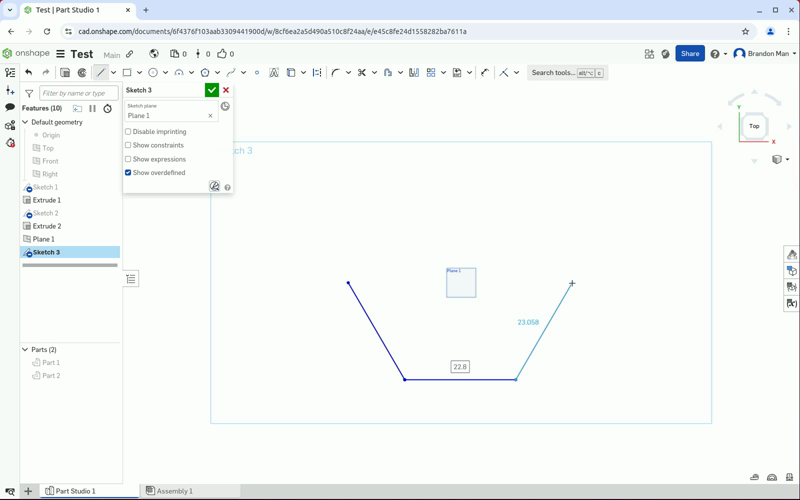
key_up(shift)
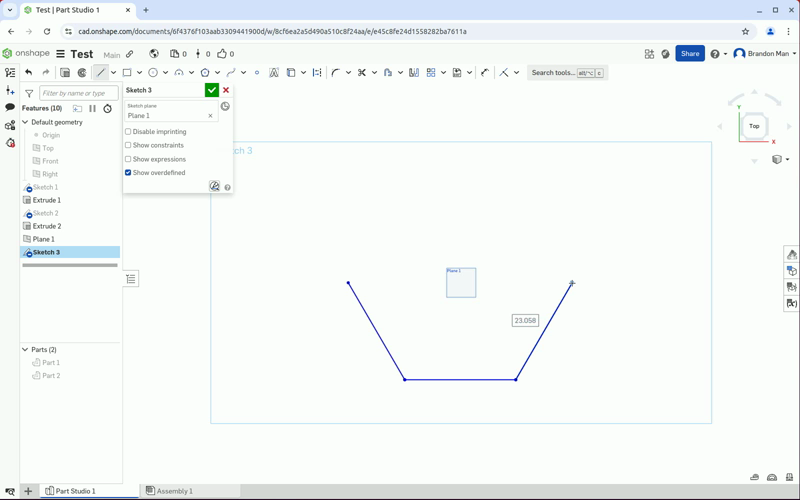
key_down(shift)
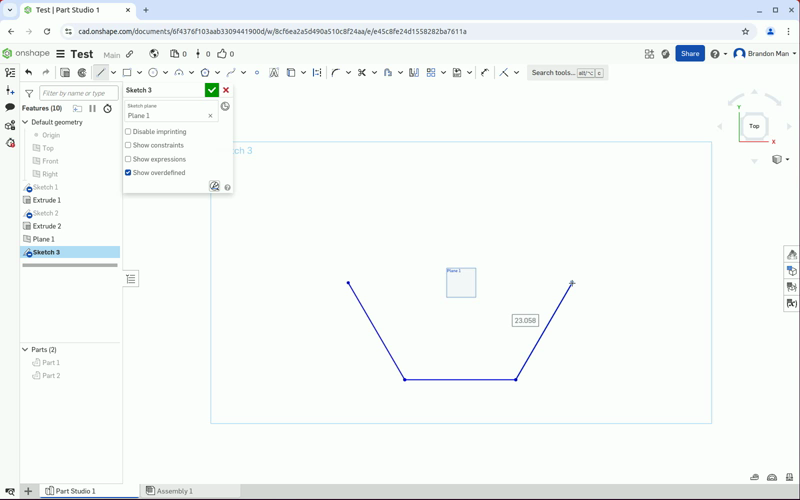
mouse_move(515, 186)
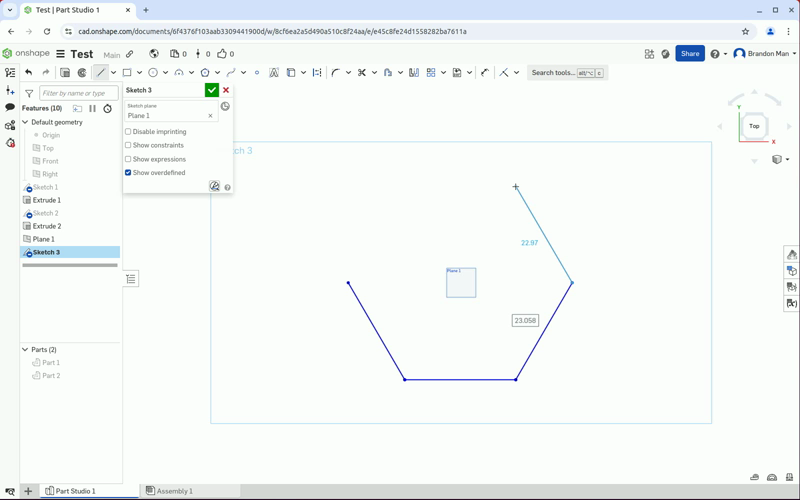
click(515, 186)
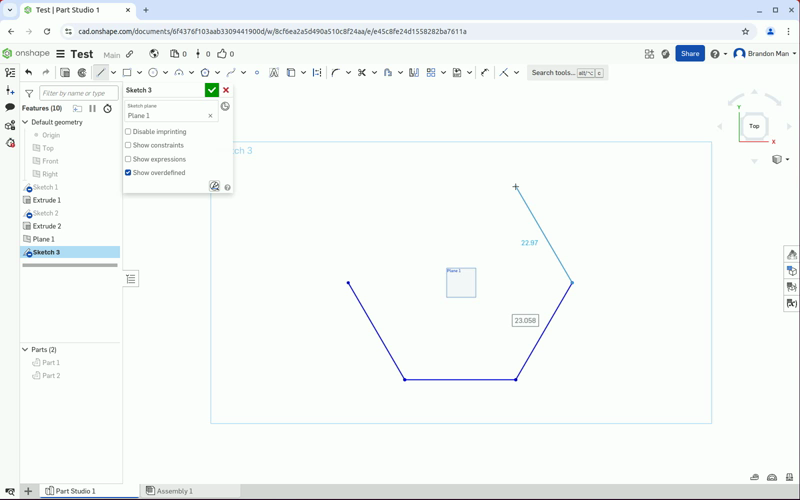
key_up(shift)
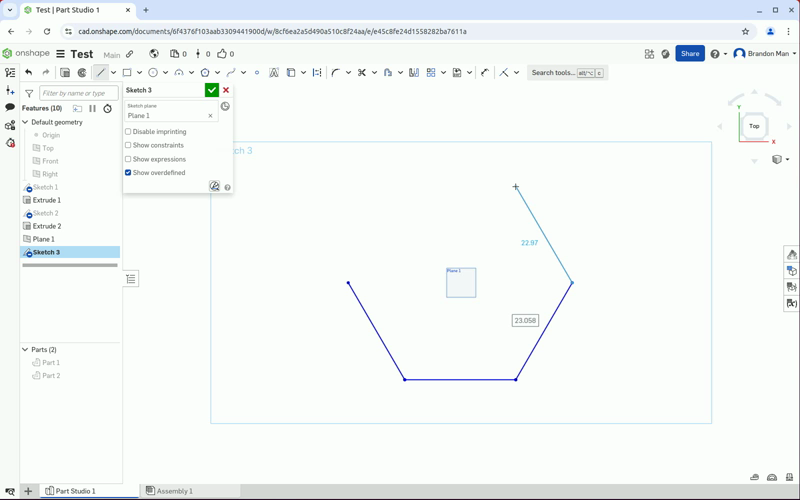
key_down(shift)
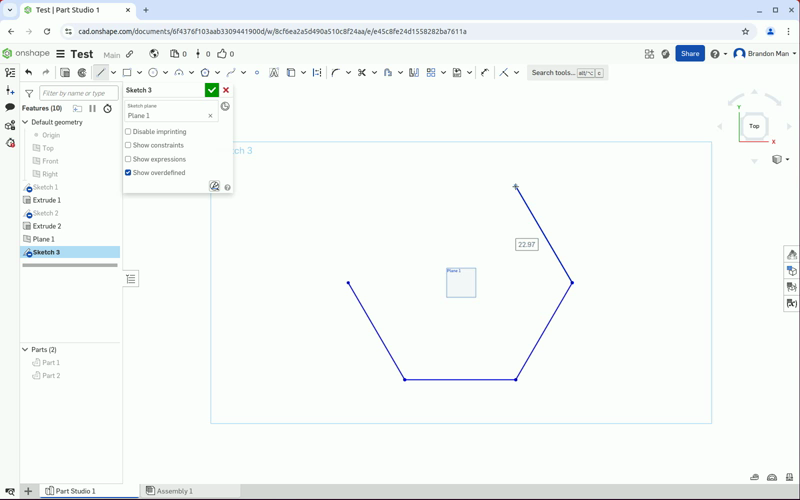
mouse_move(404, 186)
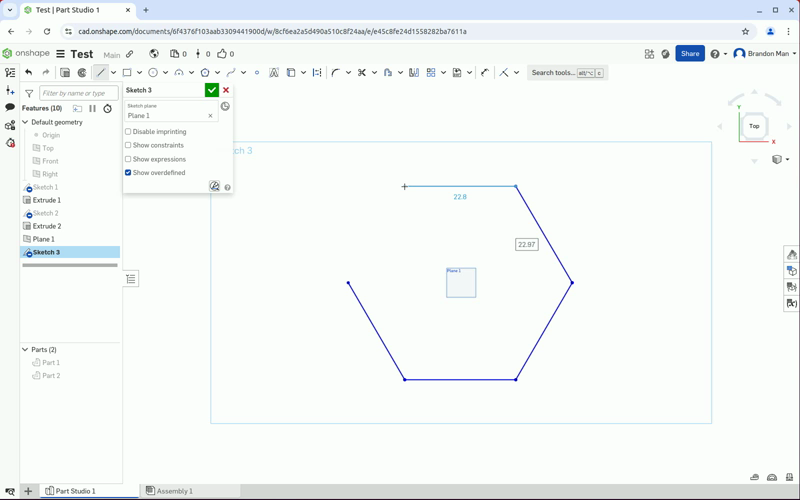
click(404, 186)
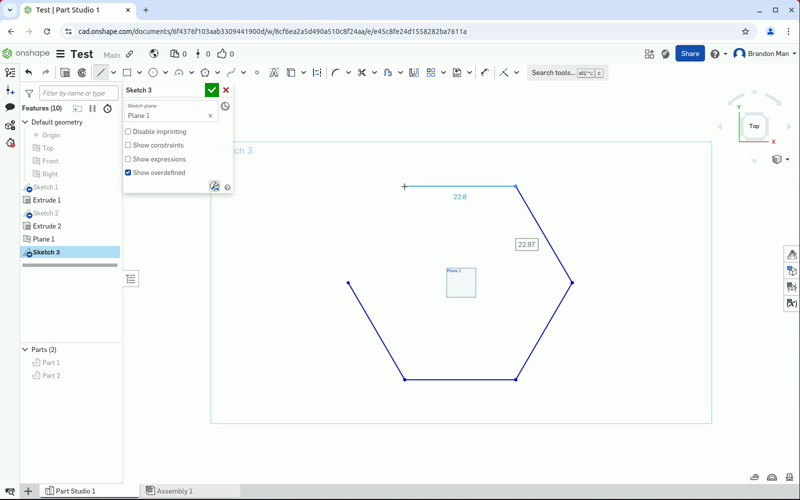
key_up(shift)
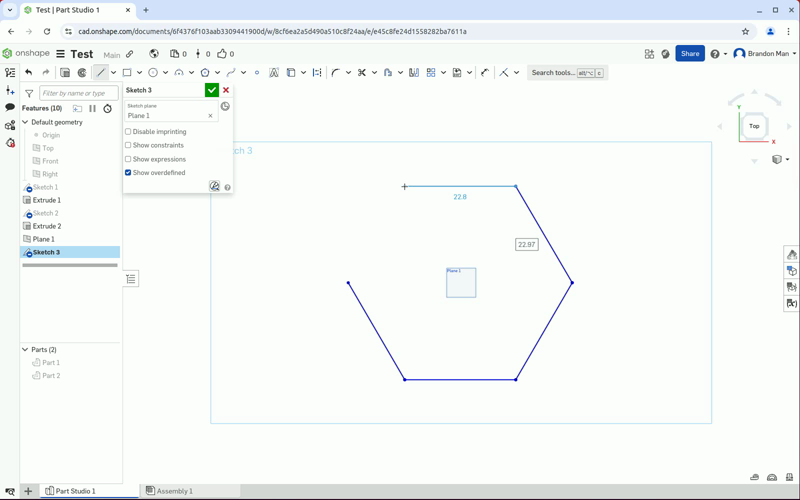
key_down(shift)
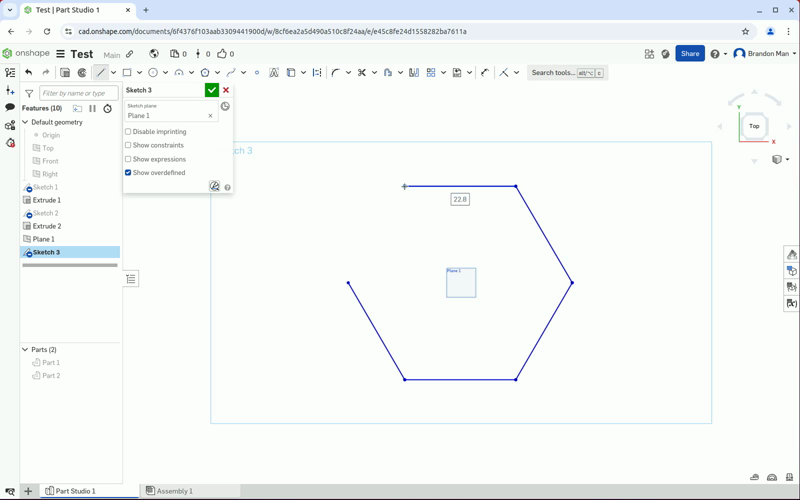
mouse_move(348, 282)
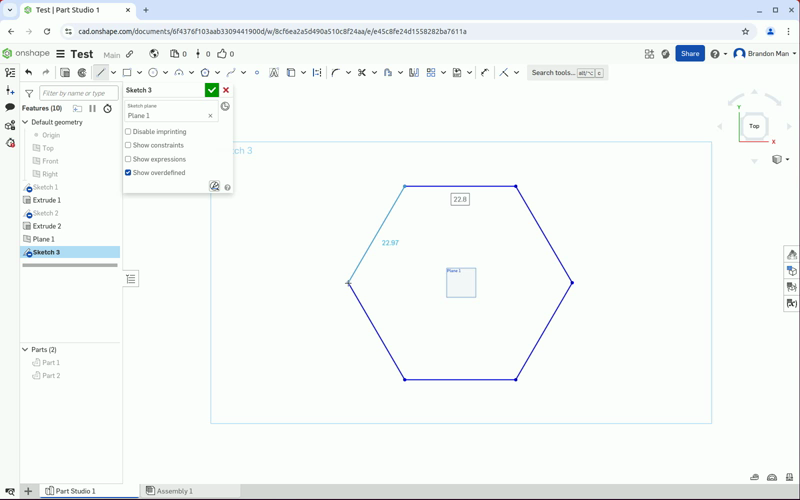
key_up(shift)
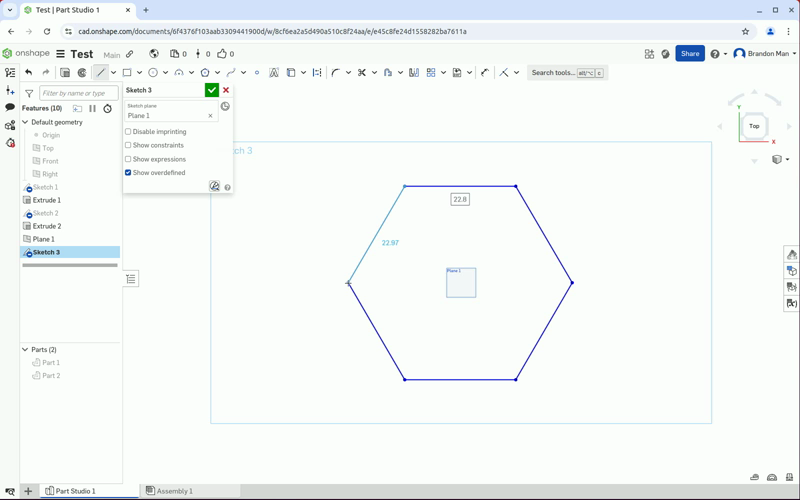
click(348, 282)
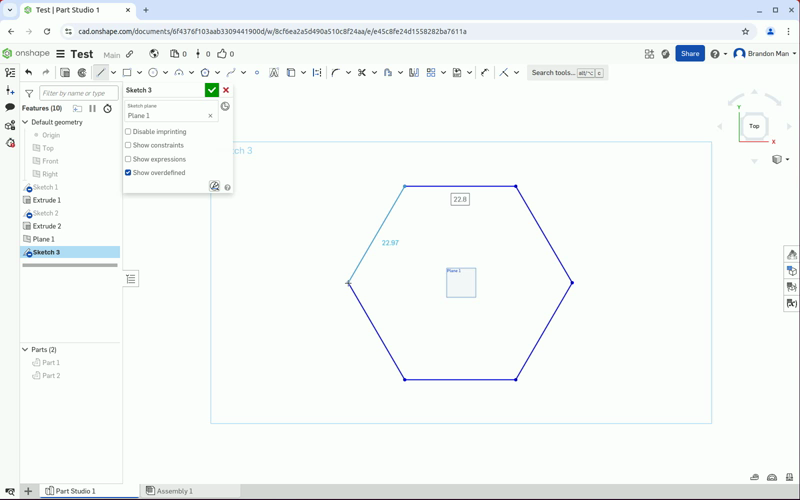
key(esc)
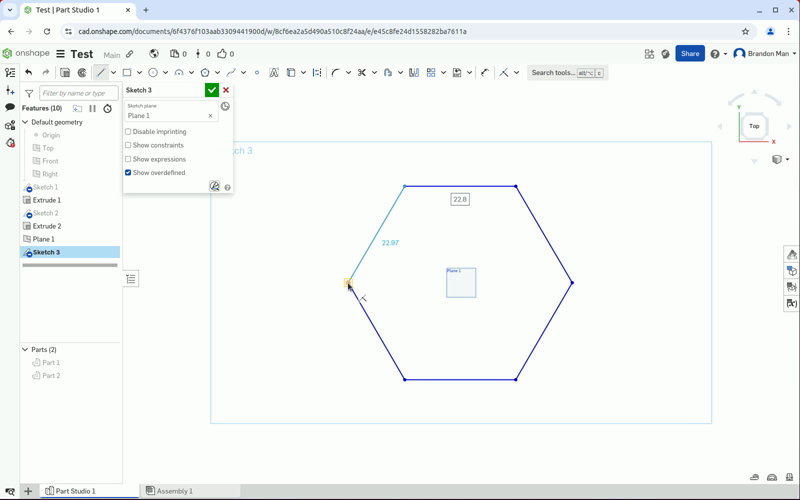
key(l)
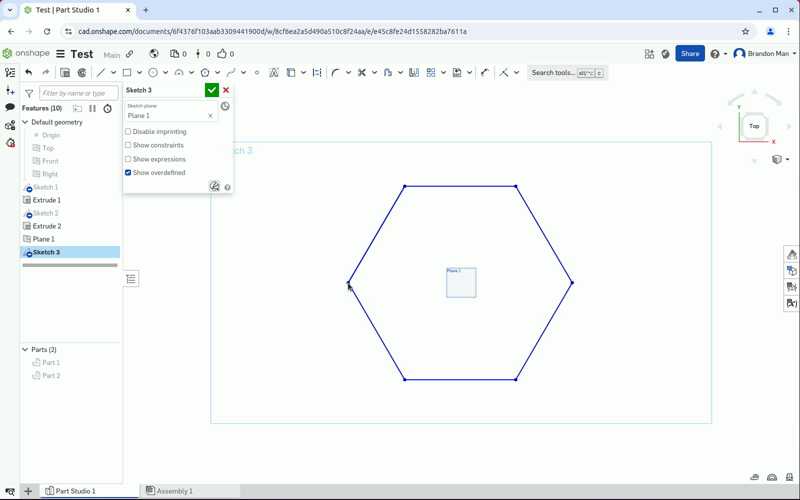
key_down(shift)
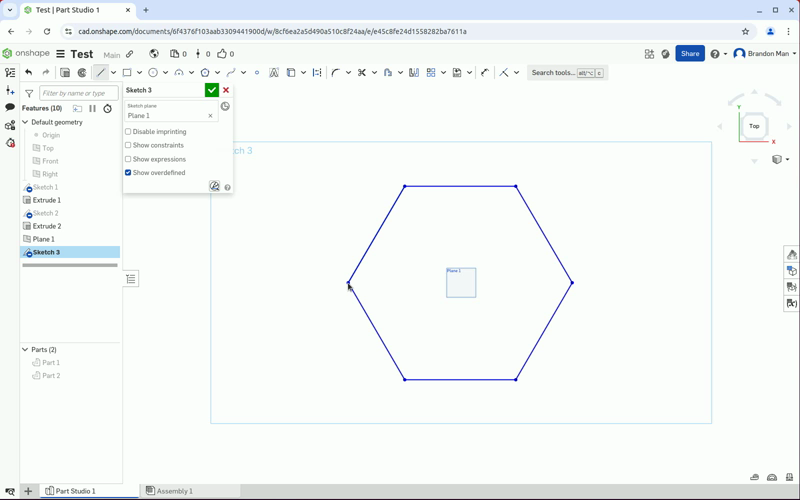
mouse_move(357, 282)
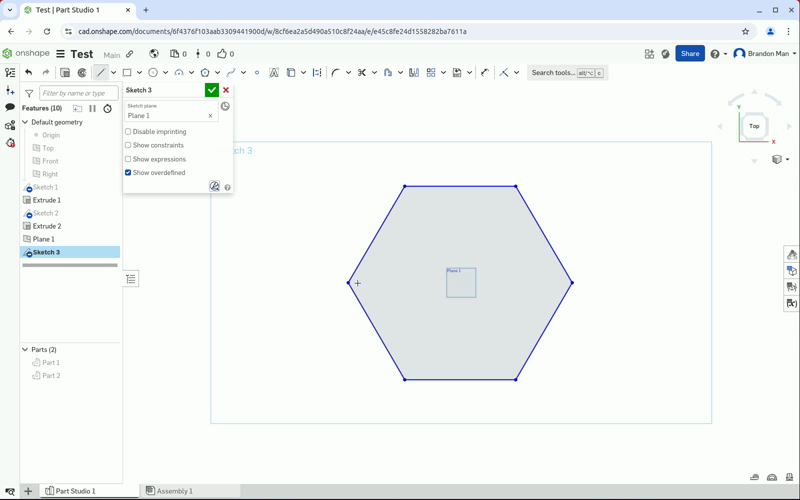
click(357, 282)
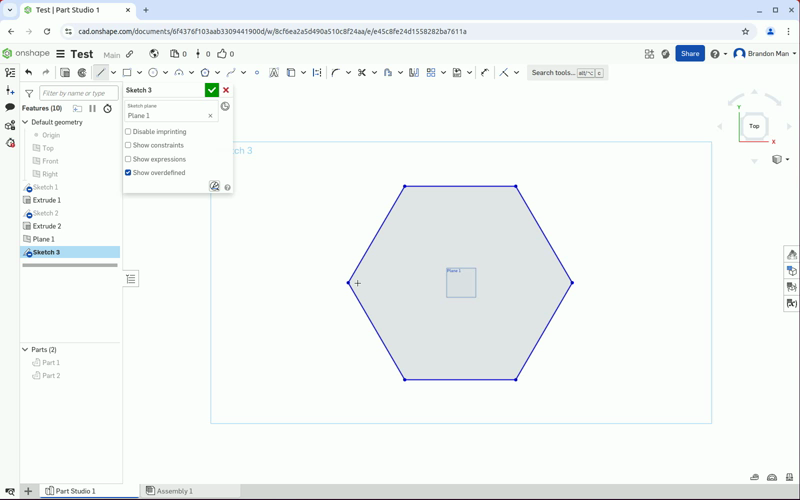
key_up(shift)
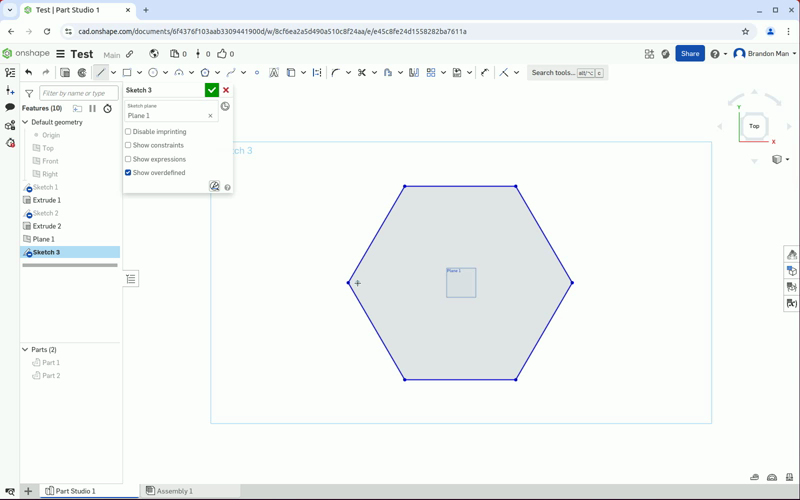
key_down(shift)
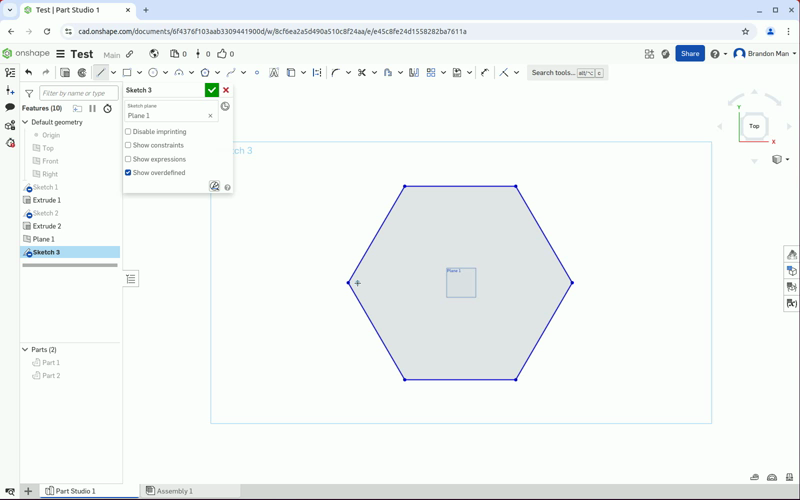
mouse_move(409, 370)
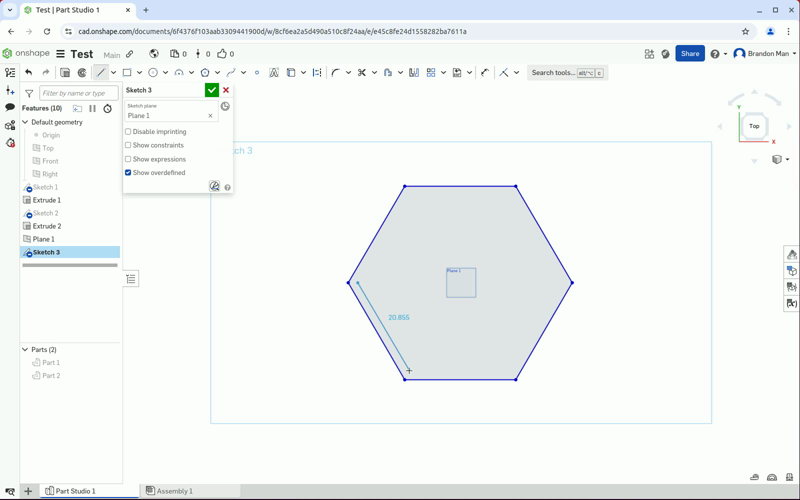
click(409, 370)
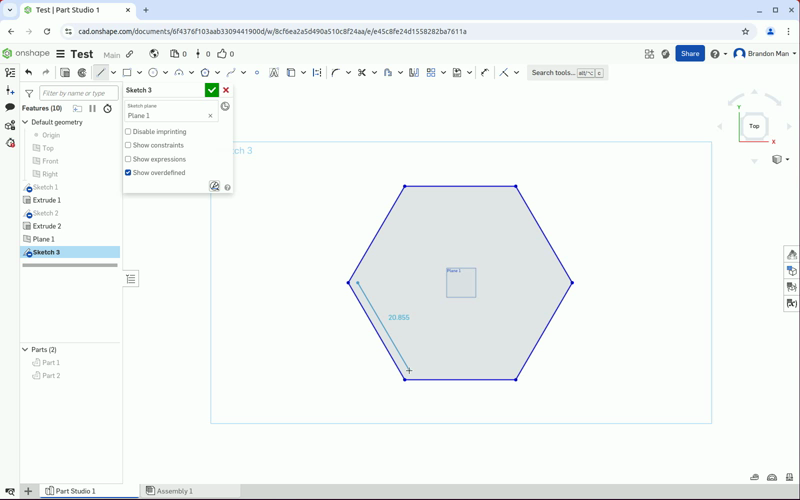
key_up(shift)
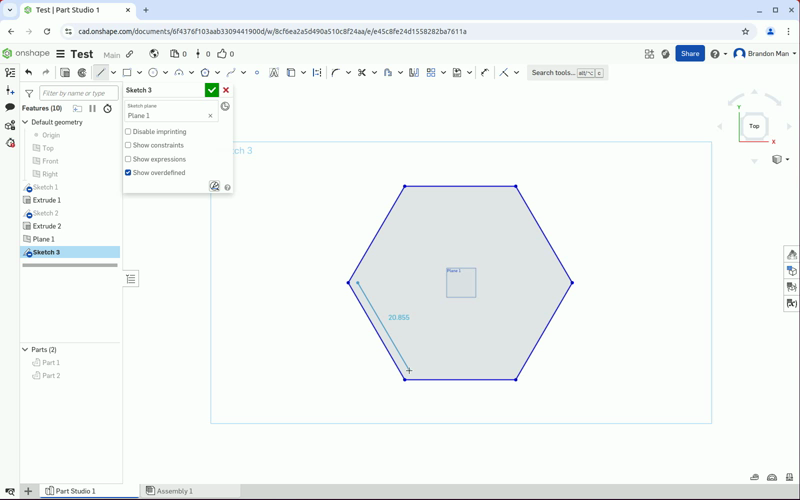
key_down(shift)
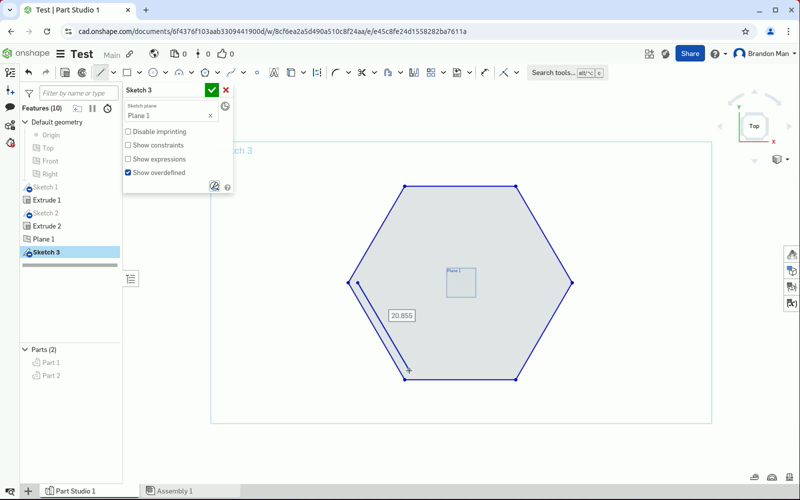
mouse_move(510, 370)
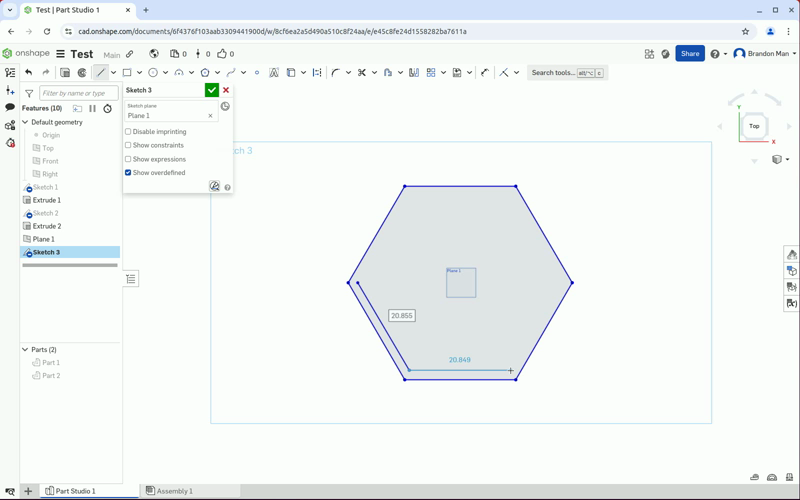
click(510, 370)
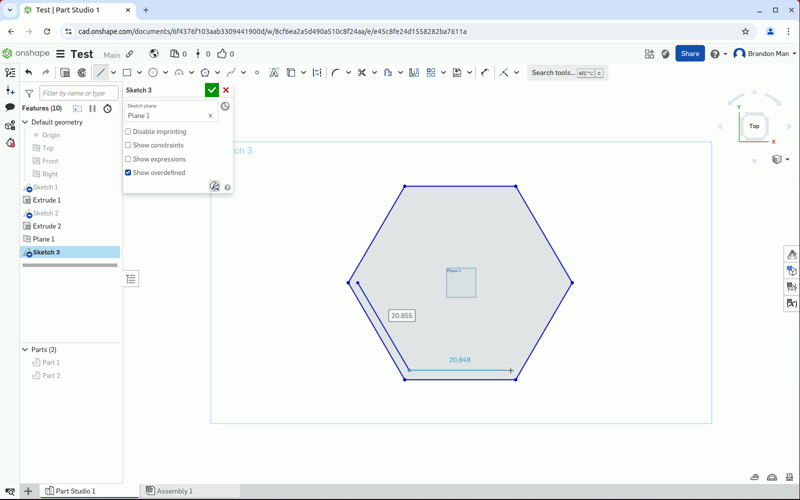
key_up(shift)
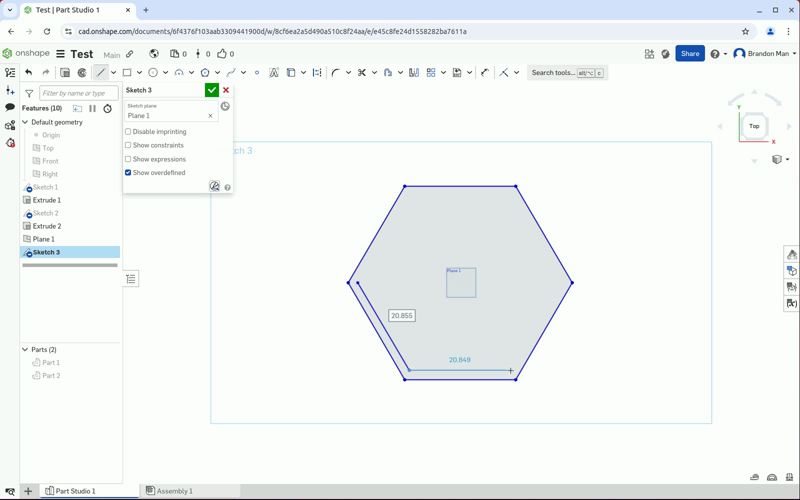
key_down(shift)
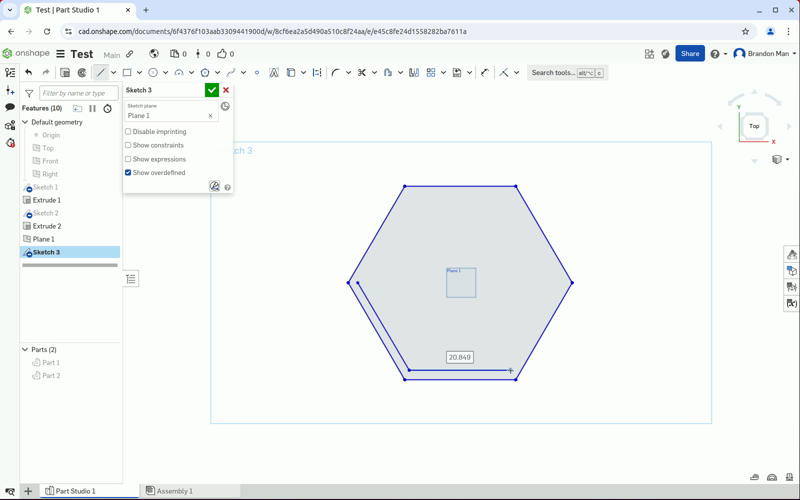
mouse_move(562, 282)
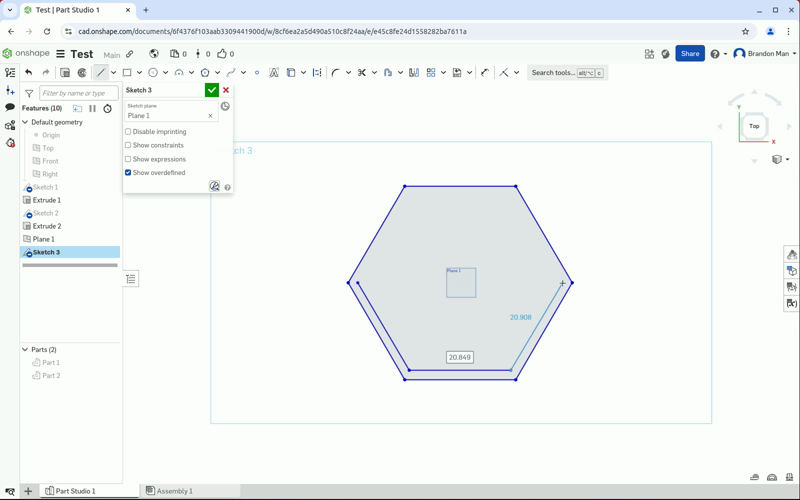
click(562, 282)
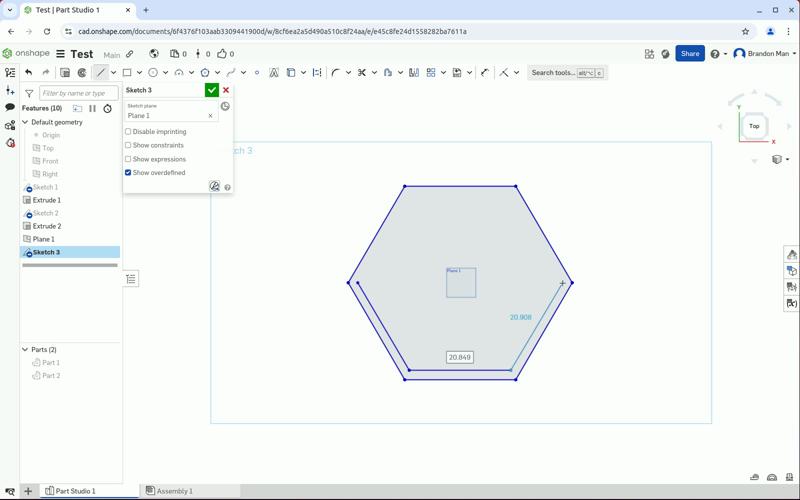
key_up(shift)
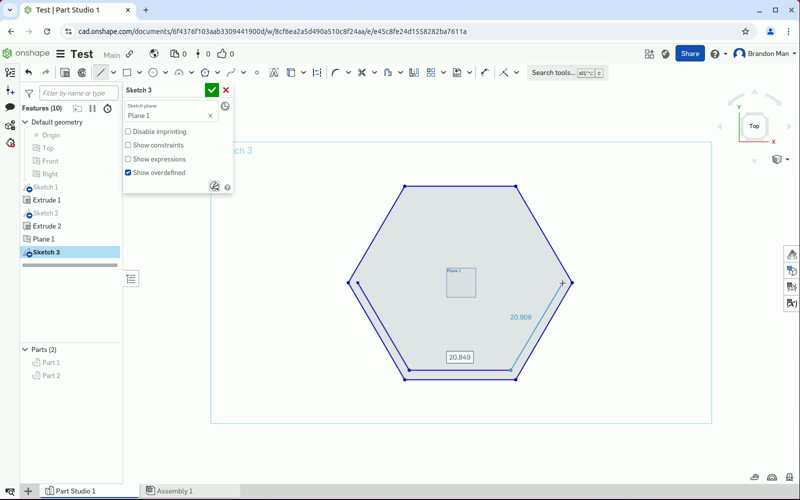
key_down(shift)
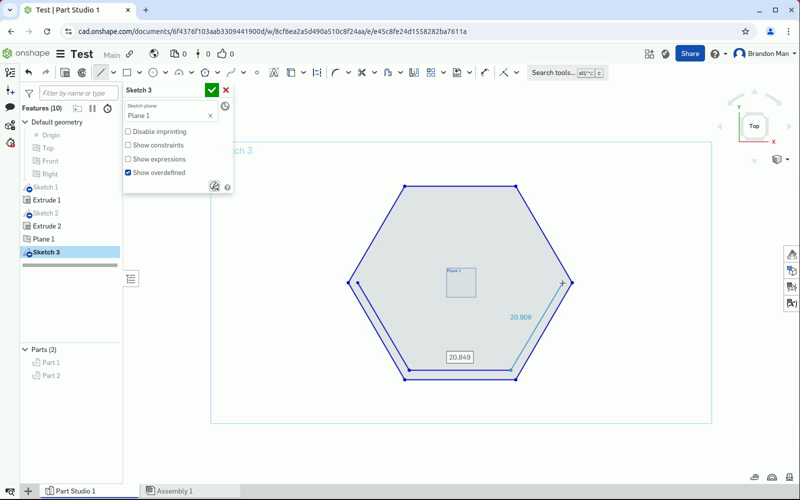
mouse_move(510, 195)
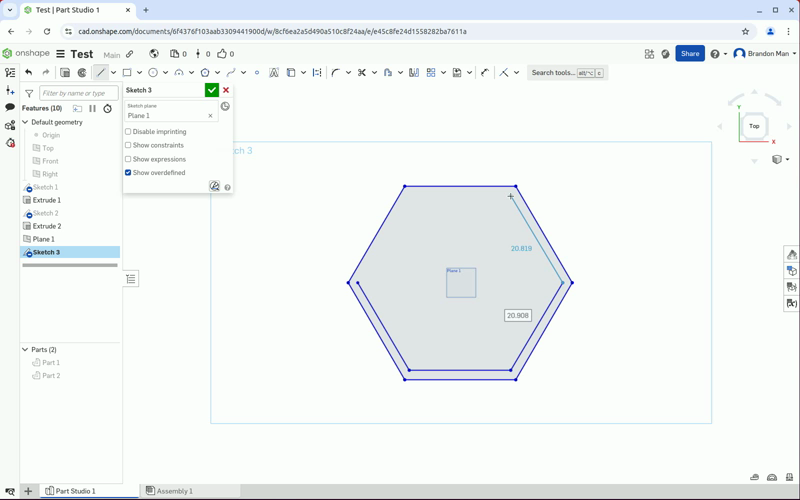
click(510, 195)
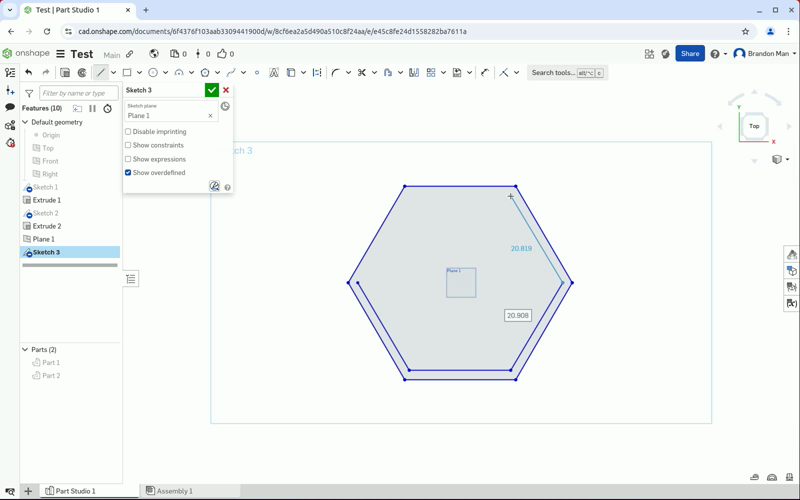
key_up(shift)
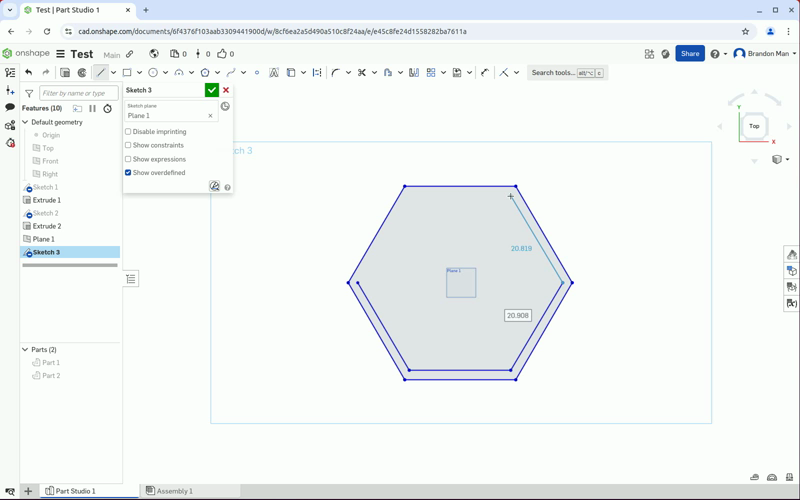
key_down(shift)
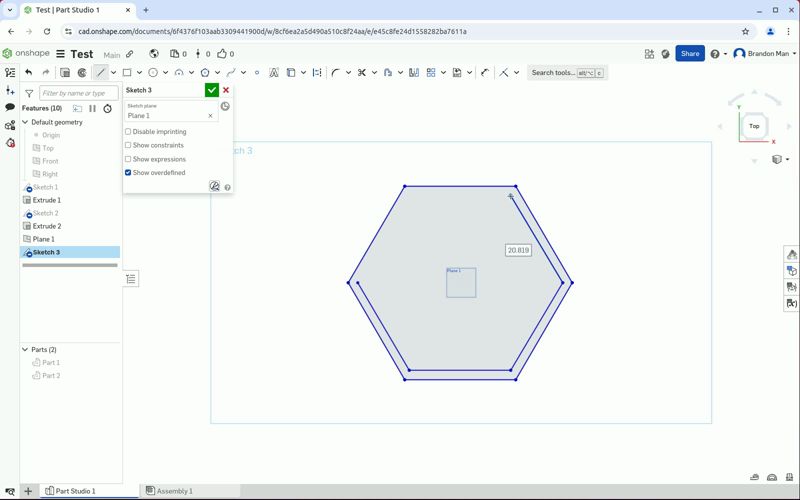
mouse_move(409, 195)
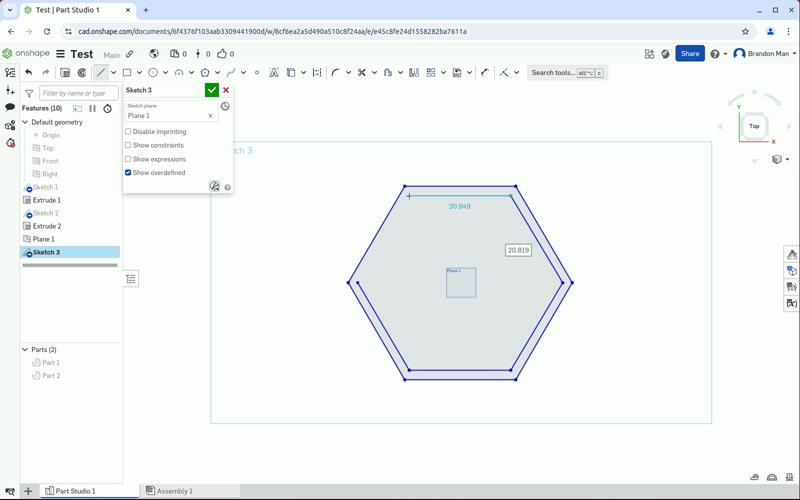
click(409, 195)
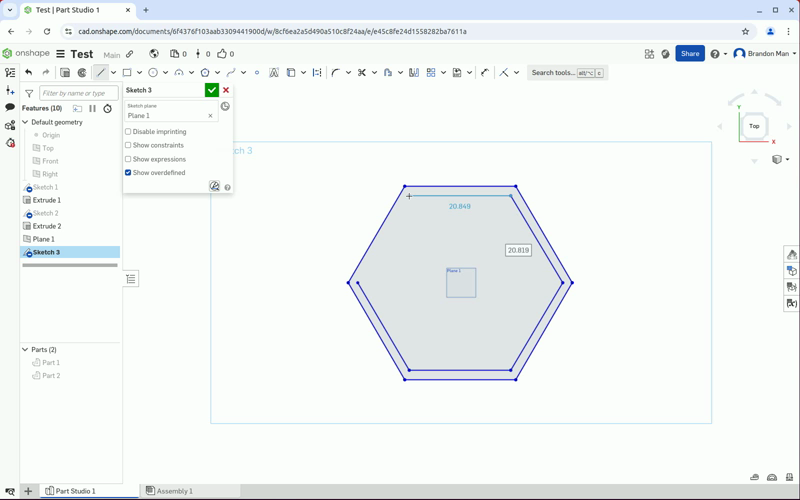
key_up(shift)
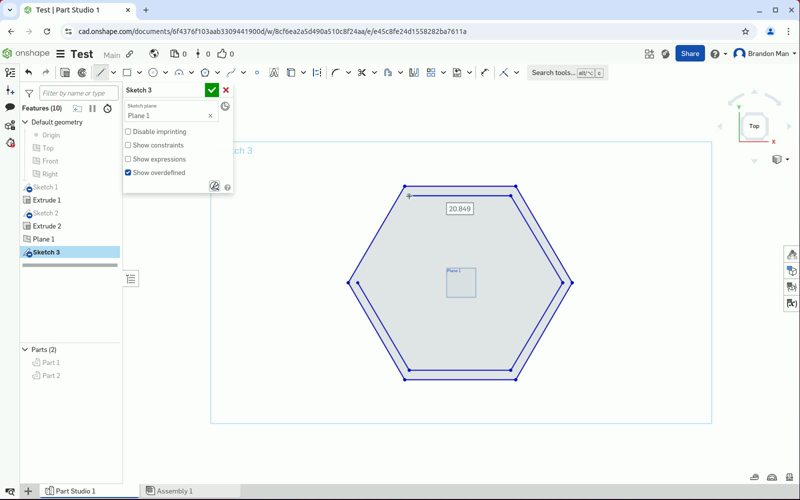
key_down(shift)
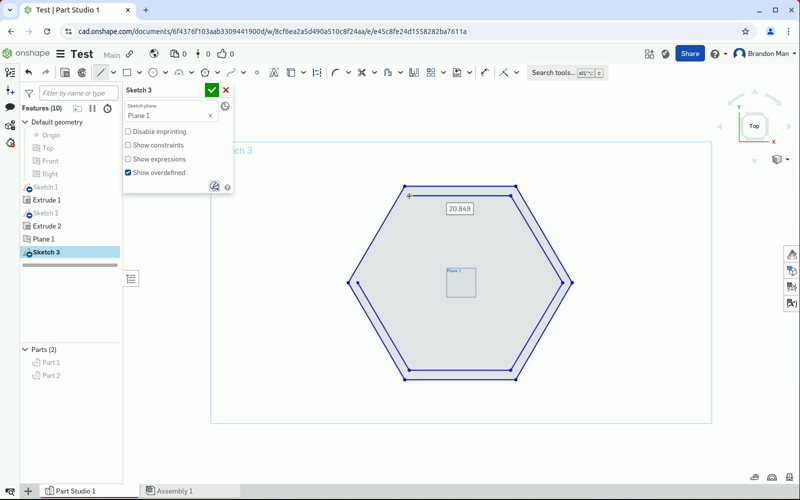
mouse_move(357, 282)
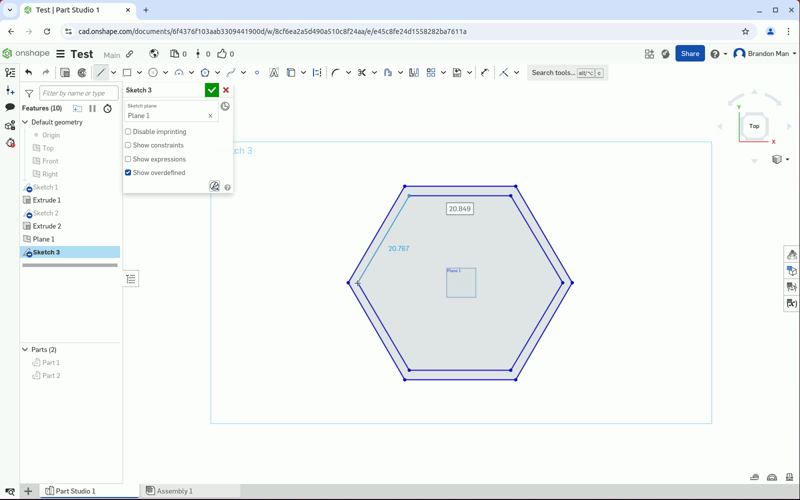
key_up(shift)
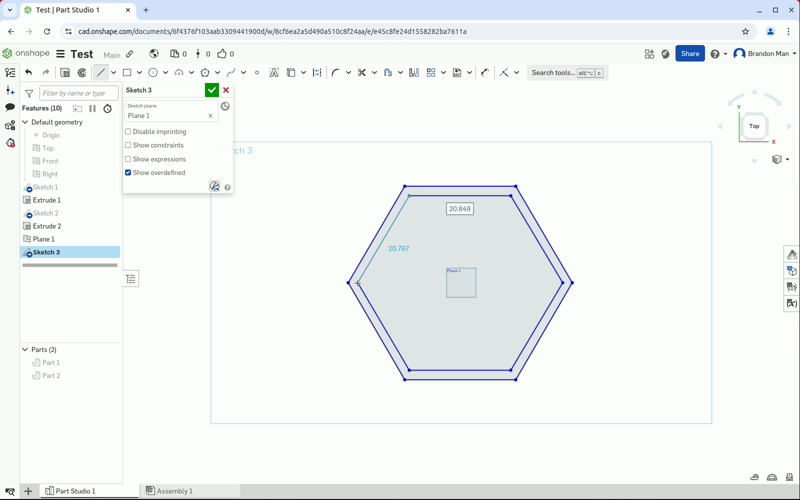
click(357, 282)
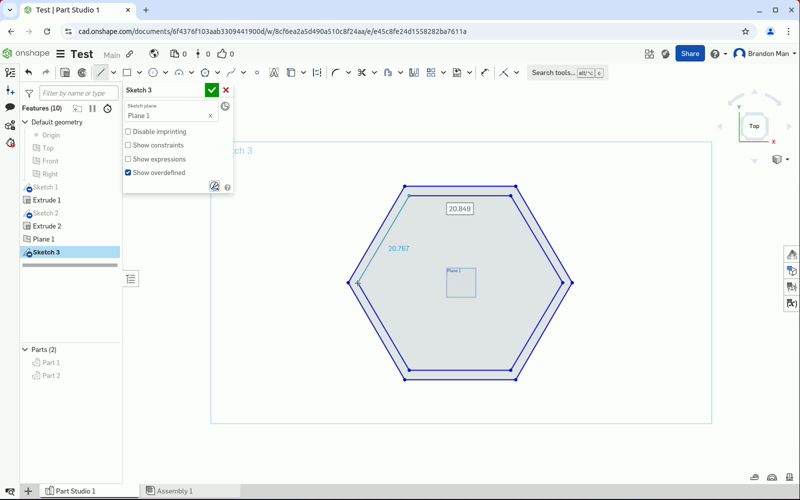
key(esc)
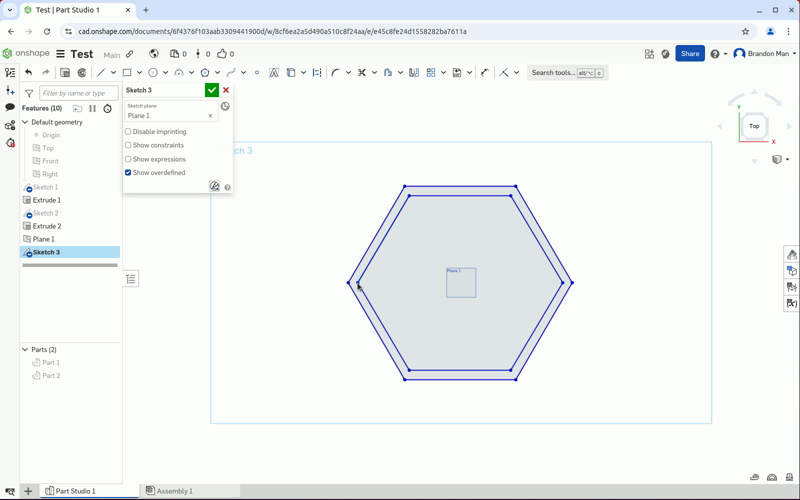
mouse_move(497, 190)
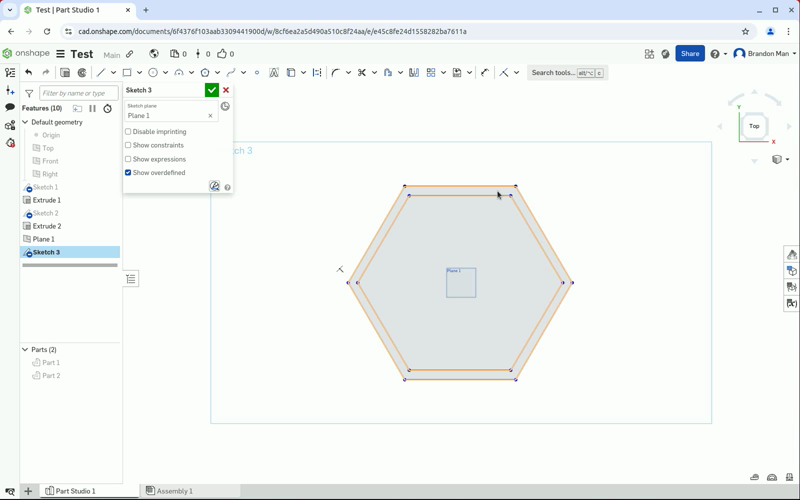
click(497, 190)
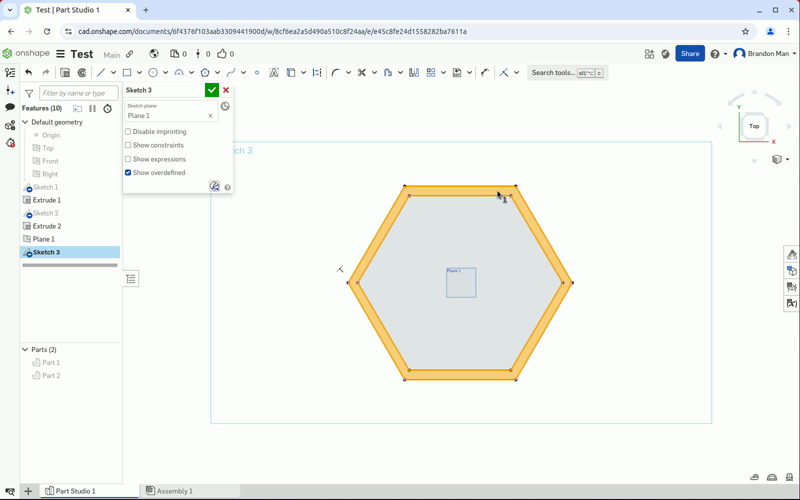
mouse_move(73, 352)
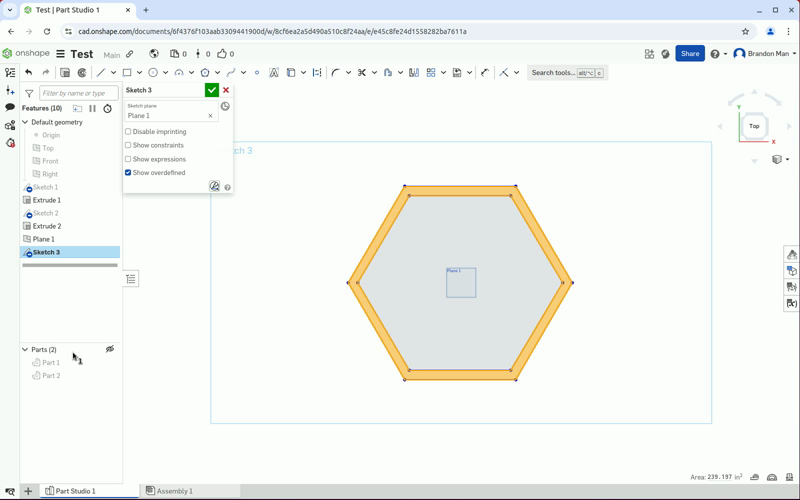
key(shift+y)
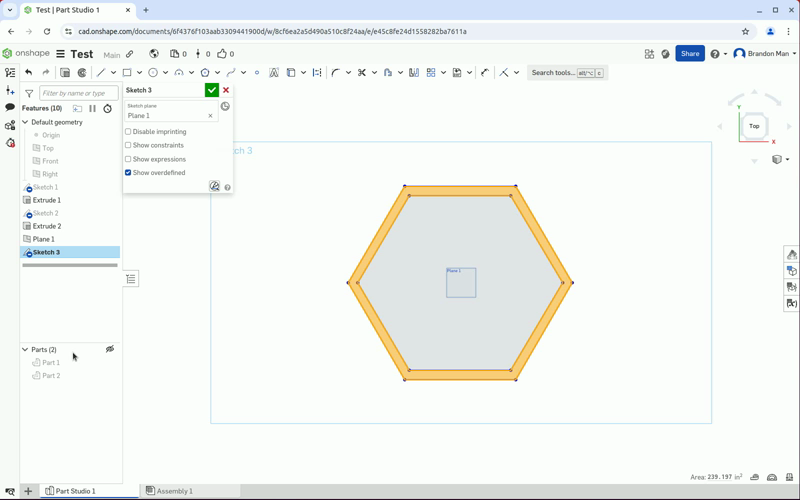
key(shift+e)
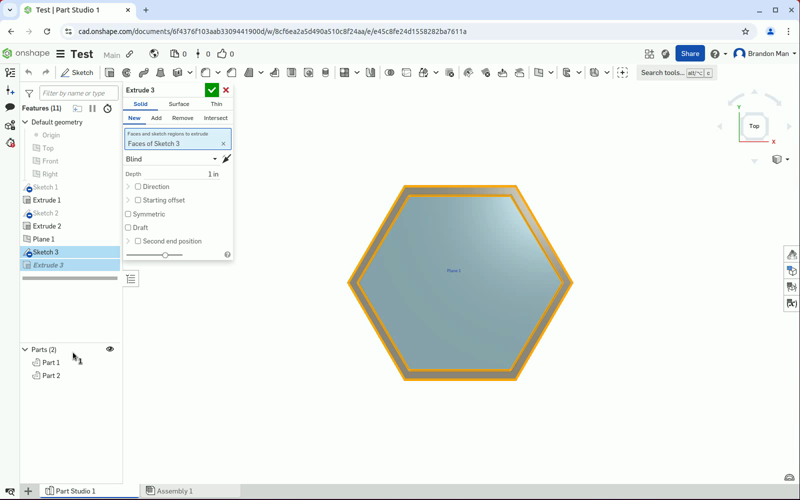
mouse_move(143, 106)
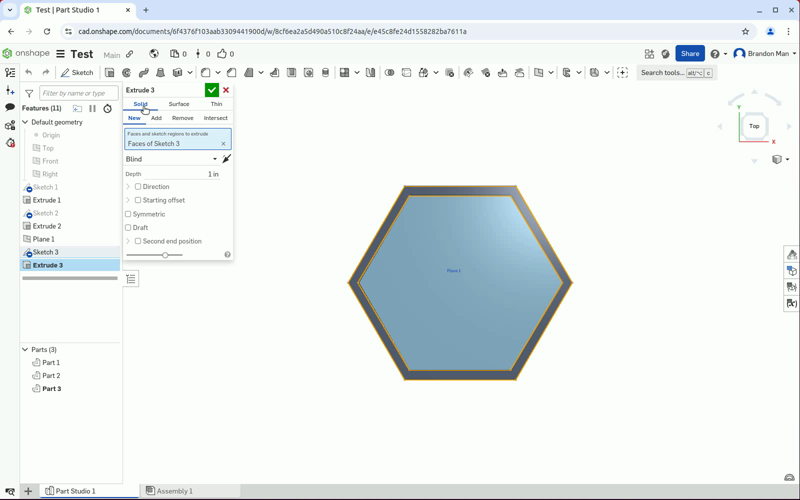
click(143, 106)
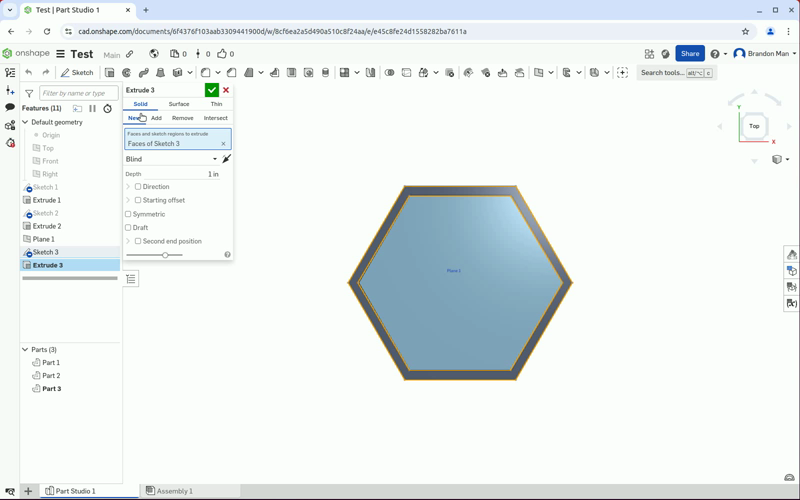
mouse_move(137, 120)
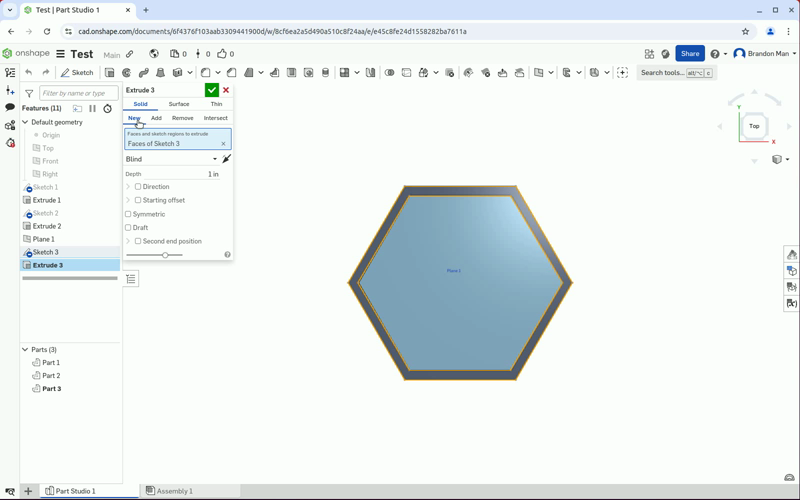
click(137, 120)
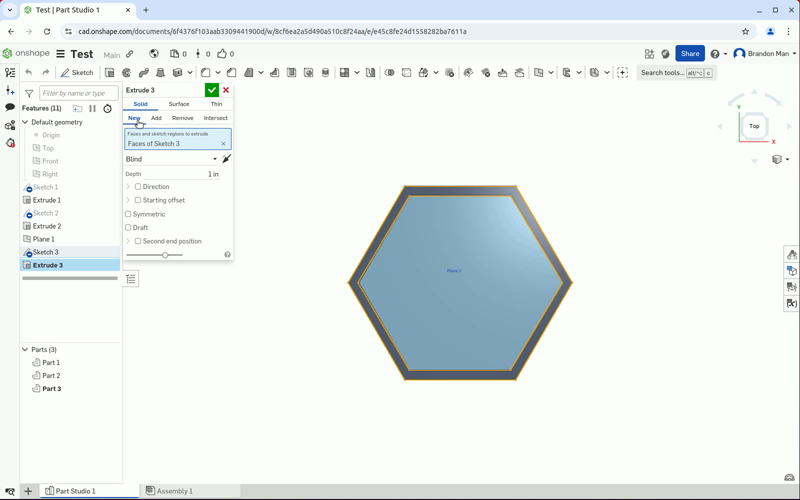
key(tab, 4)
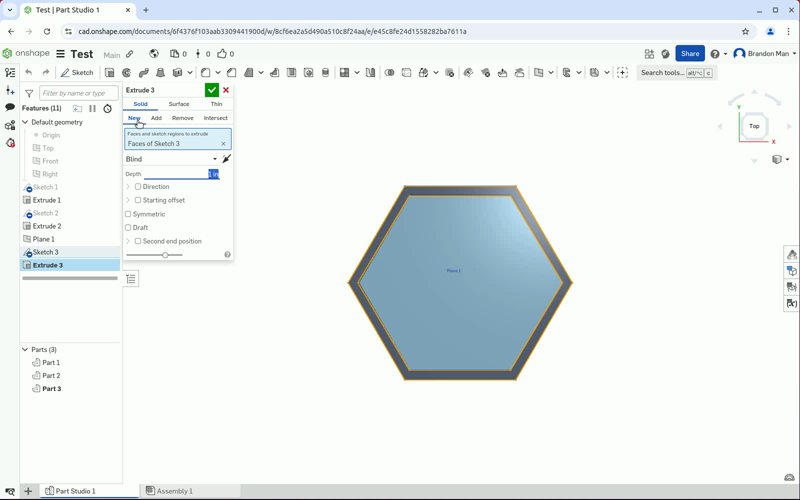
text(3.129)
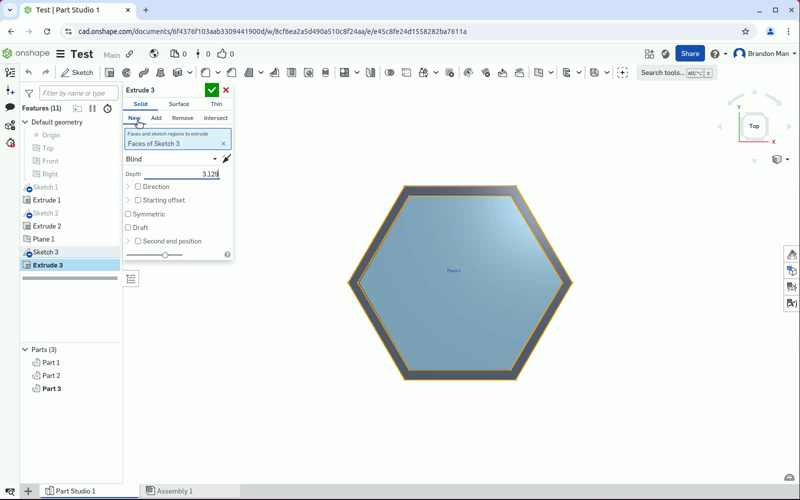
key(enter)
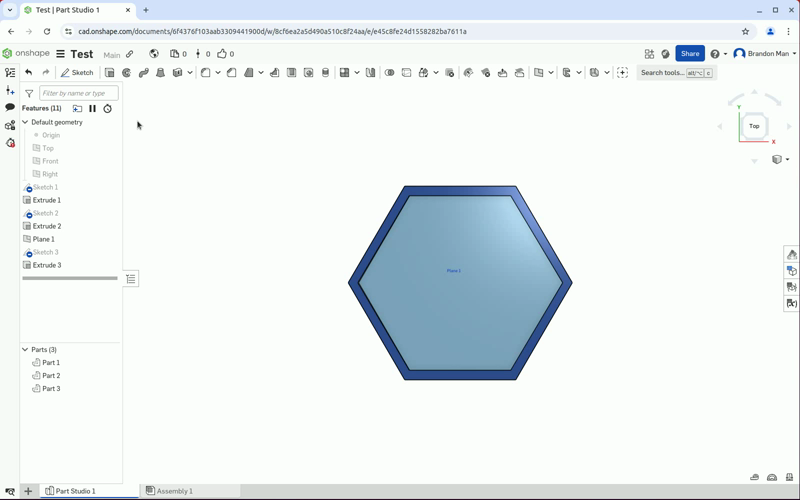
key(shift+h)
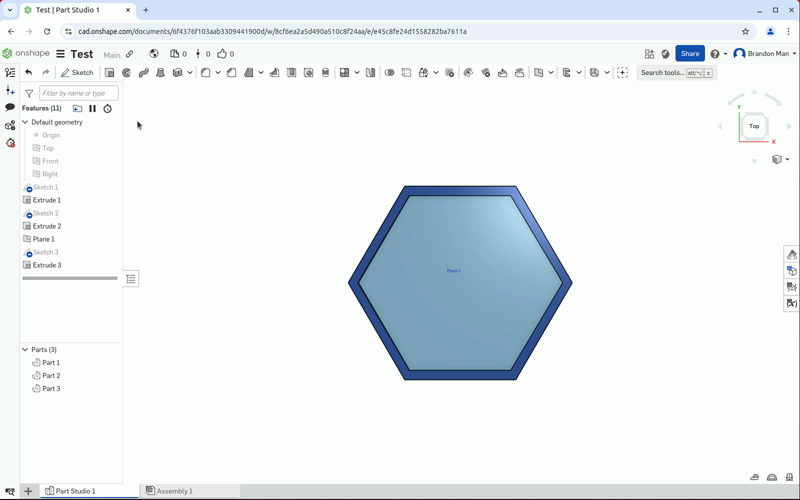
key(shift+h)
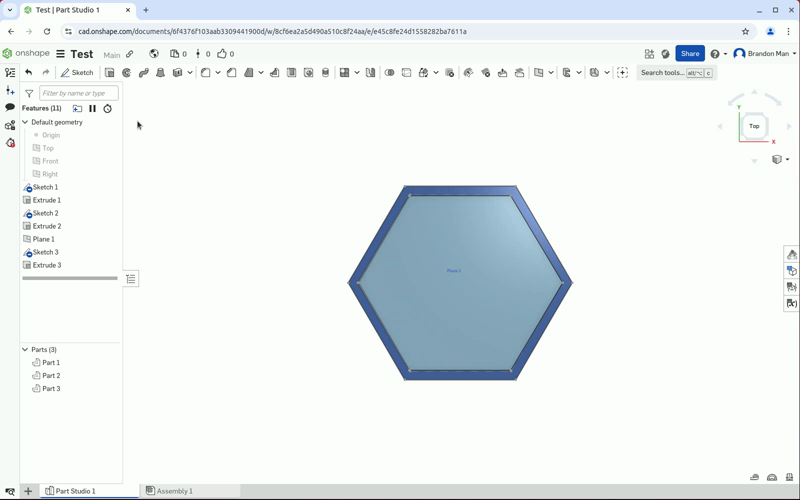
key(shift+7)
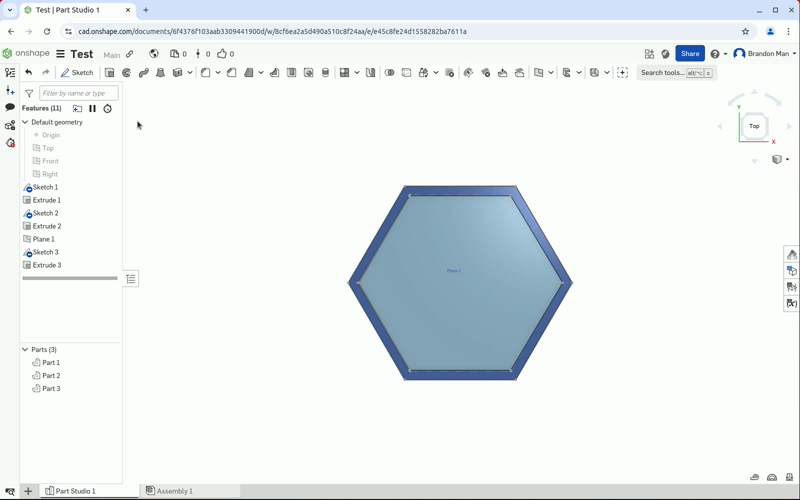
key(up, 3)
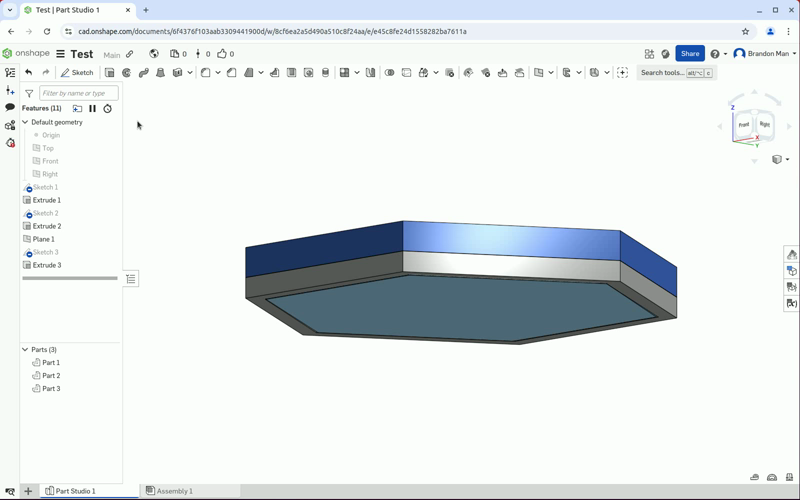
key(left, 3)
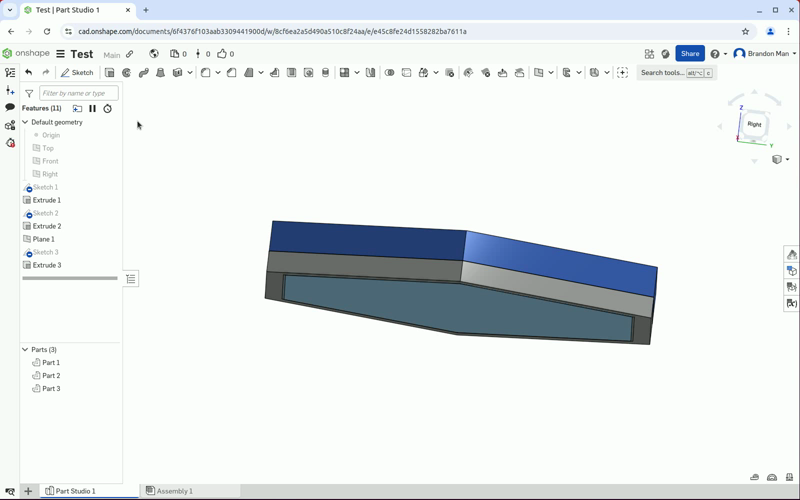
key(right, 3)
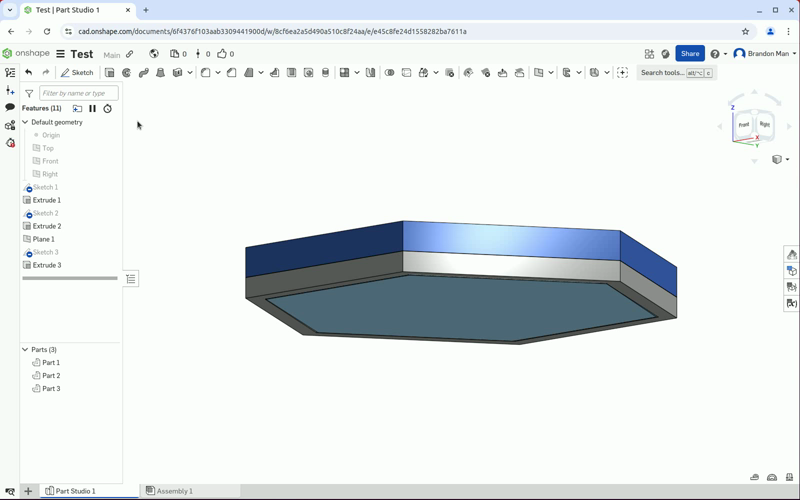
key(down, 3)
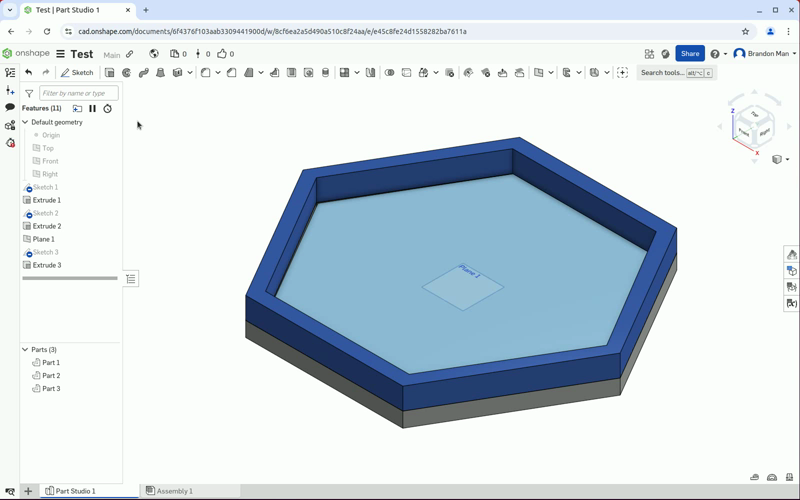
mouse_move(73, 189)
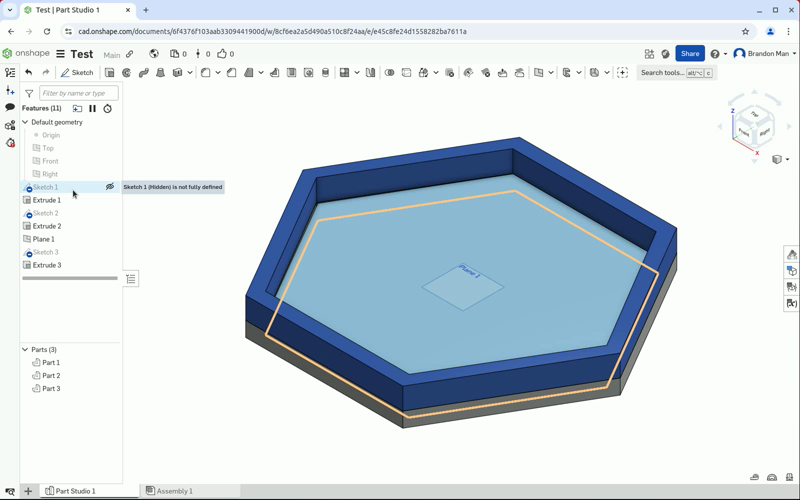
click(73, 189)